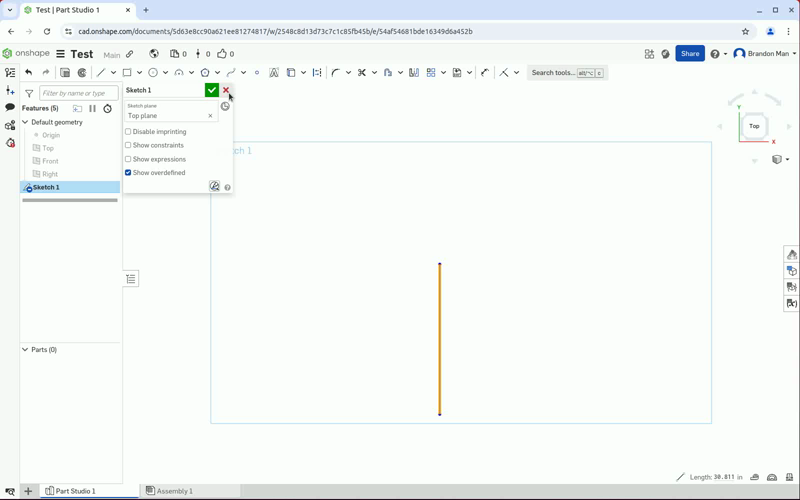
key(shift+h)
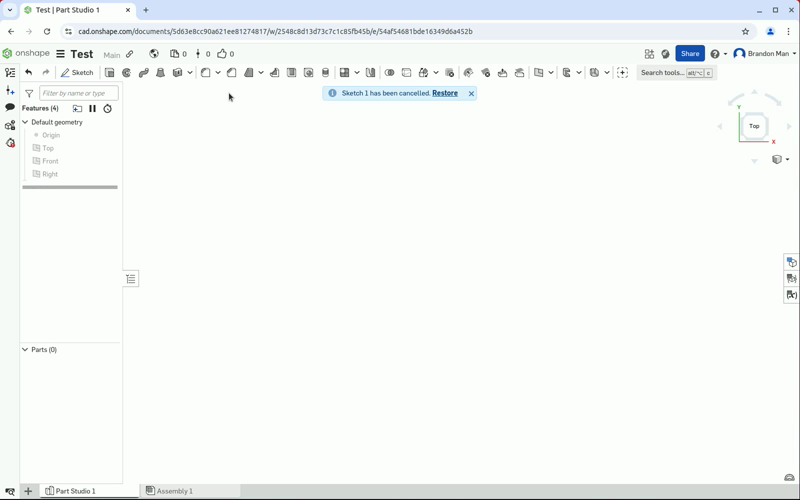
mouse_move(73, 352)
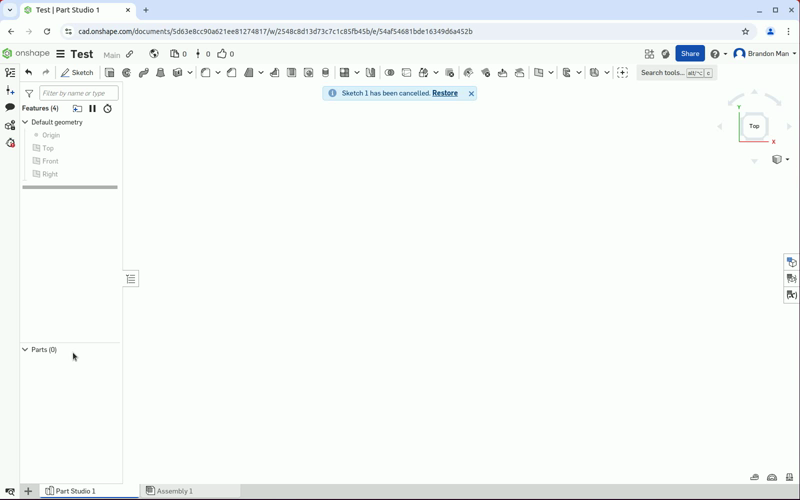
key(y)
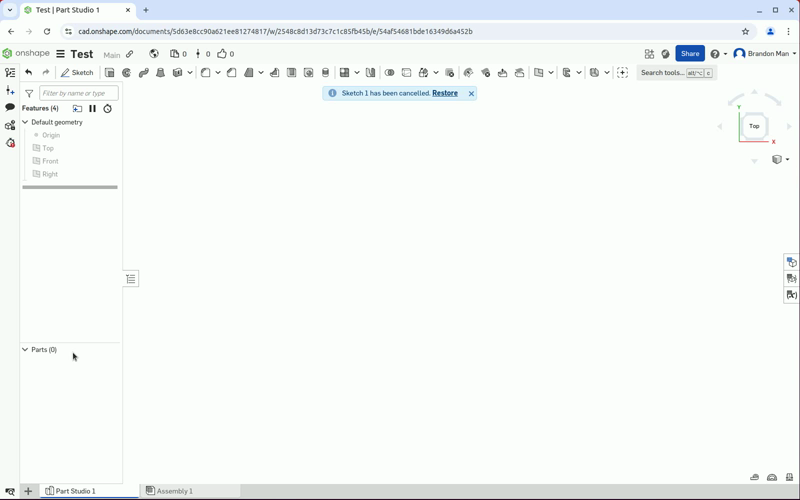
key(shift+p)
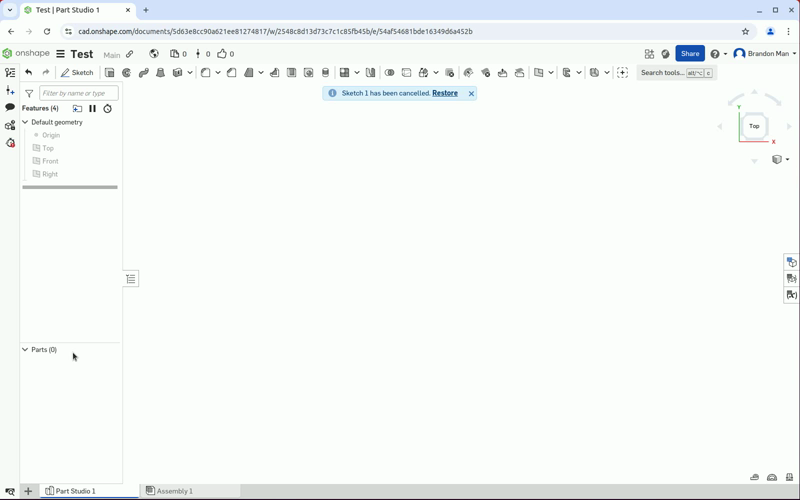
key(space)
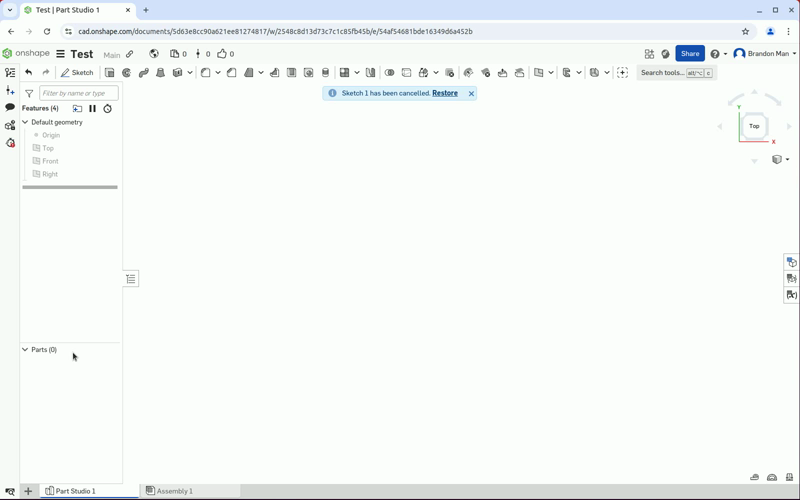
key_down(shift)
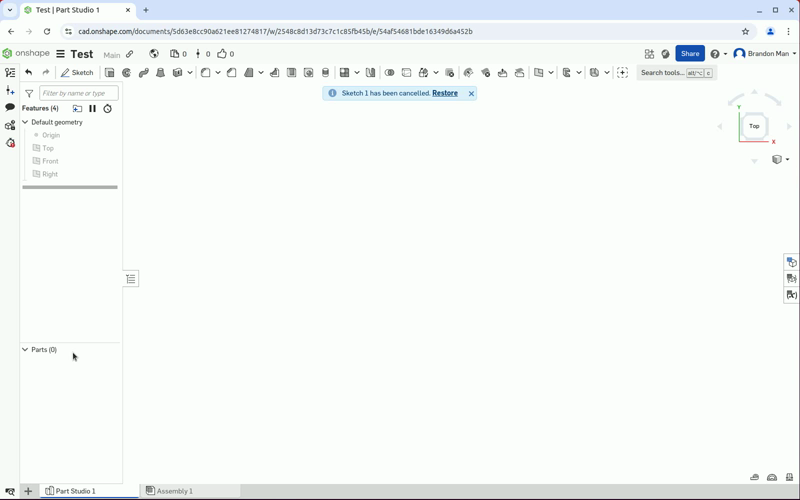
key(up)
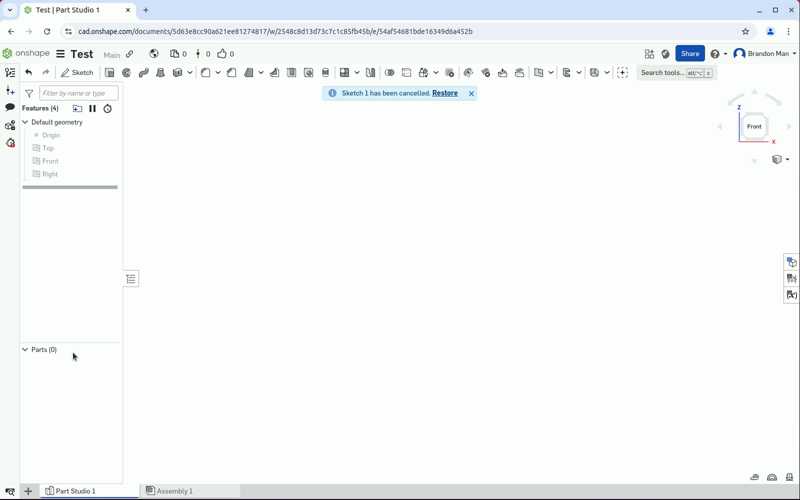
key_up(shift)
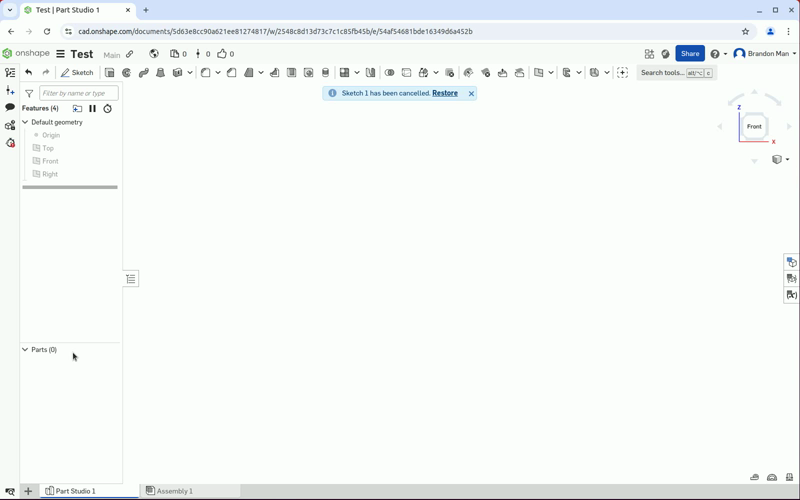
key(space)
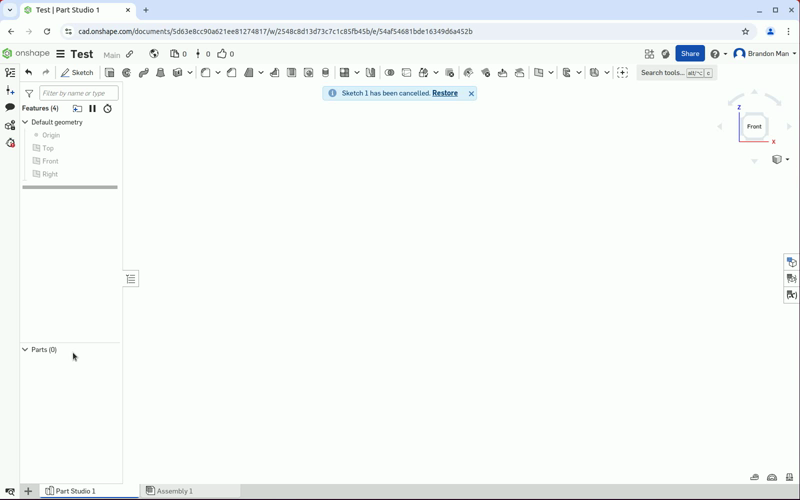
key_down(shift)
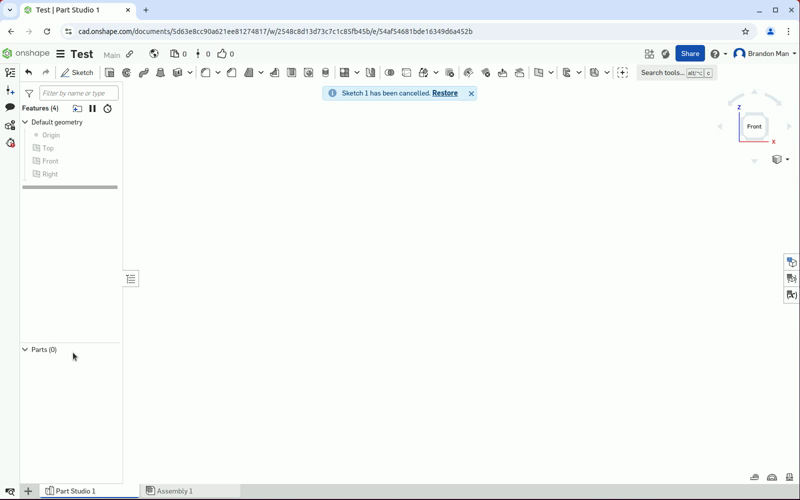
key(left)
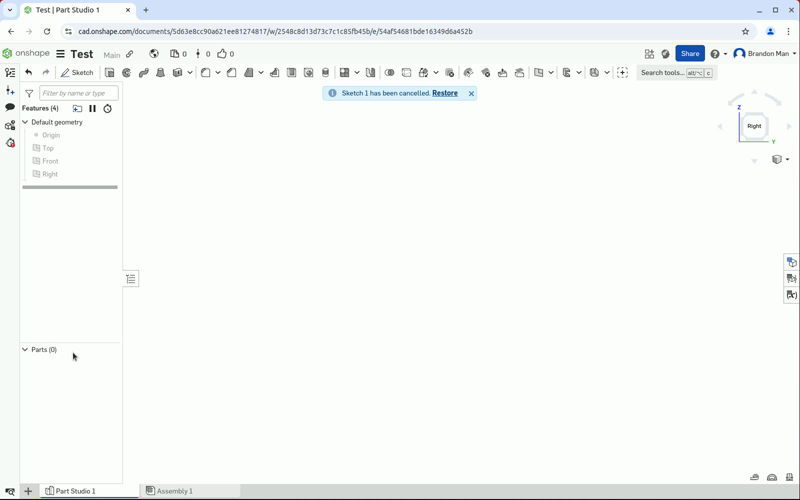
key_up(shift)
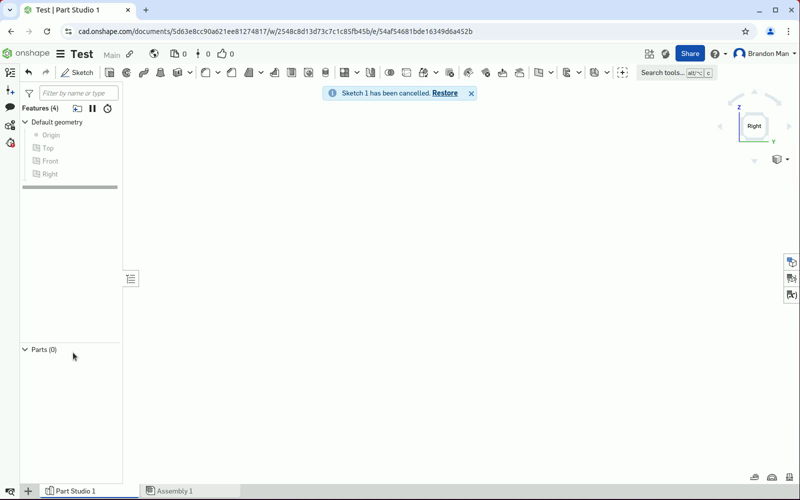
mouse_move(73, 352)
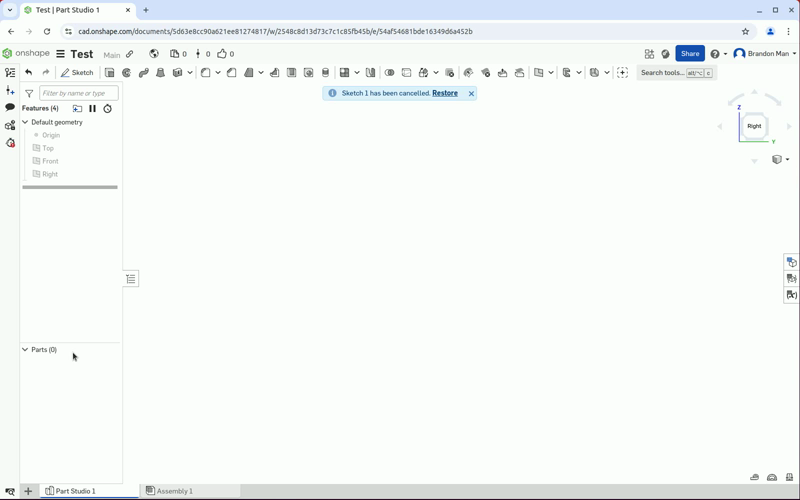
key(shift+y)
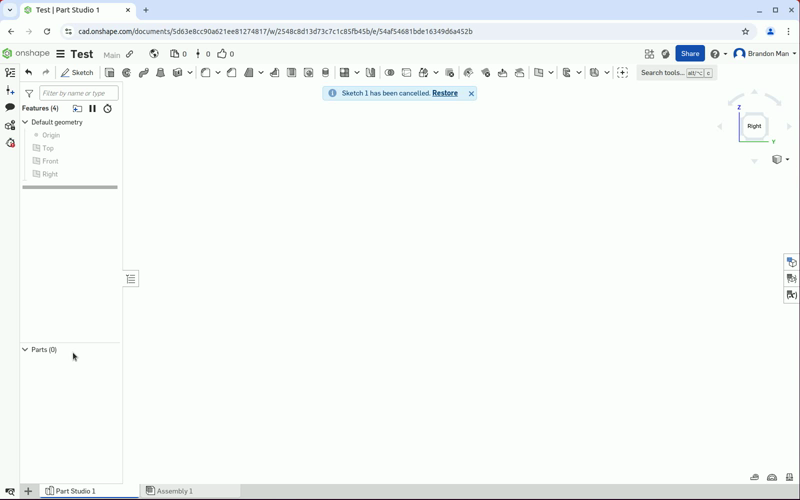
key(shift+s)
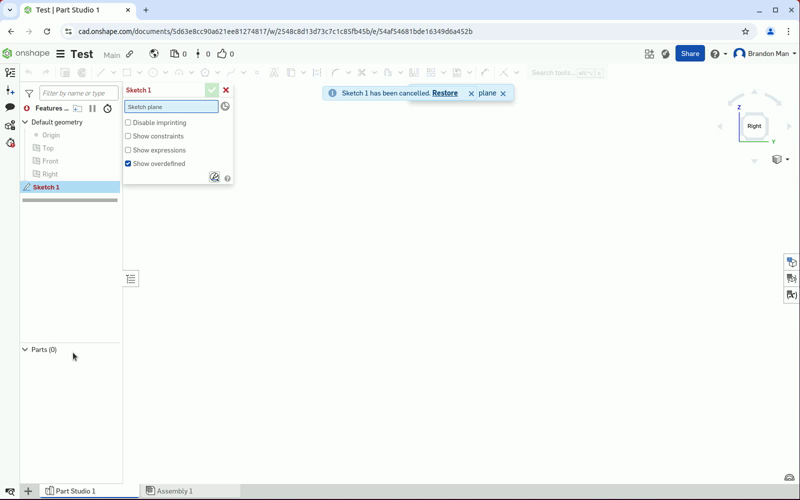
mouse_move(73, 176)
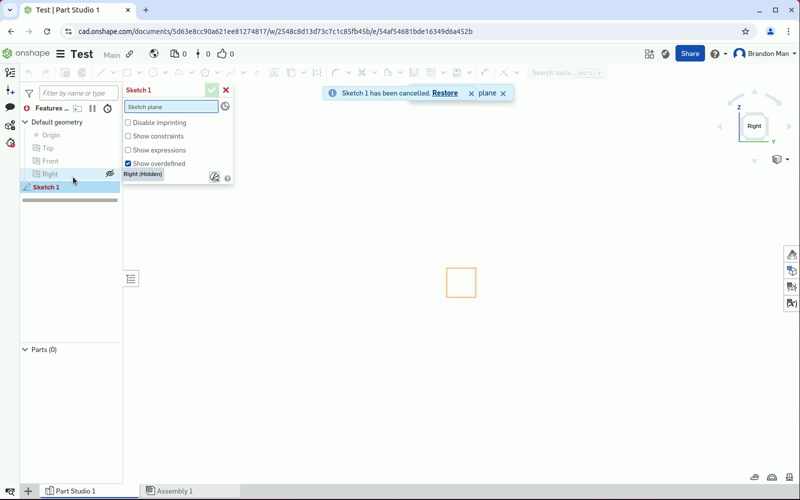
click(73, 176)
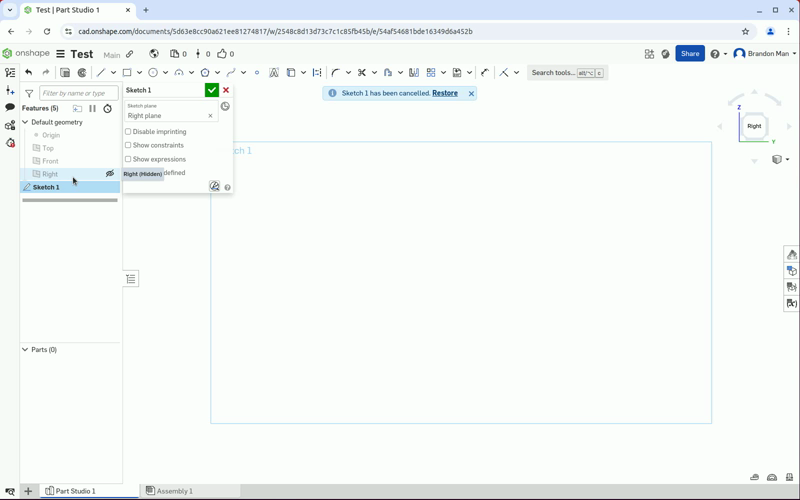
mouse_move(73, 352)
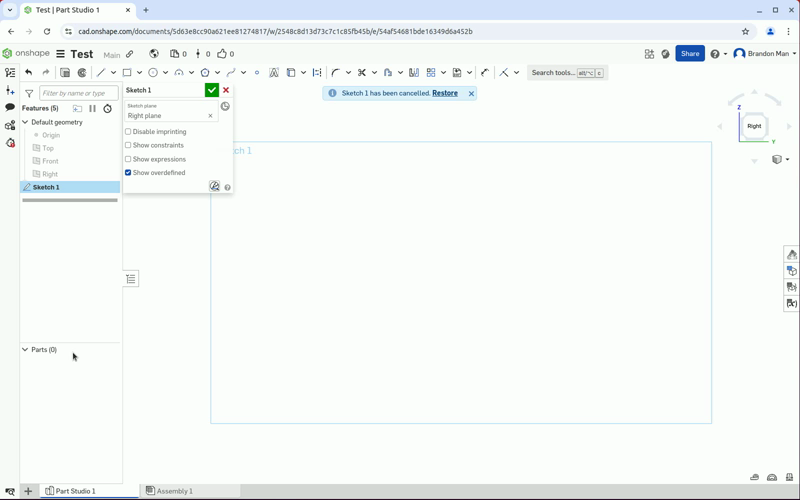
key(y)
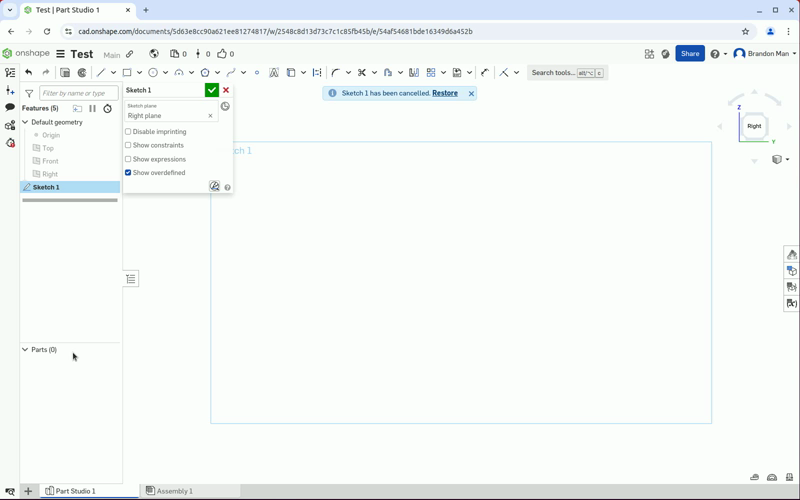
key(c)
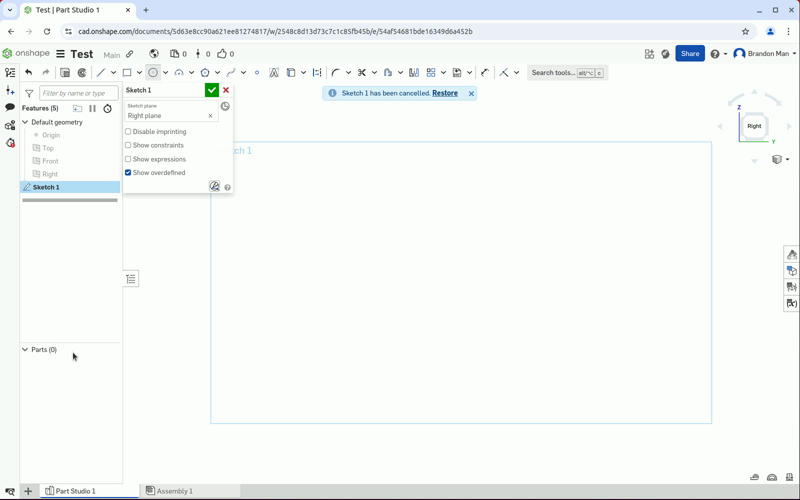
key_down(shift)
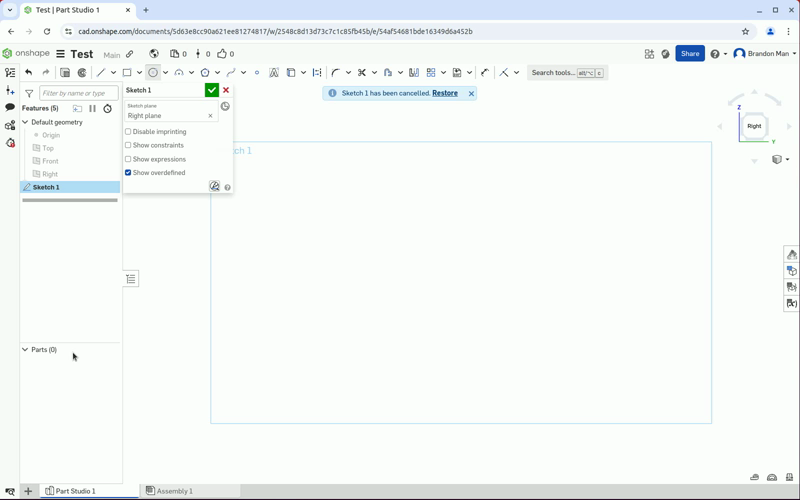
mouse_move(395, 282)
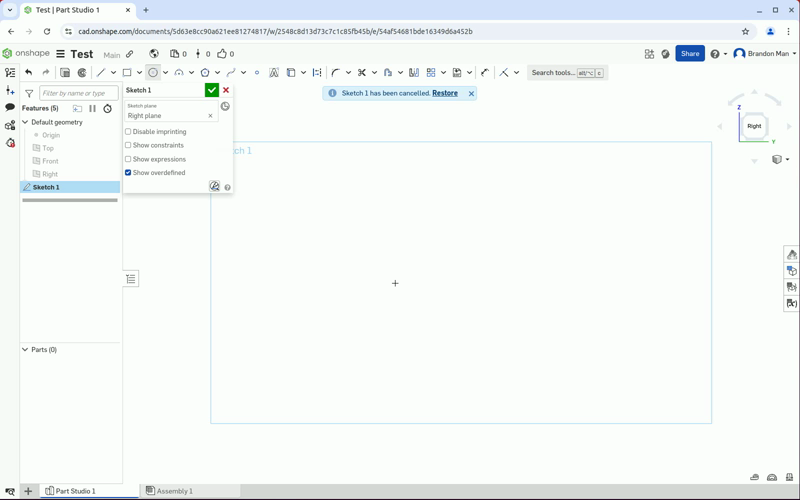
click(395, 282)
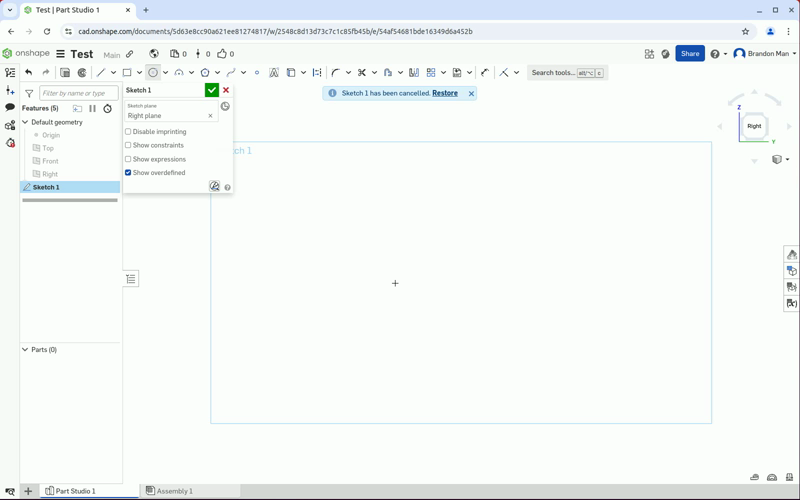
key_up(shift)
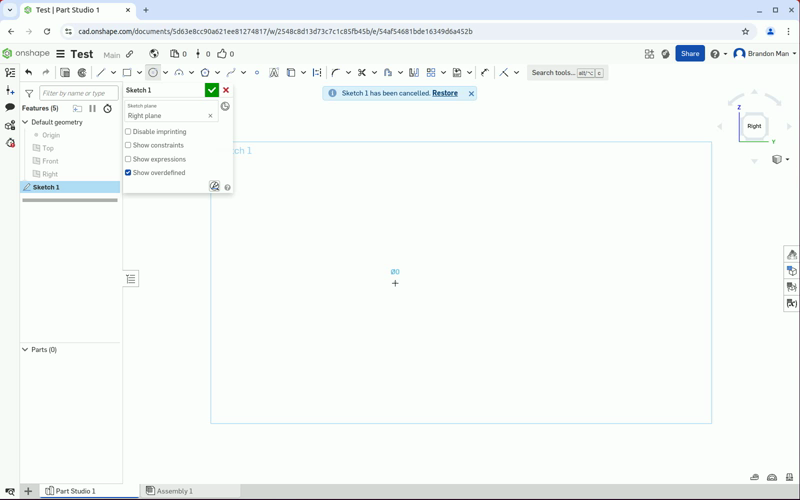
mouse_move(441, 282)
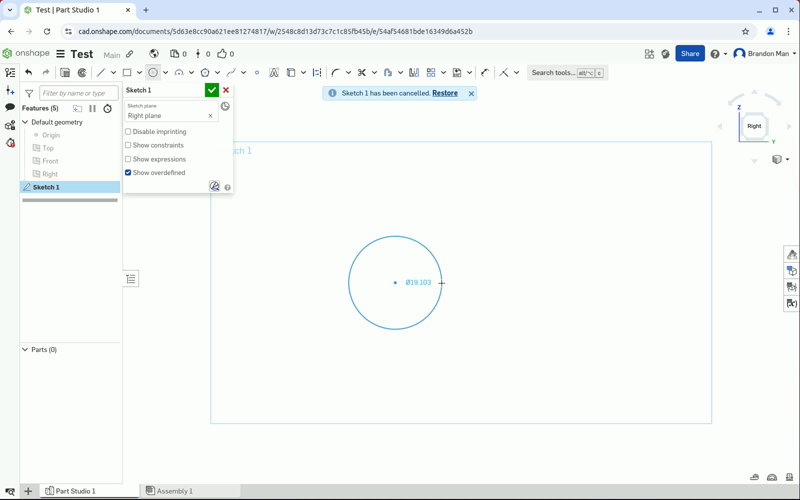
click(441, 282)
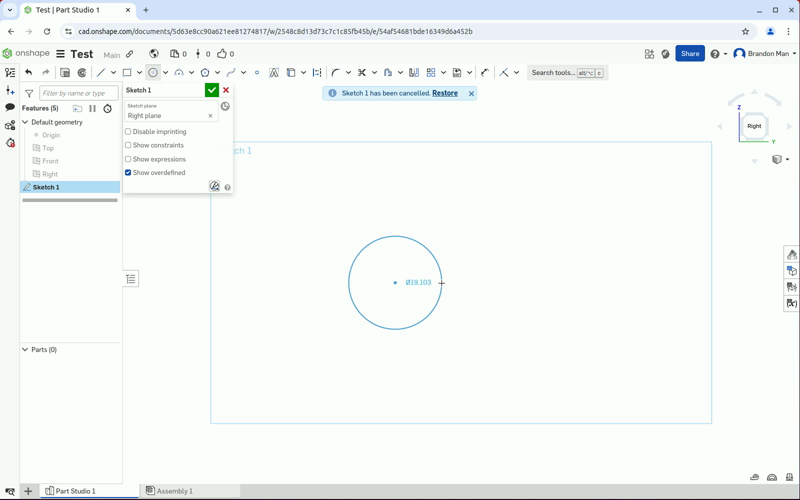
key(esc)
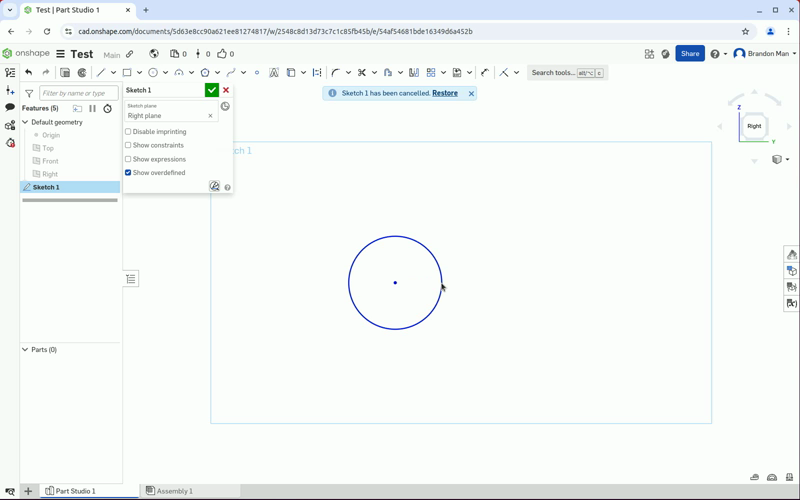
mouse_move(381, 318)
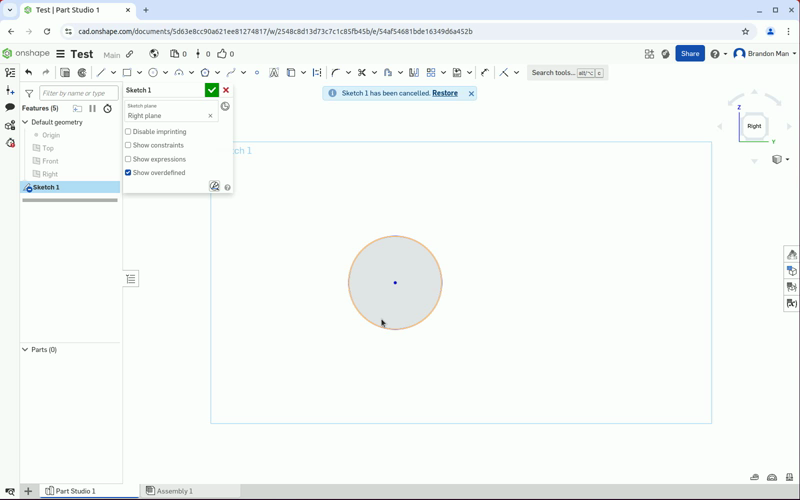
click(381, 318)
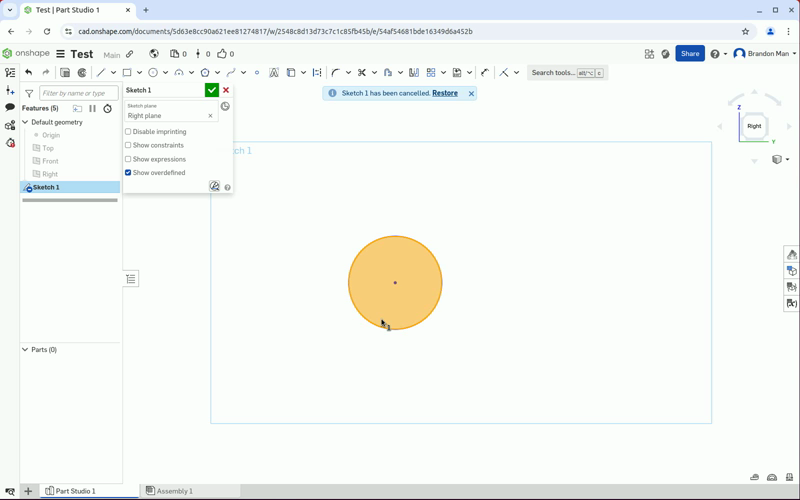
mouse_move(73, 352)
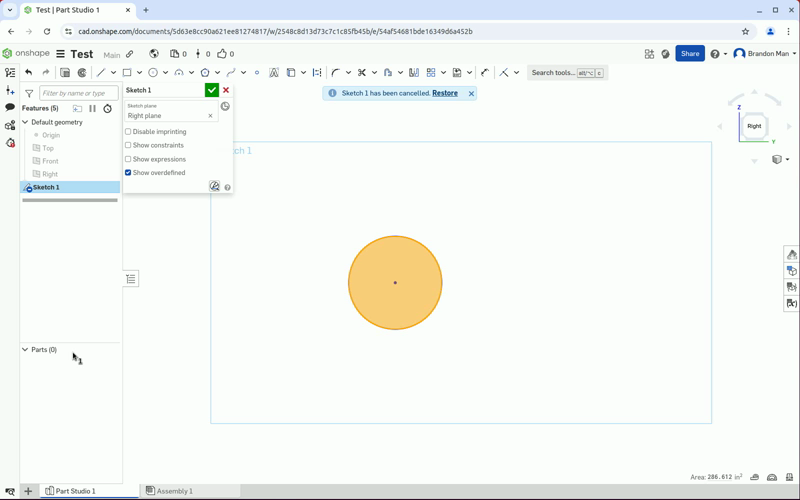
key(shift+y)
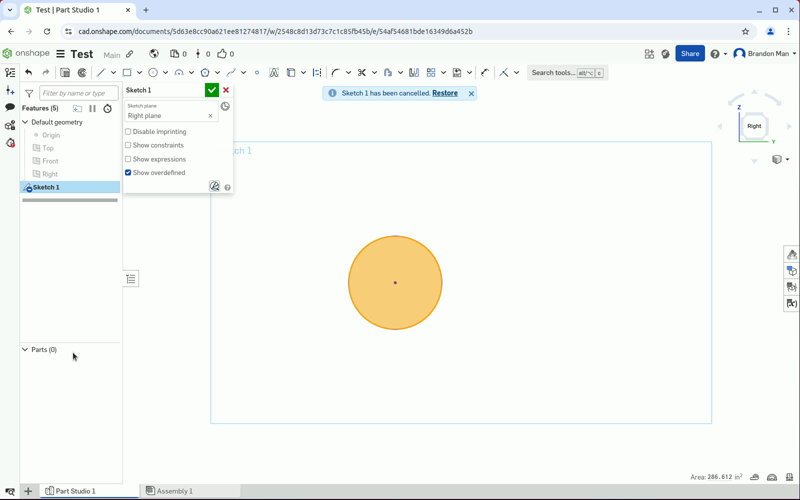
key(shift+e)
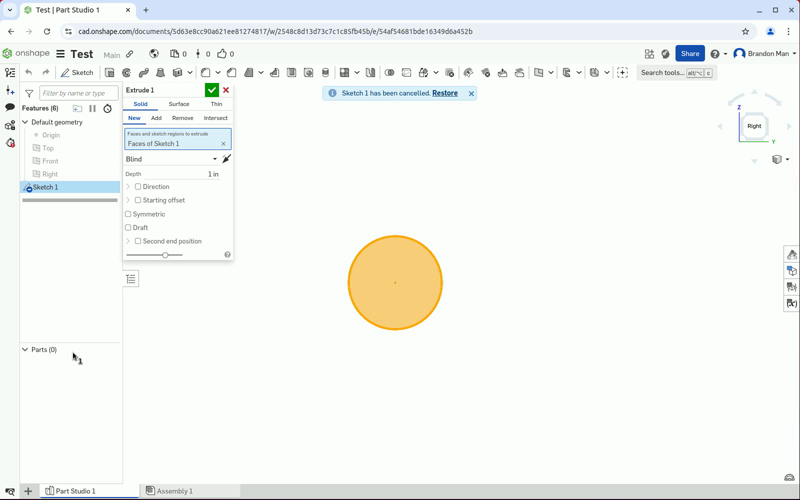
mouse_move(143, 106)
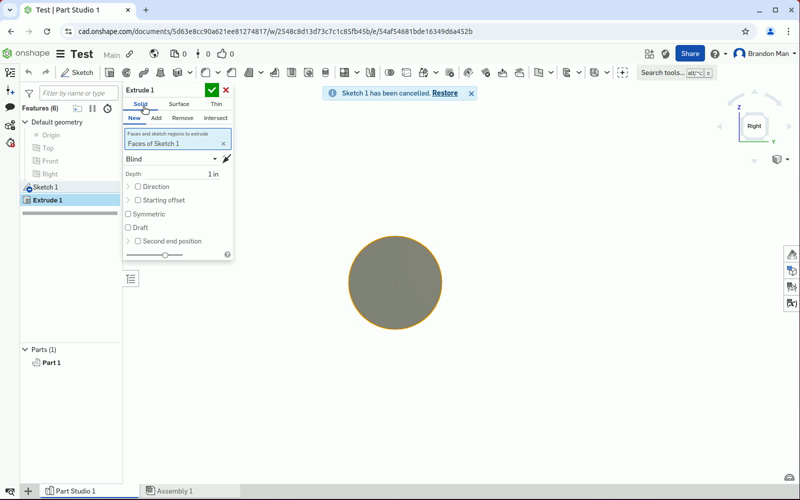
click(143, 106)
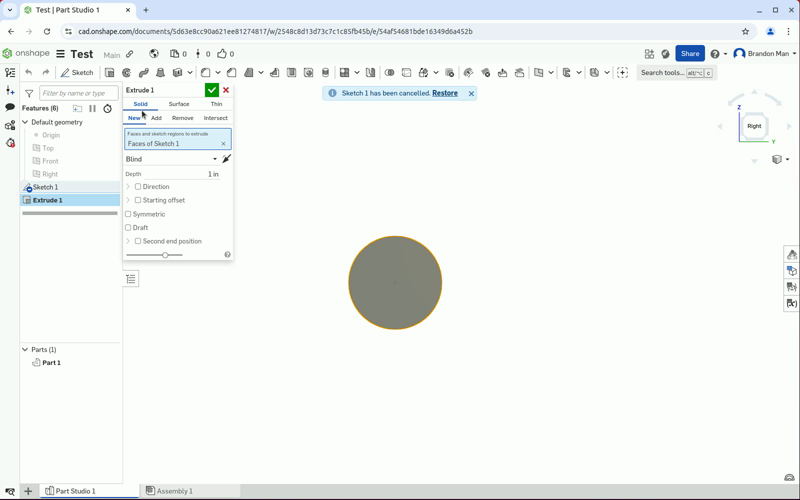
mouse_move(137, 120)
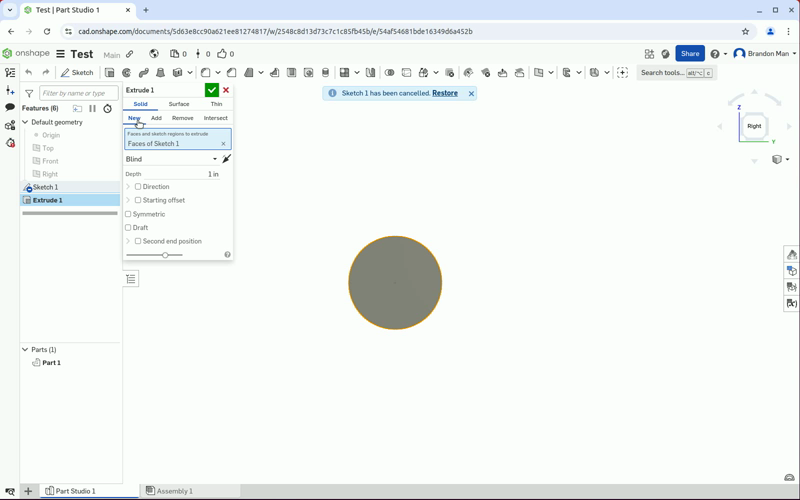
click(137, 120)
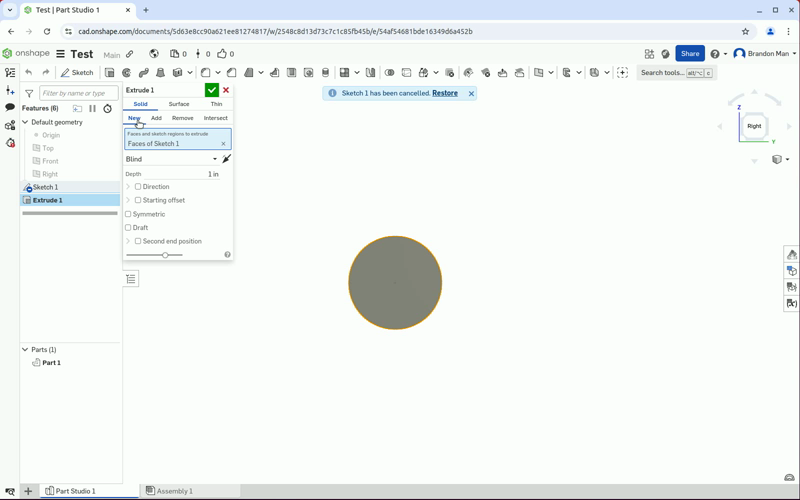
key(tab, 4)
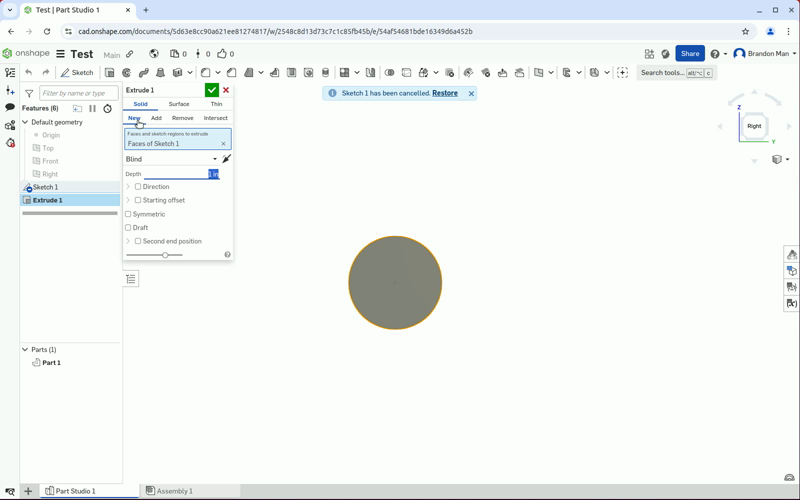
text(4.574)
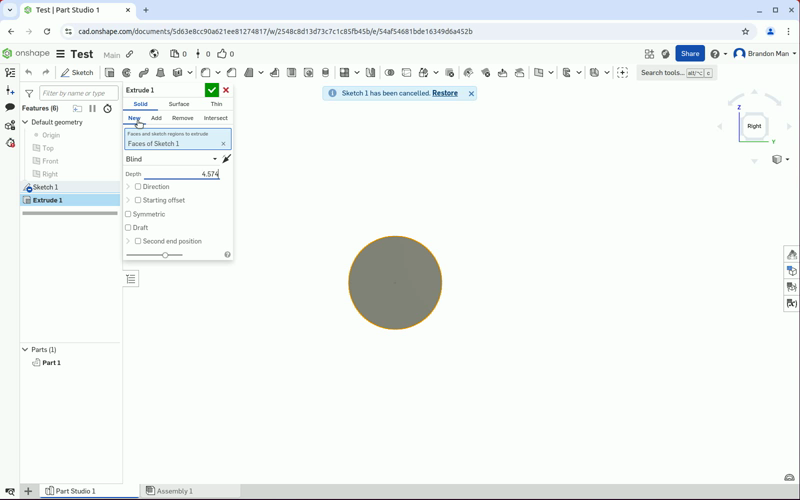
key(enter)
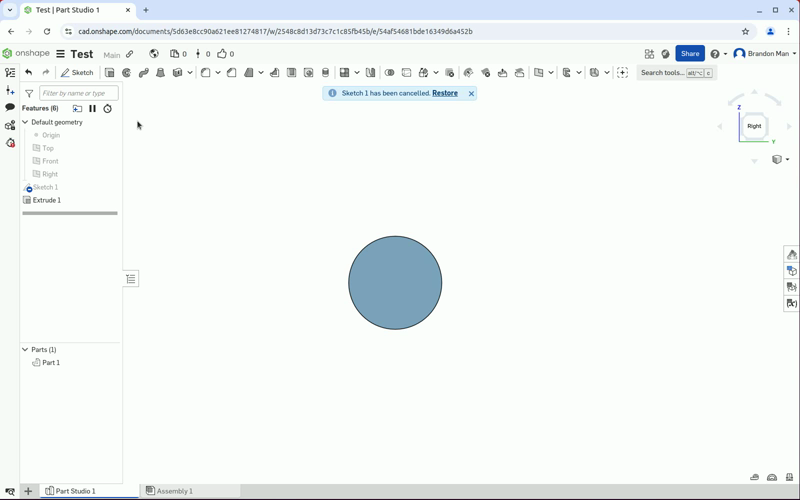
key(shift+h)
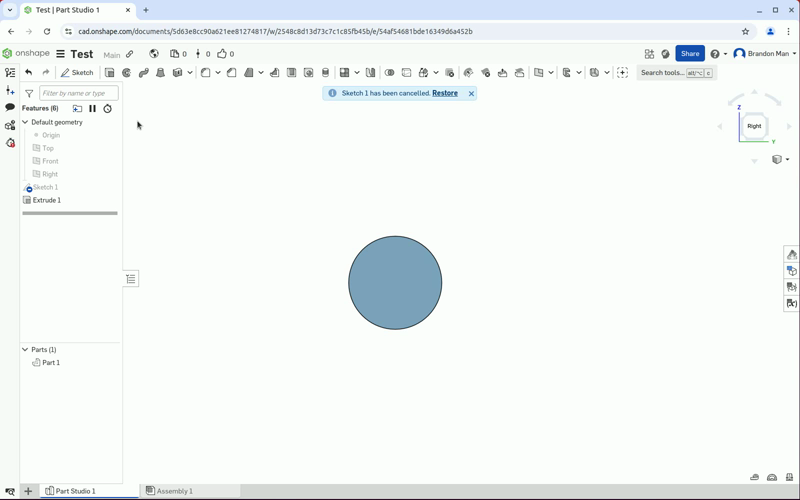
key(shift+h)
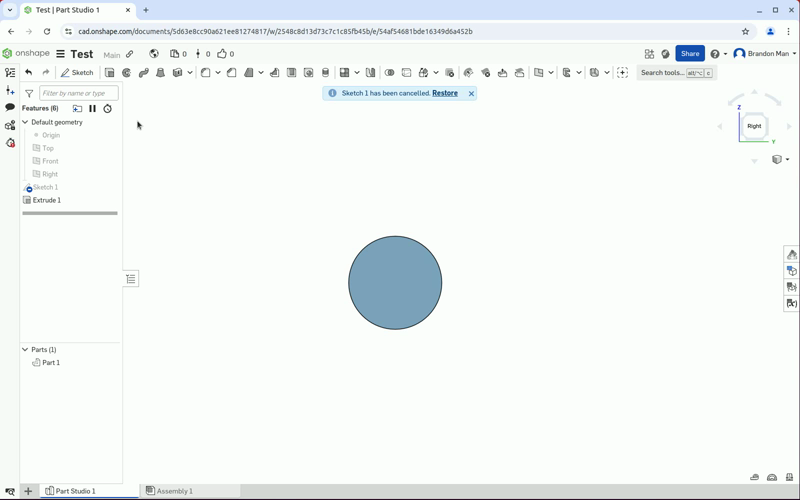
mouse_move(73, 189)
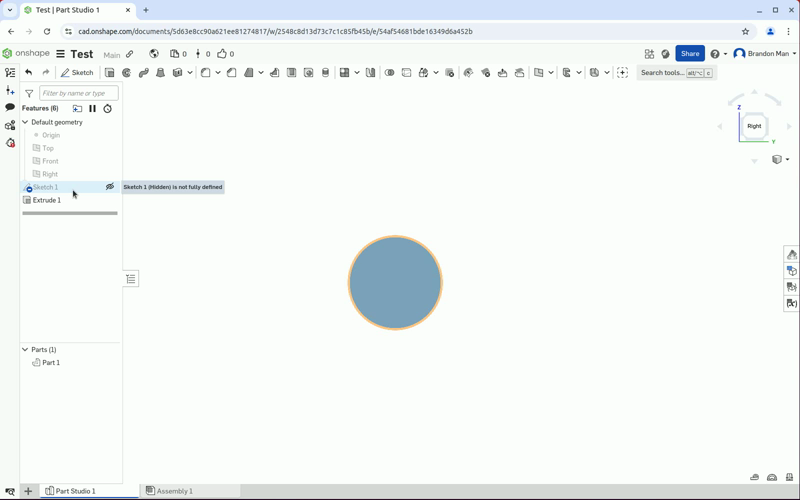
click(73, 189)
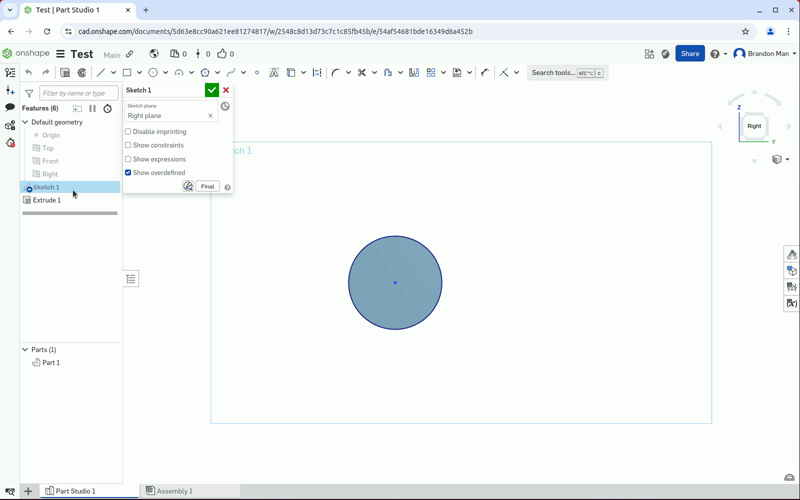
mouse_move(229, 92)
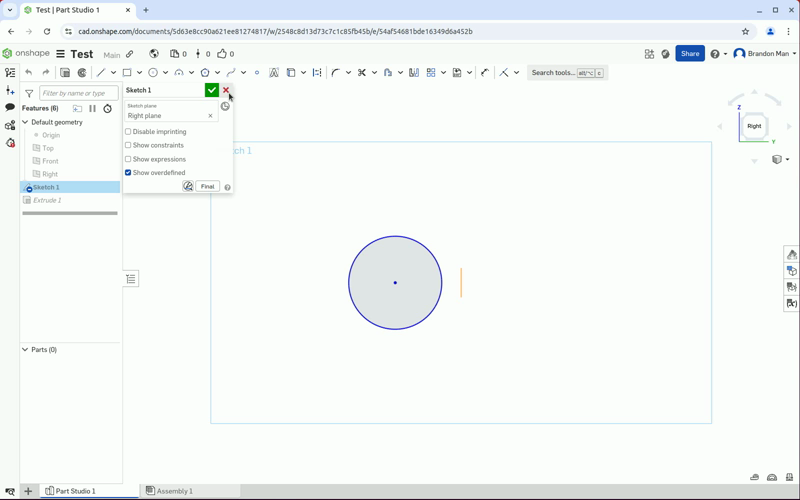
click(229, 92)
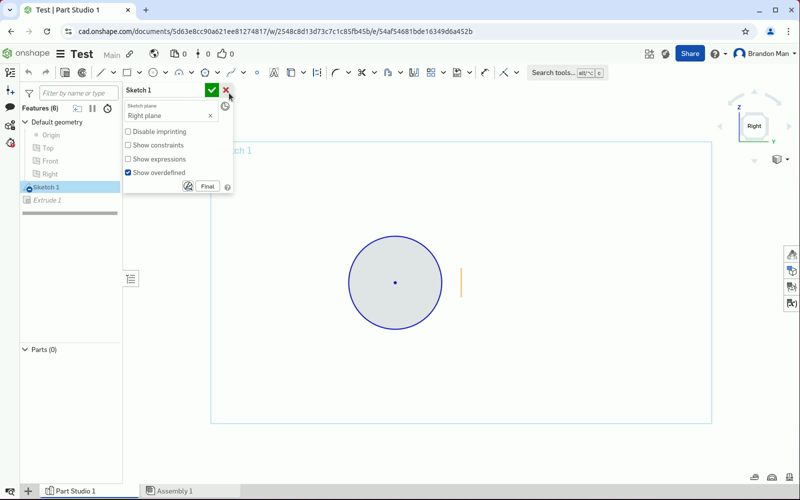
key(shift+s)
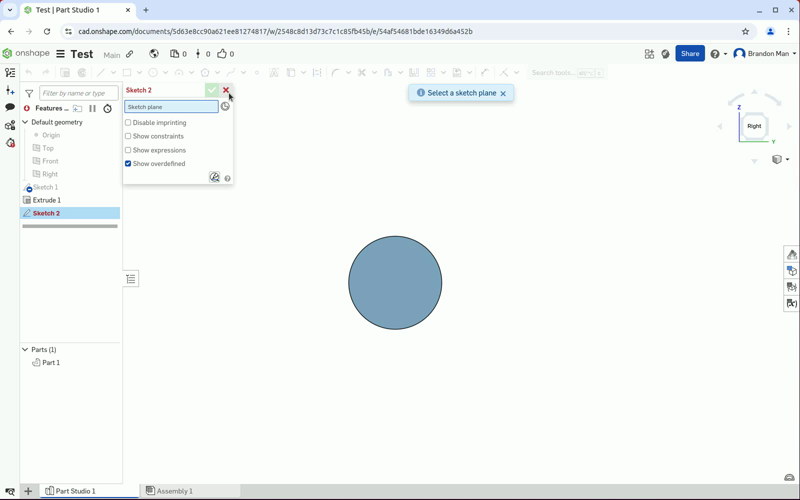
mouse_move(73, 176)
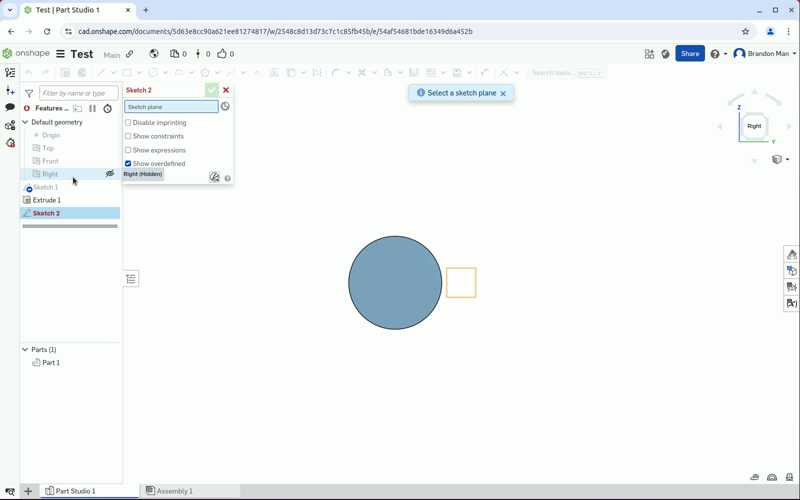
click(73, 176)
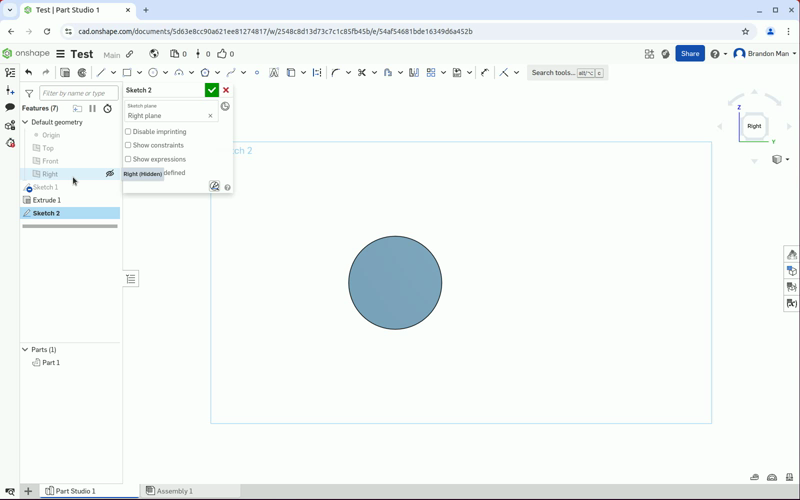
mouse_move(73, 352)
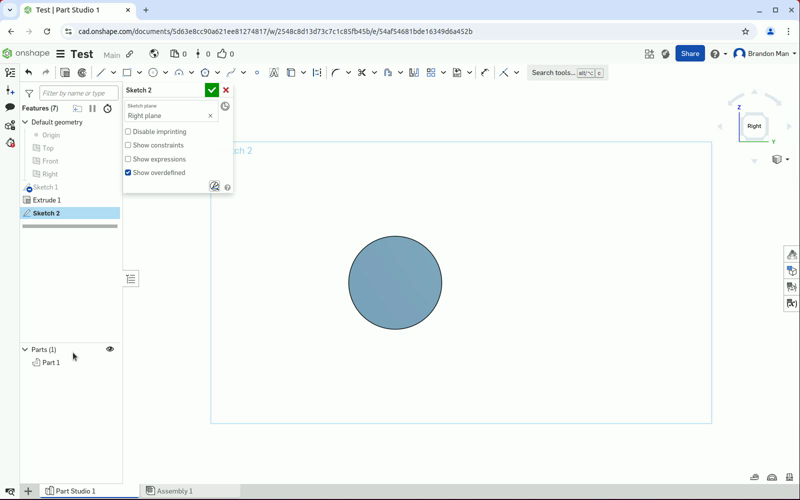
key(y)
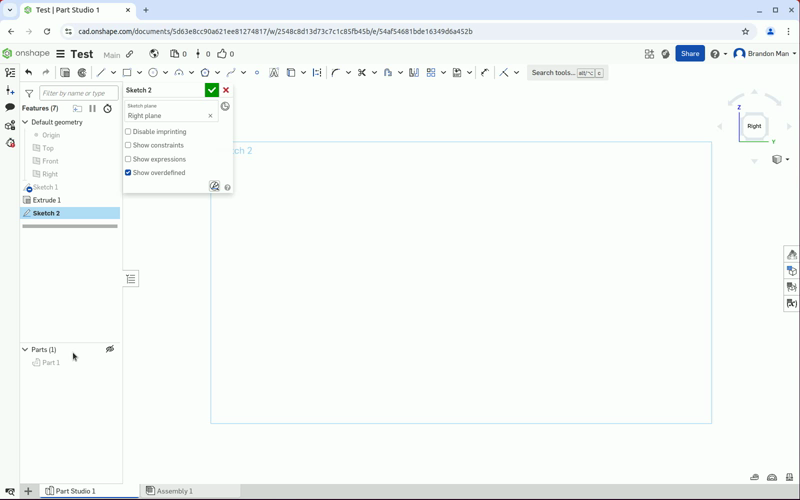
key(c)
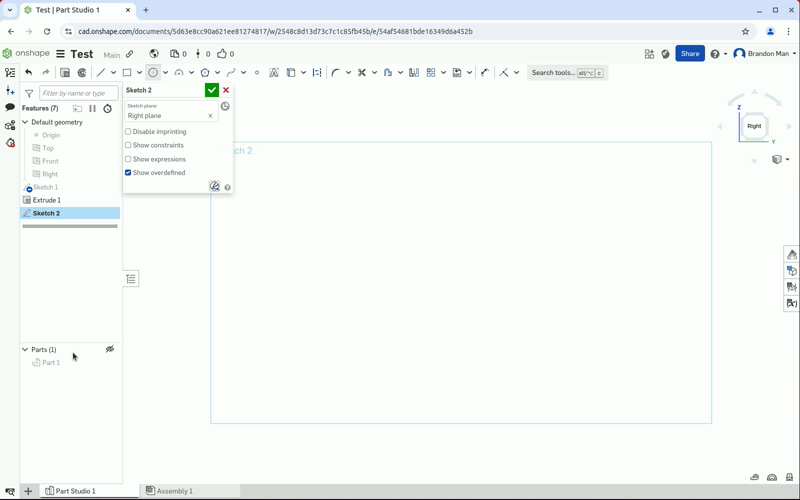
key_down(shift)
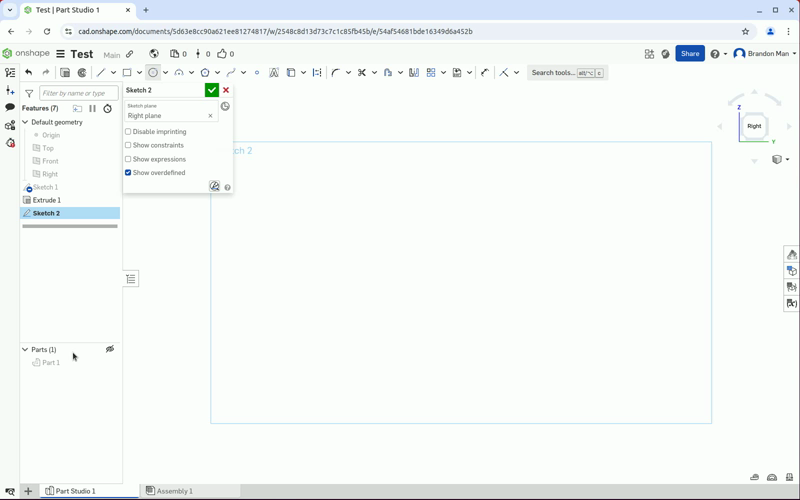
mouse_move(509, 282)
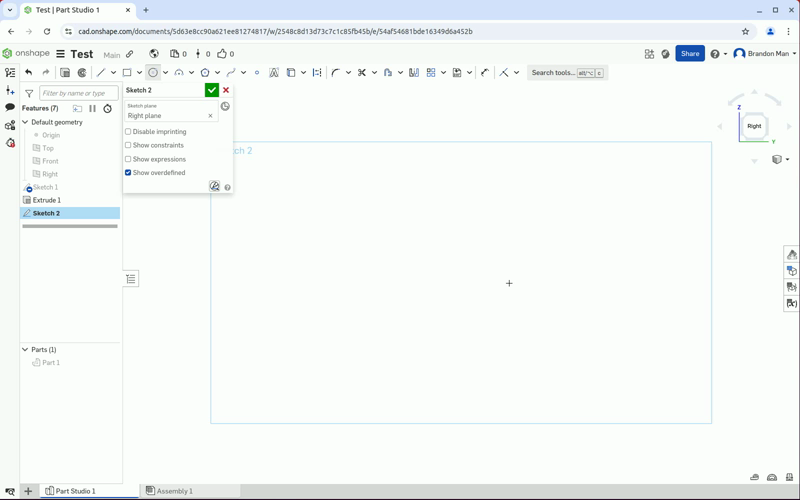
click(509, 282)
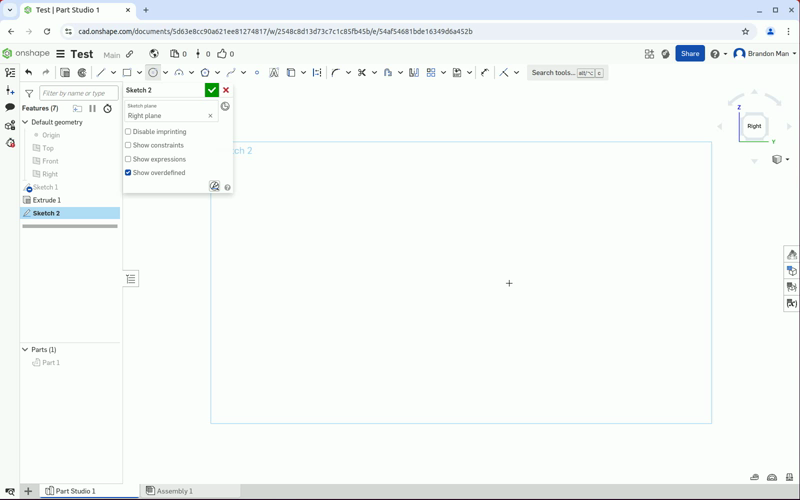
key_up(shift)
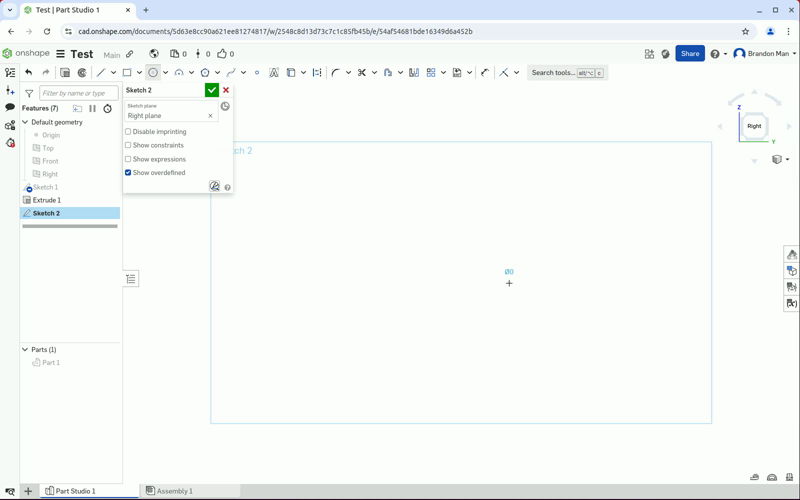
mouse_move(531, 282)
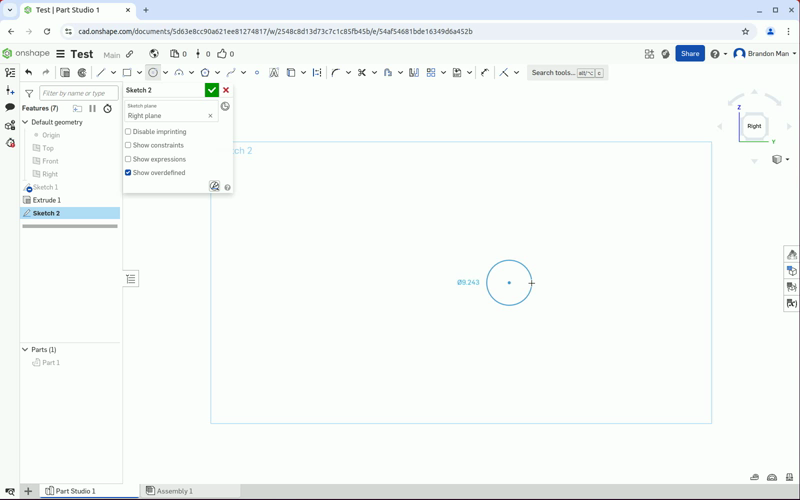
click(531, 282)
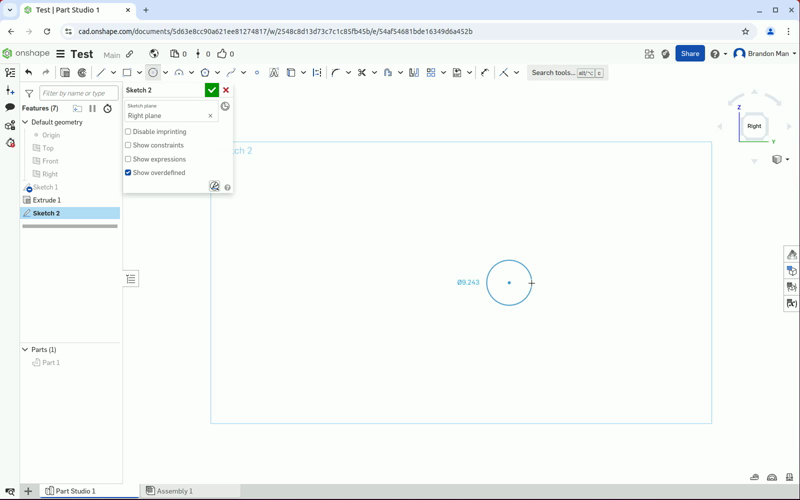
key(esc)
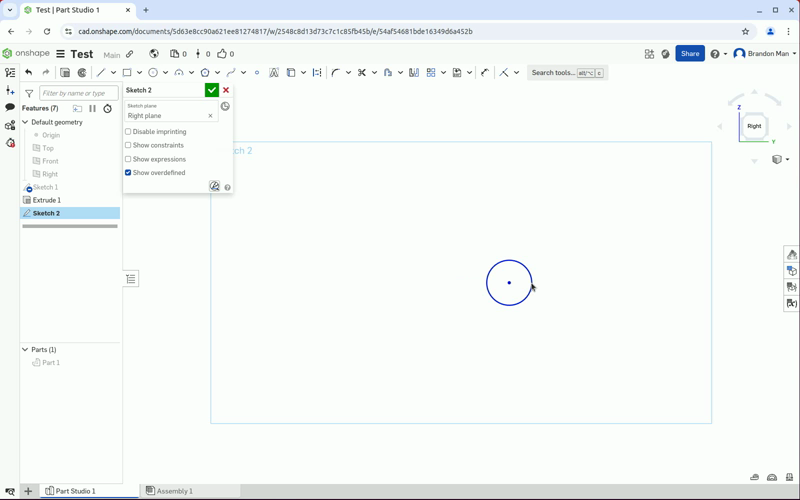
mouse_move(524, 280)
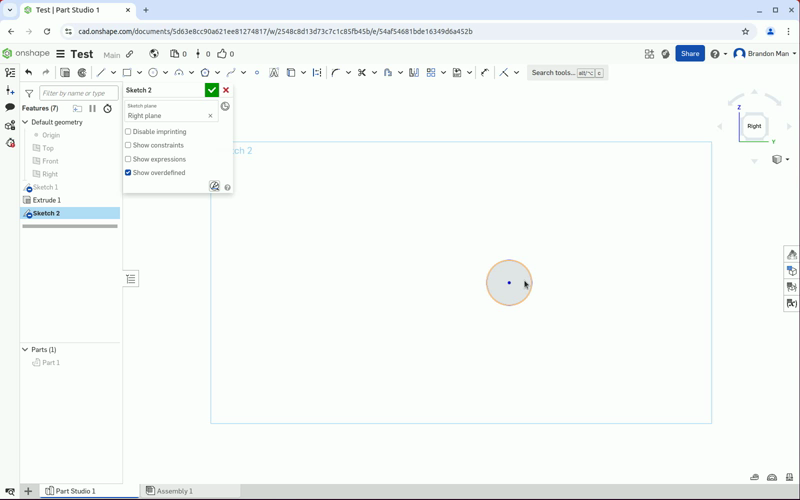
scroll(6)
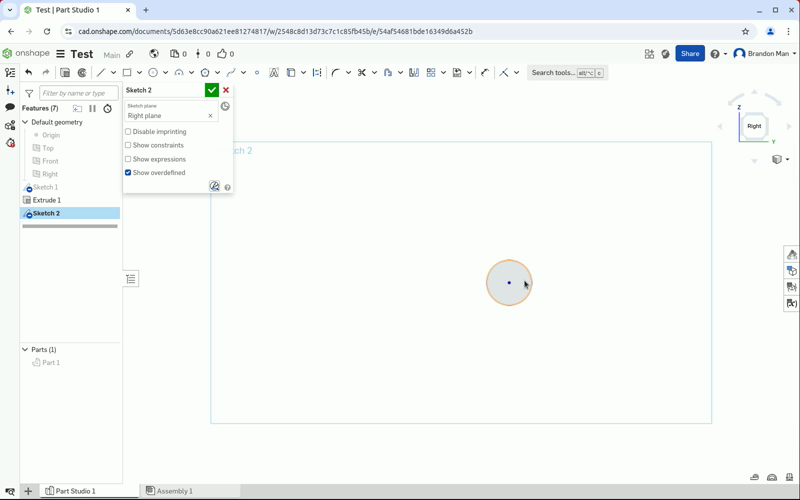
scroll(6)
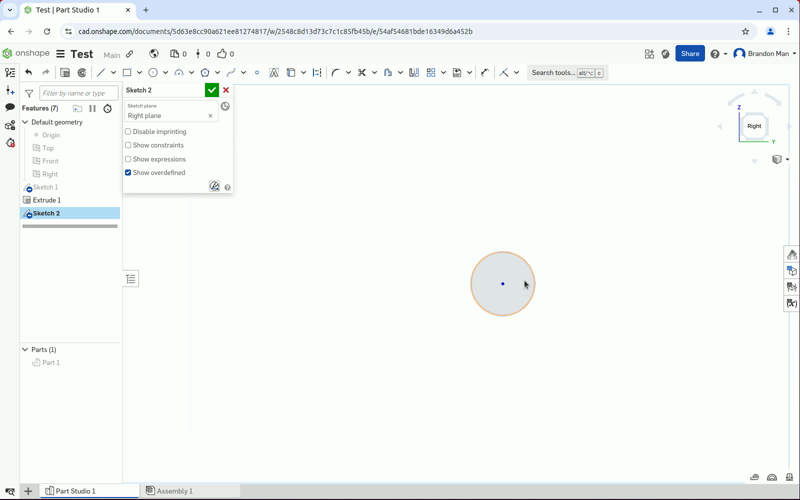
scroll(6)
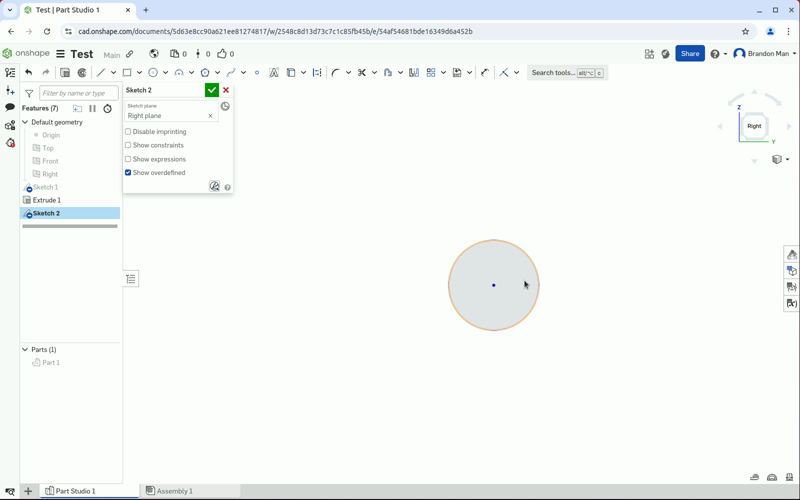
scroll(6)
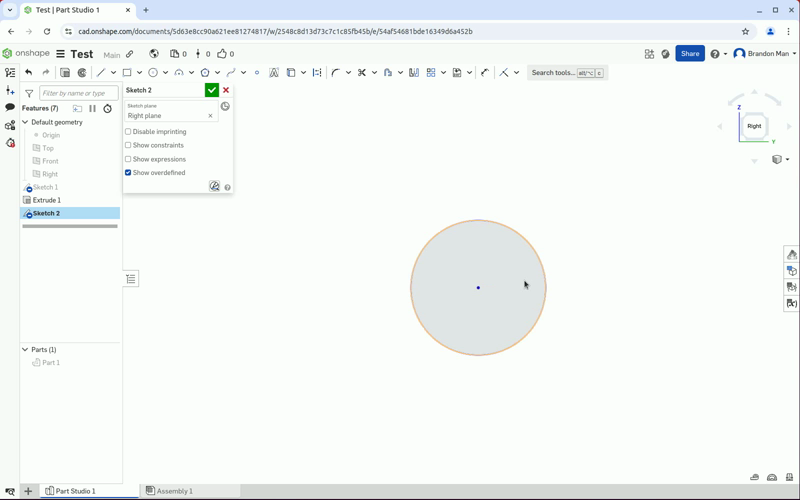
scroll(6)
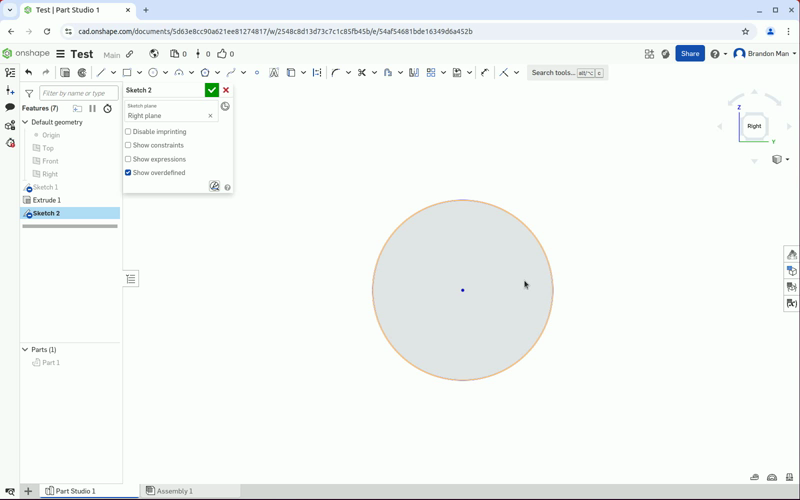
scroll(6)
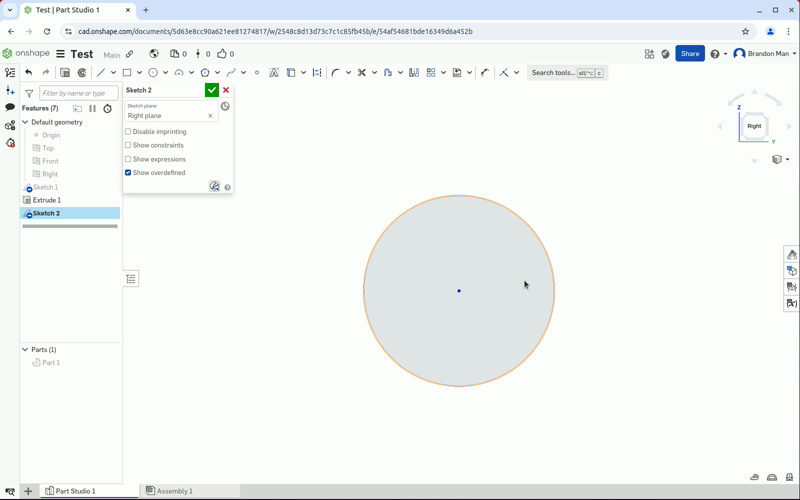
scroll(6)
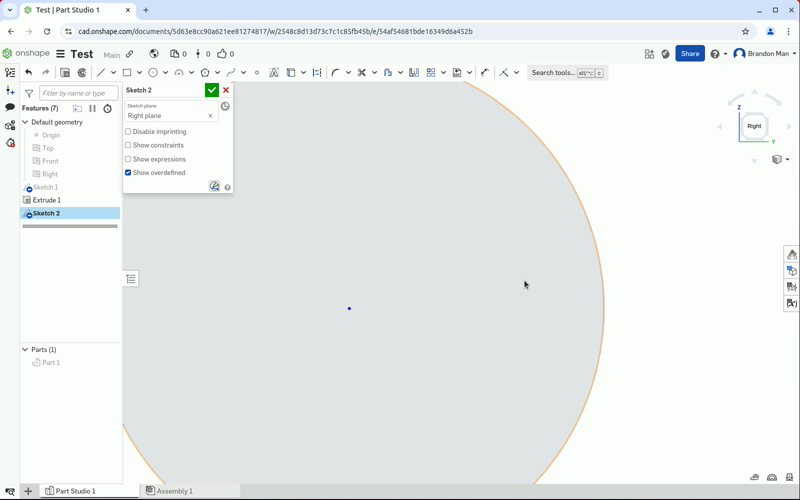
click(524, 280)
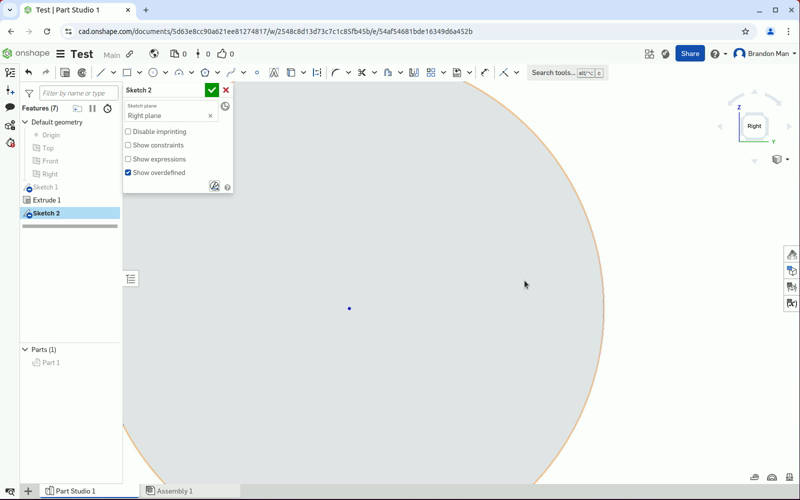
scroll(-6)
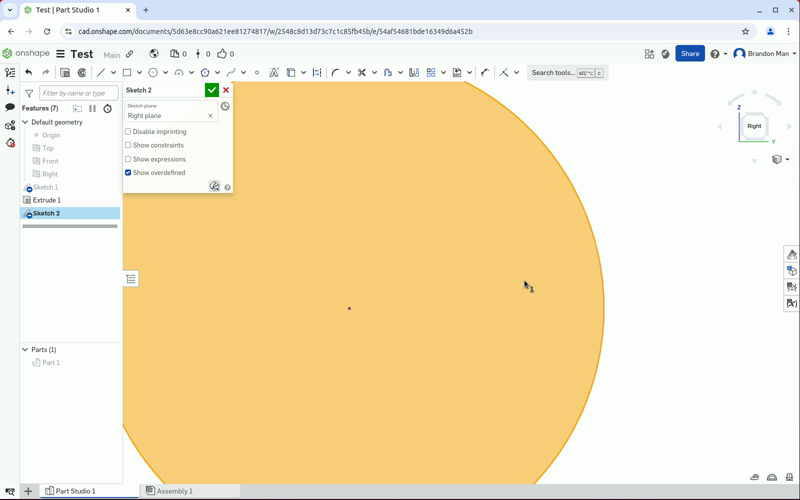
scroll(-6)
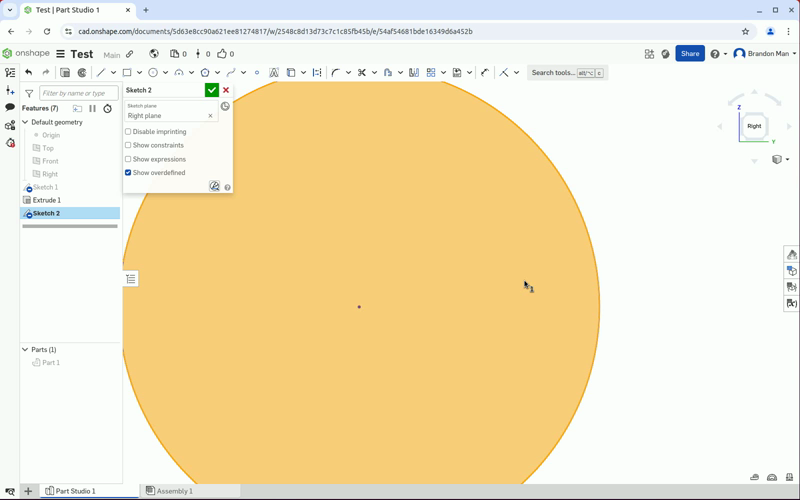
scroll(-6)
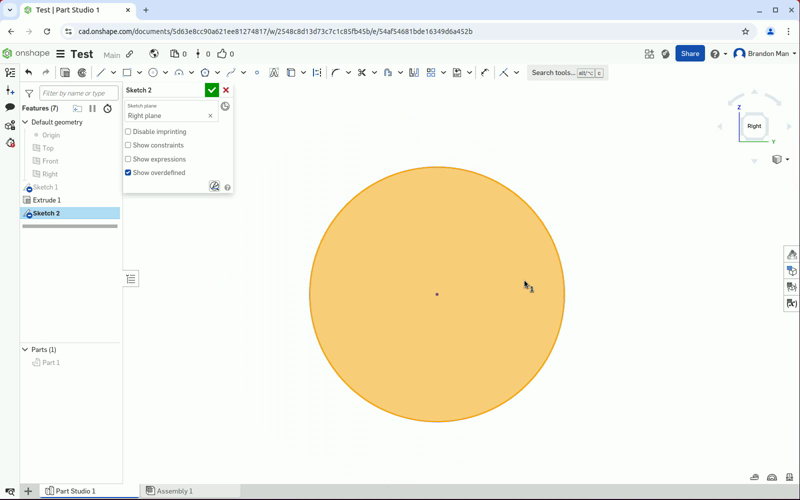
scroll(-6)
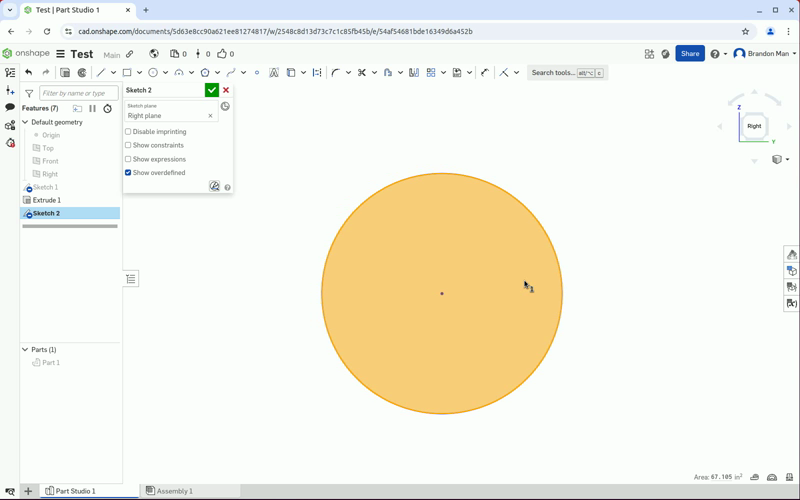
scroll(-6)
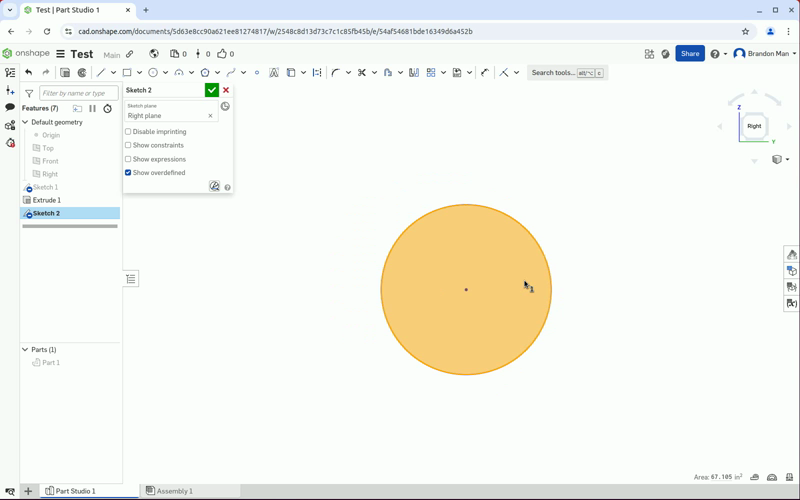
scroll(-6)
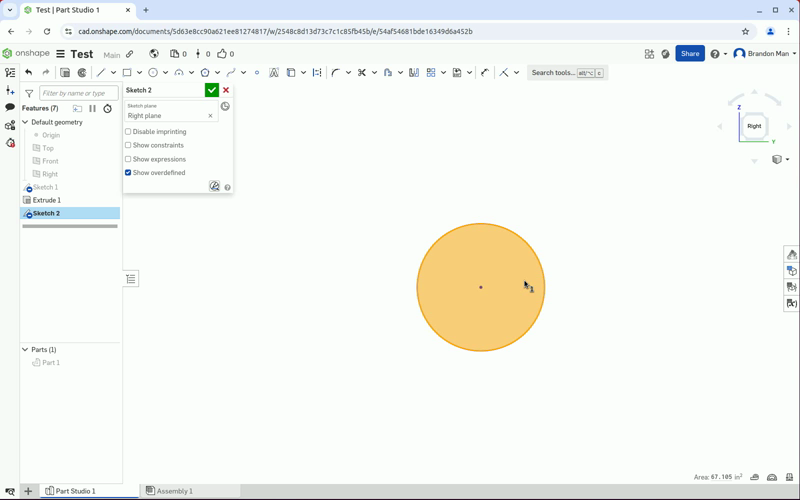
scroll(-6)
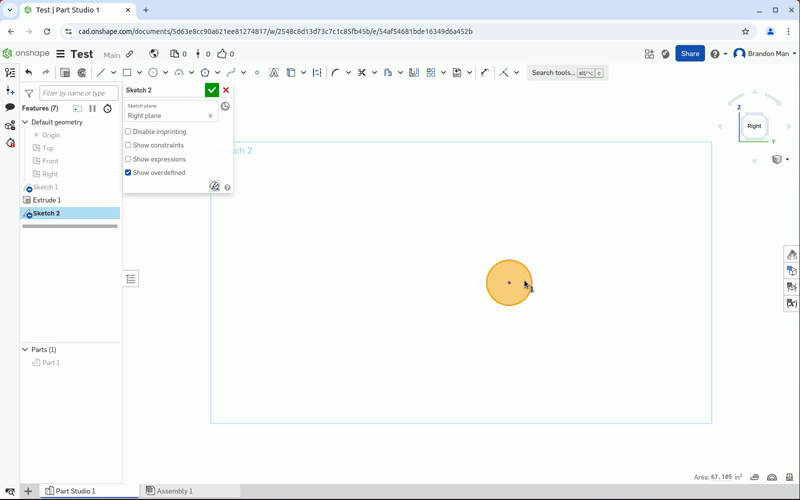
mouse_move(73, 352)
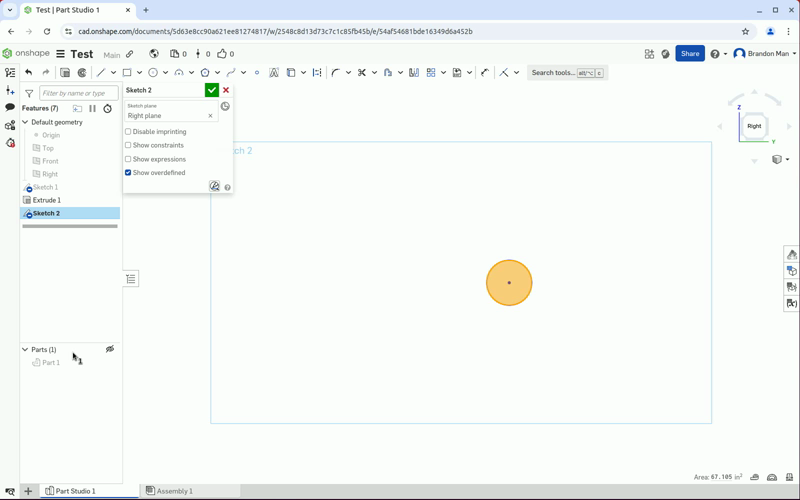
key(shift+y)
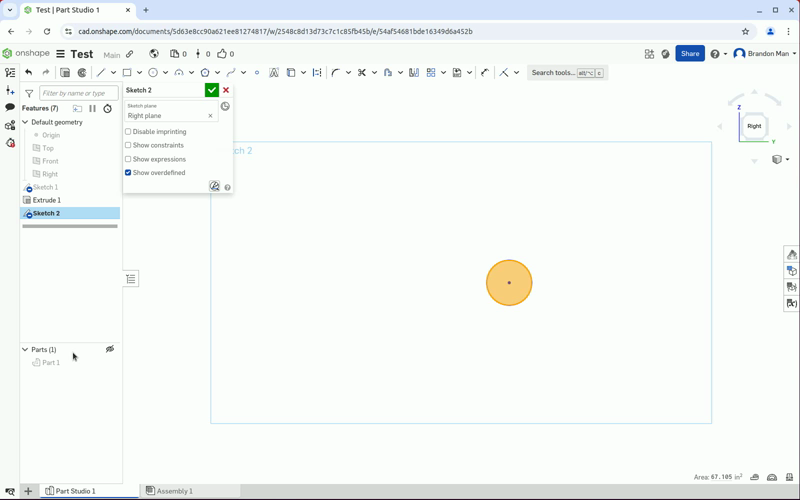
key(shift+e)
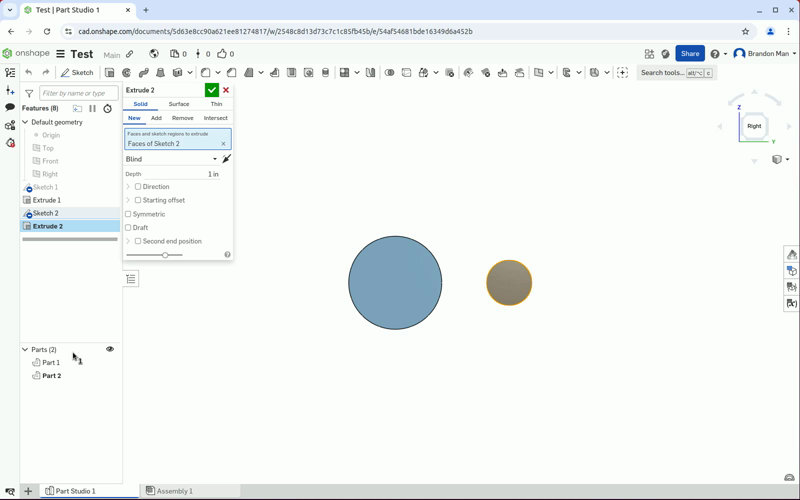
mouse_move(143, 106)
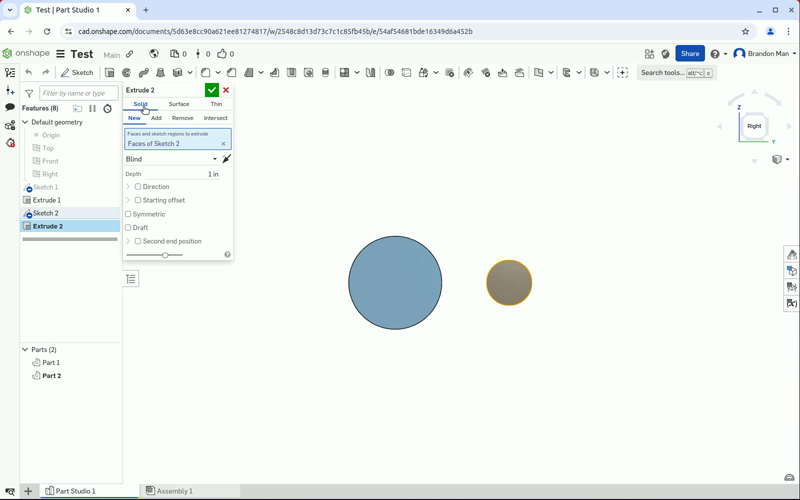
click(143, 106)
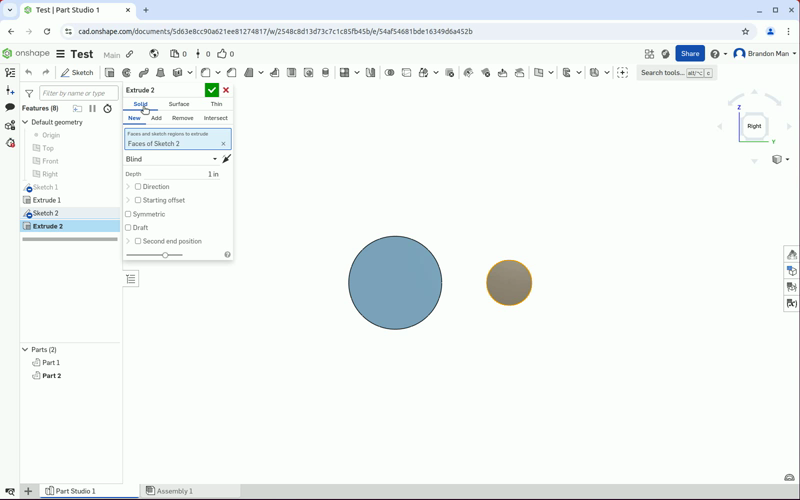
mouse_move(137, 120)
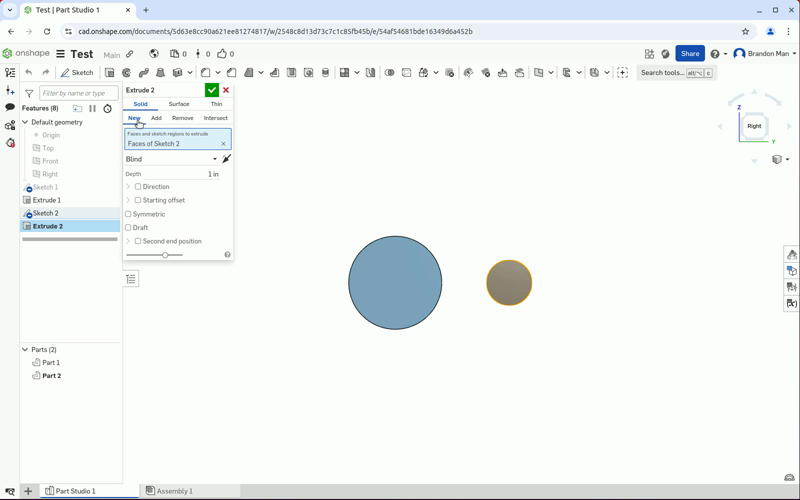
click(137, 120)
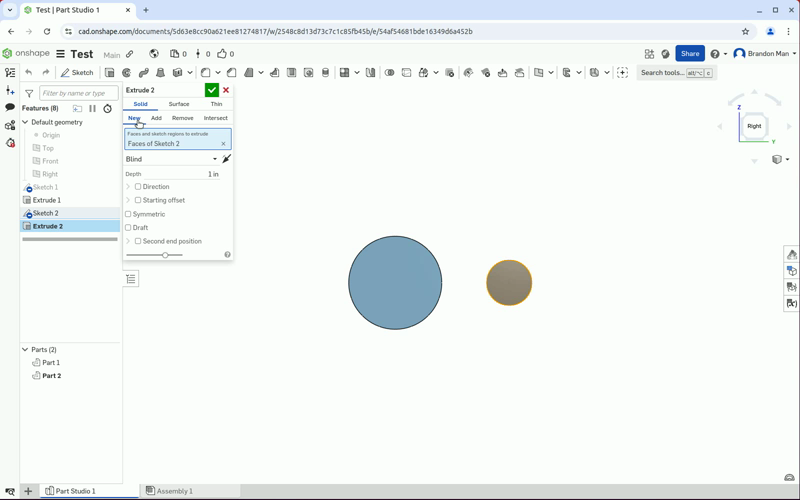
key(tab, 4)
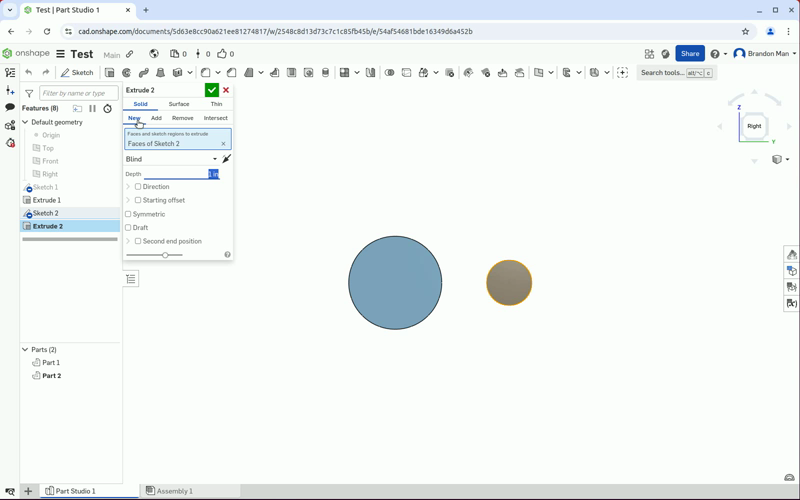
text(4.574)
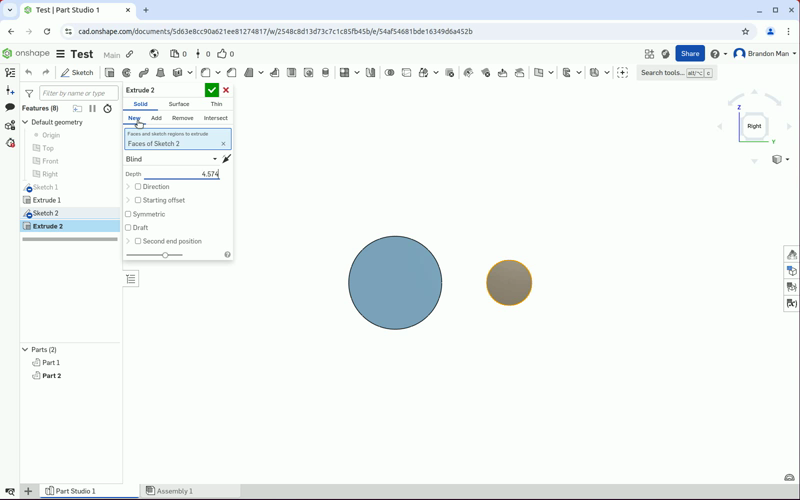
key(enter)
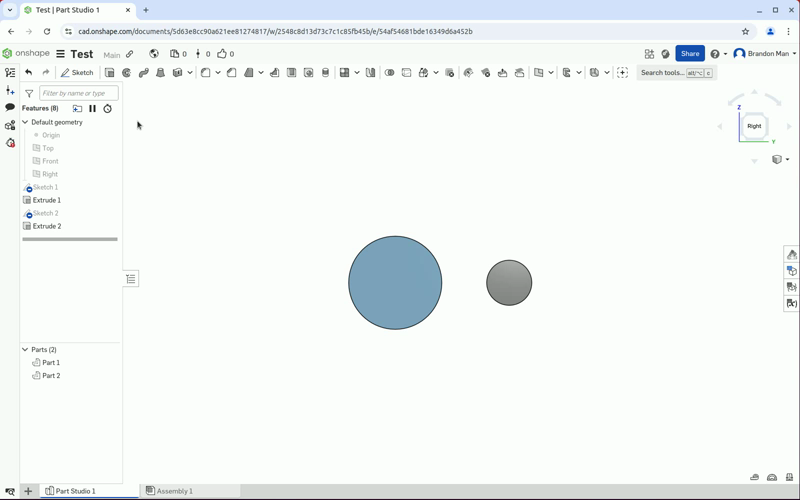
key(shift+h)
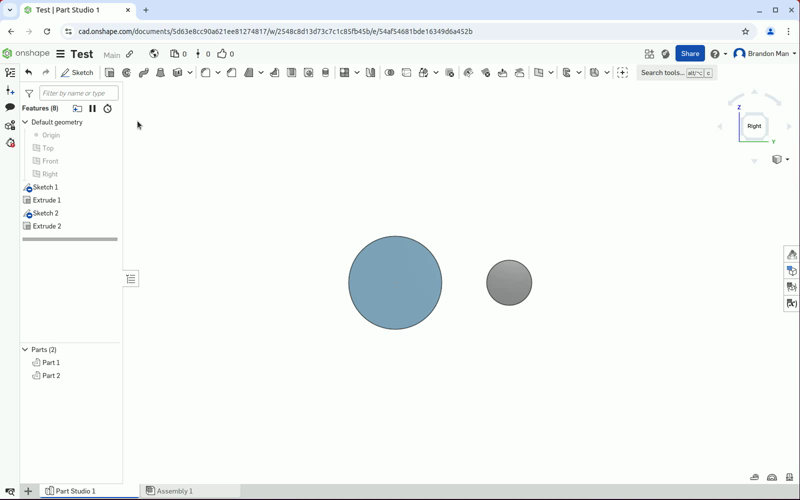
key(shift+h)
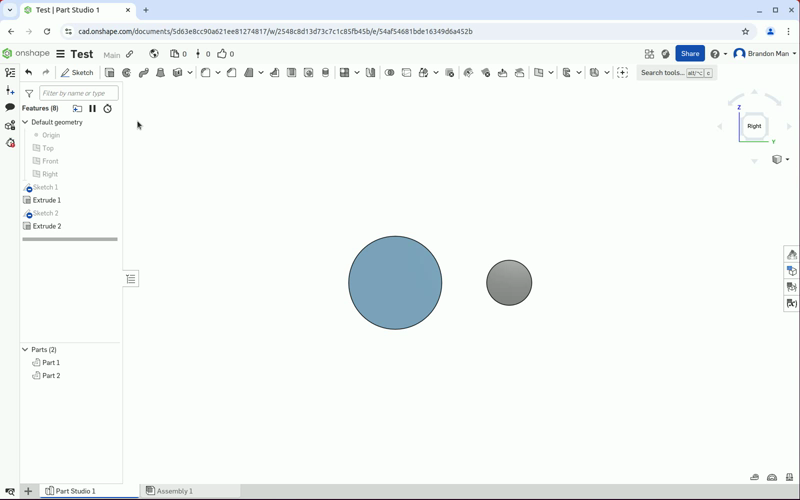
mouse_move(73, 189)
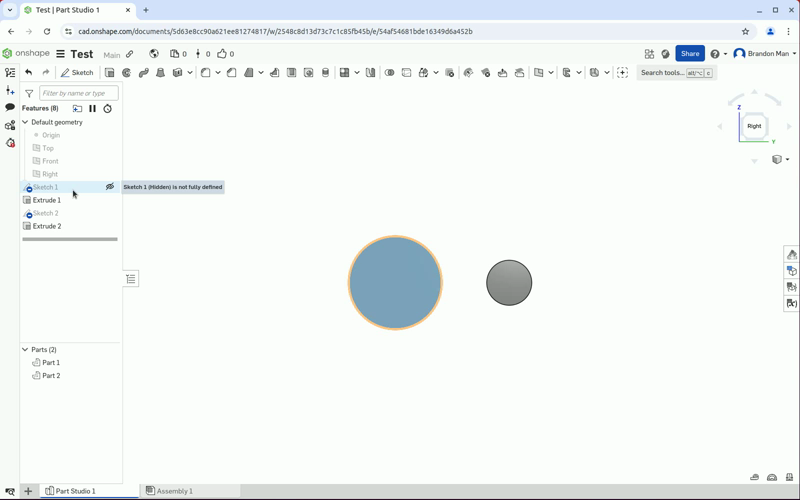
click(73, 189)
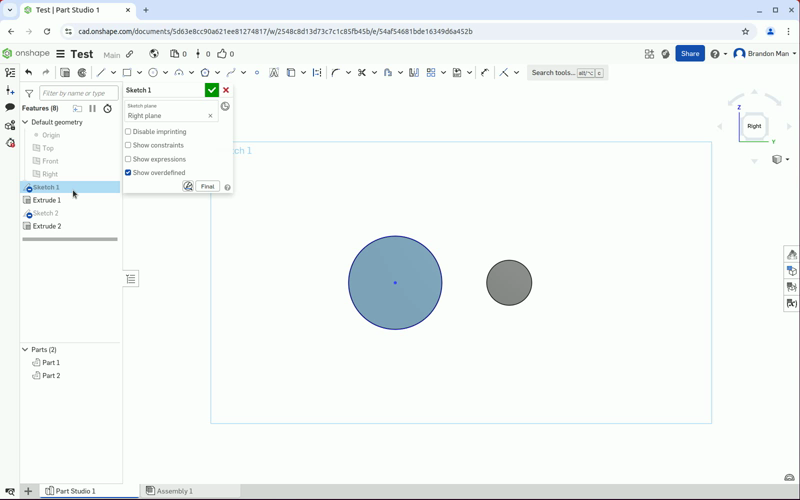
mouse_move(229, 92)
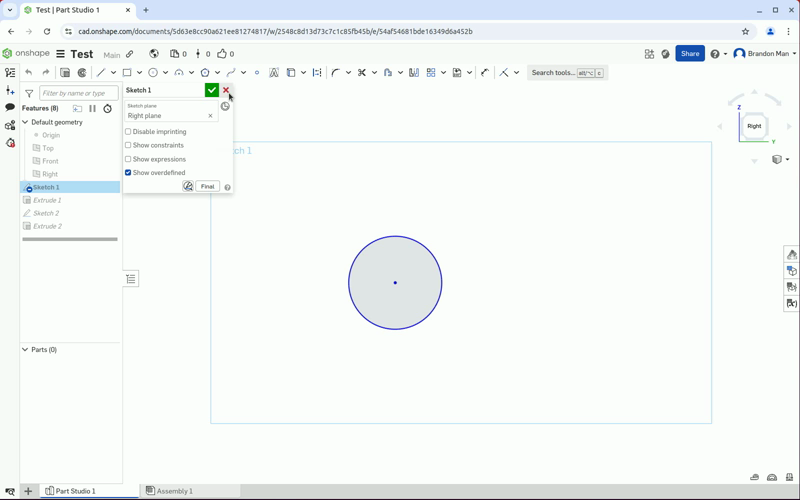
click(229, 92)
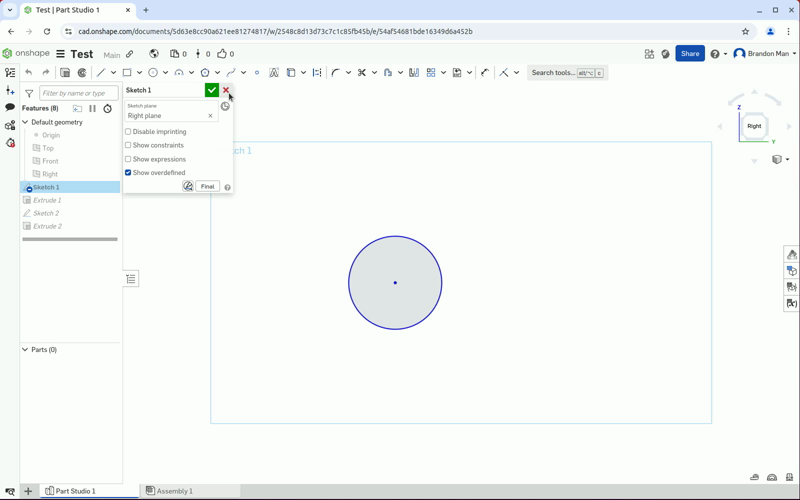
key(shift+s)
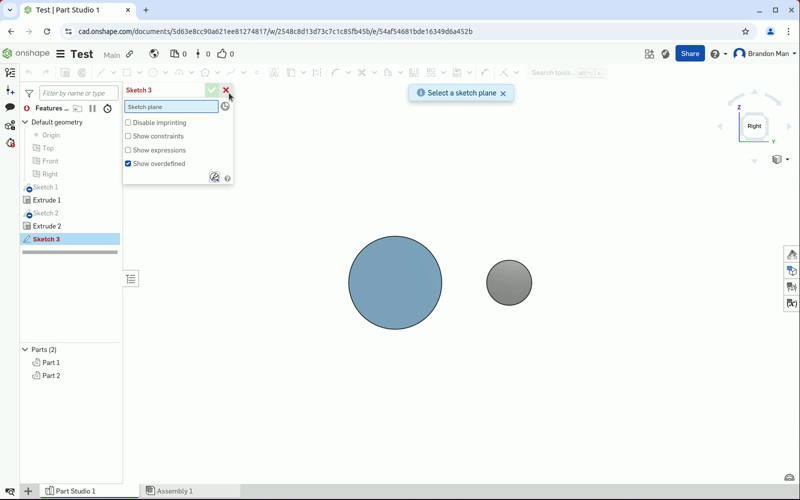
mouse_move(73, 176)
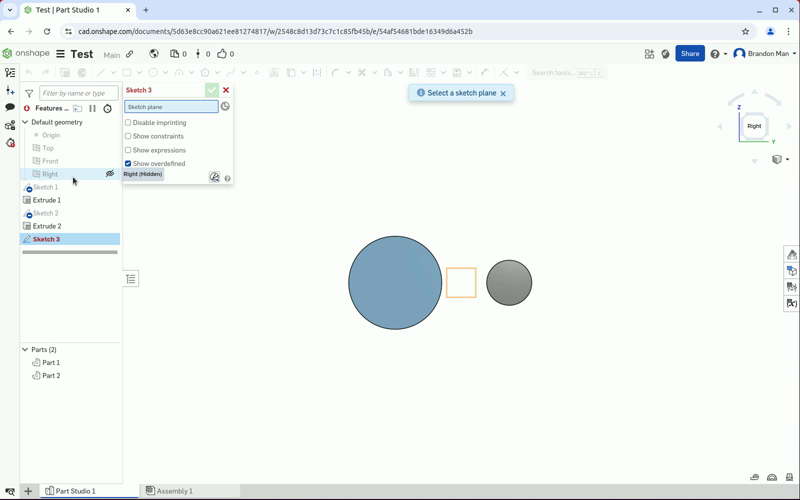
click(73, 176)
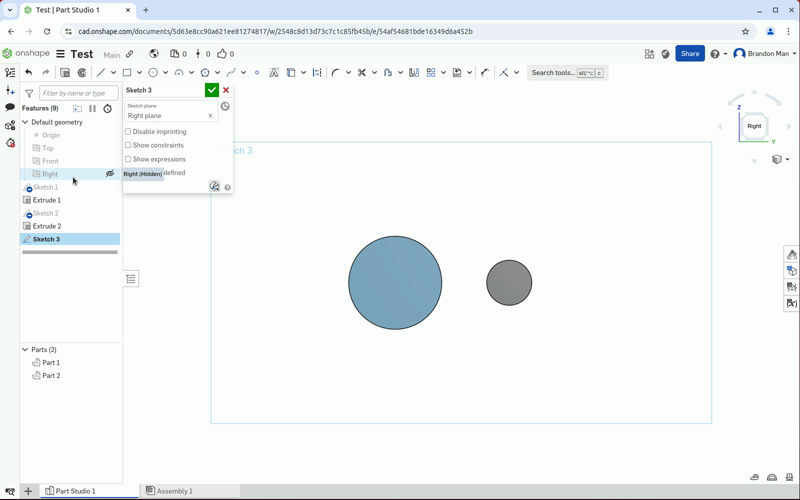
mouse_move(73, 352)
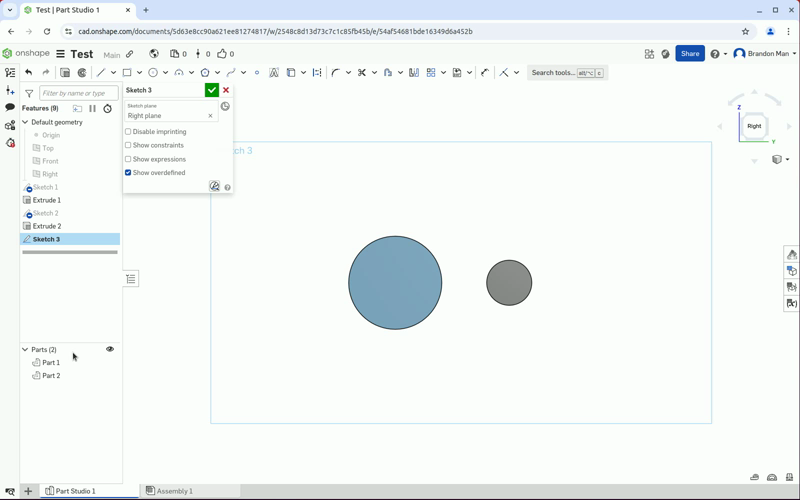
key(y)
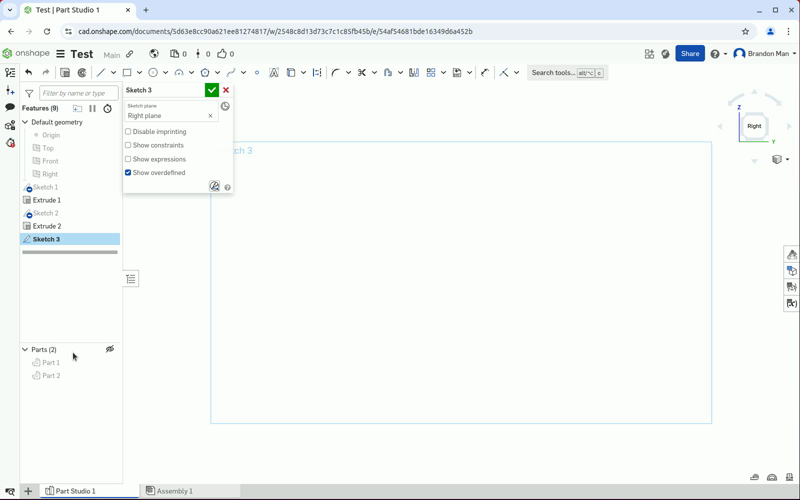
key(l)
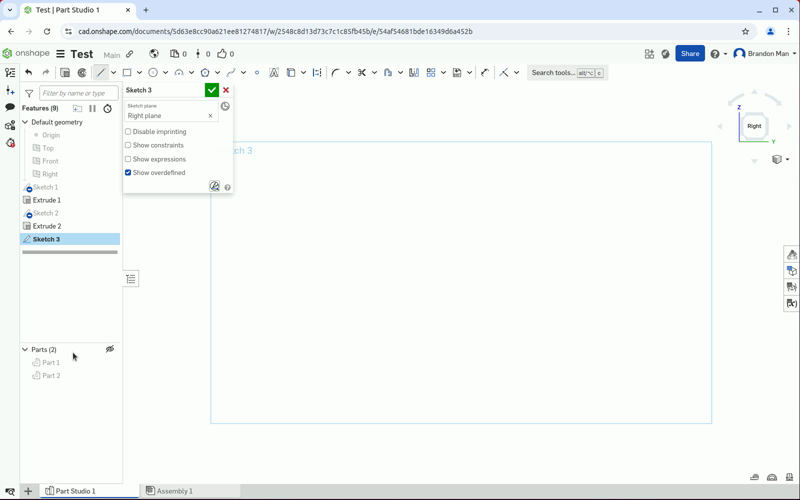
key_down(shift)
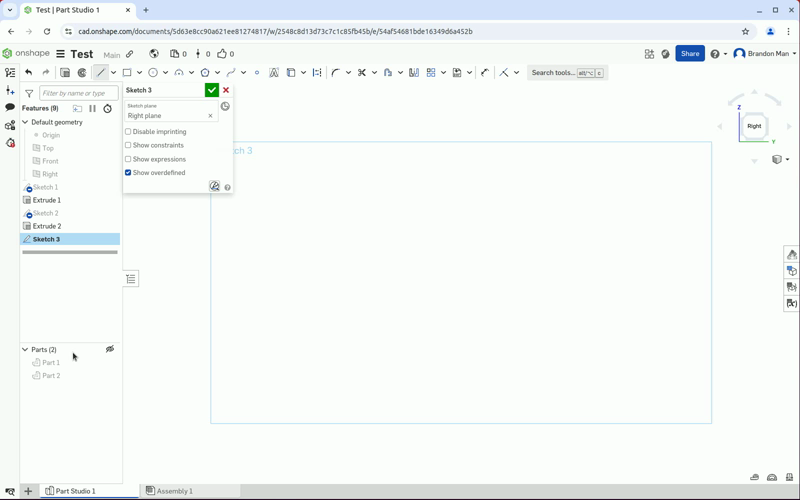
mouse_move(404, 328)
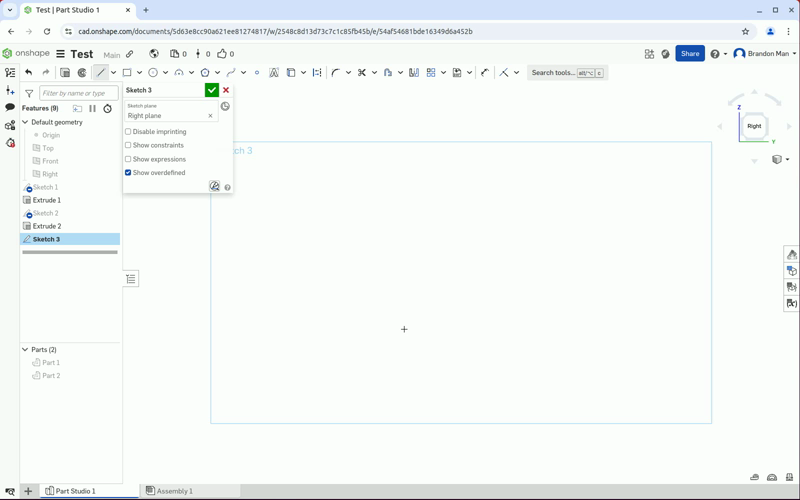
click(404, 328)
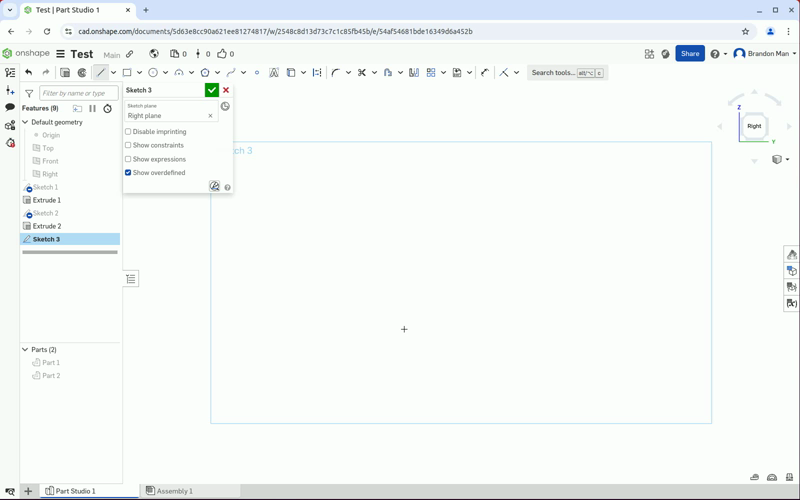
key_up(shift)
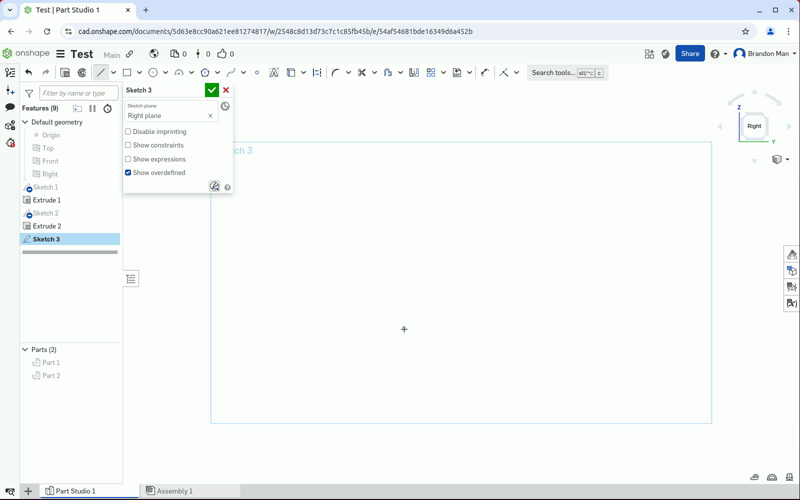
key_down(shift)
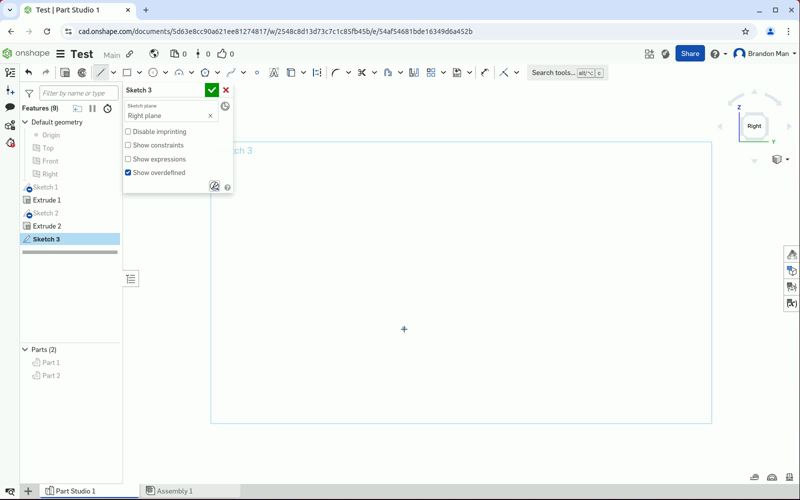
mouse_move(513, 305)
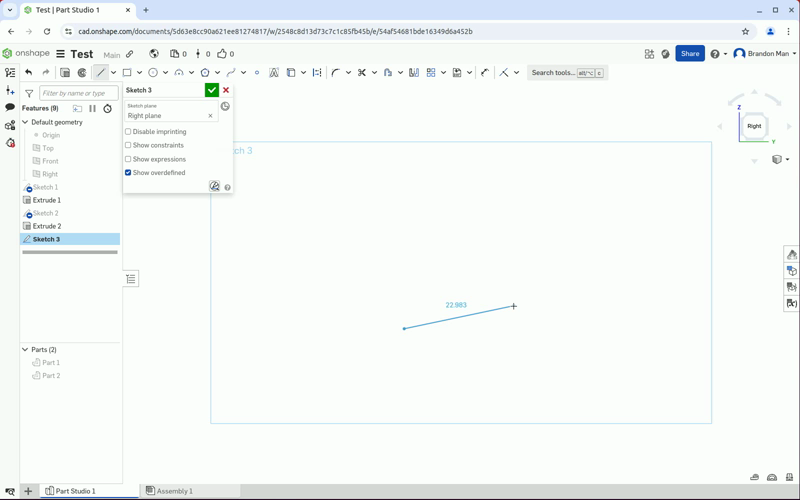
click(513, 305)
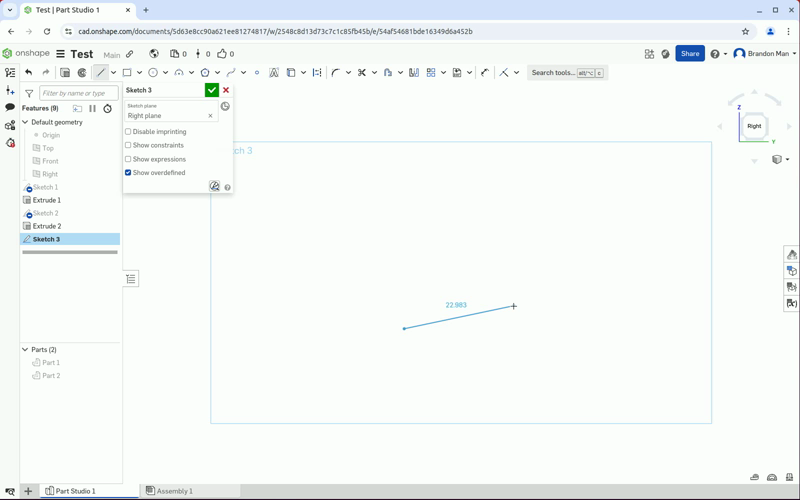
key_up(shift)
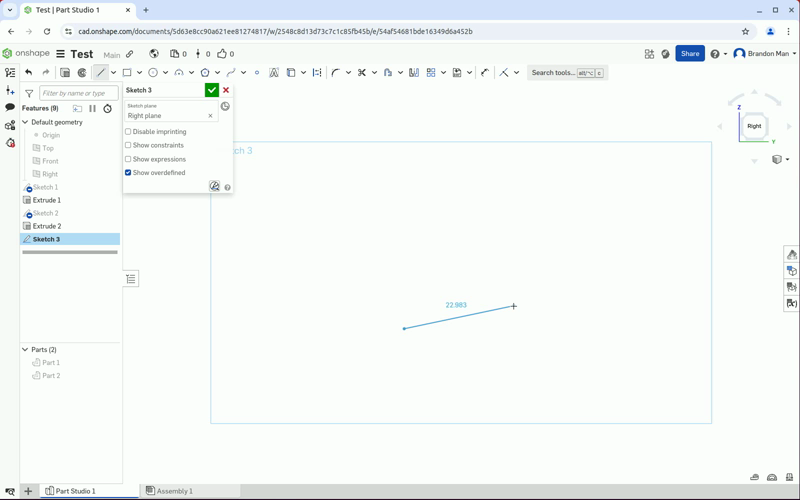
key(esc)
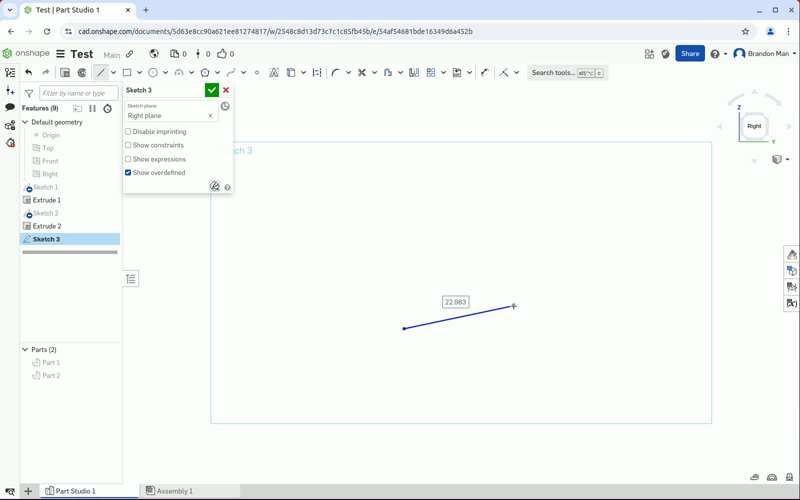
key(a)
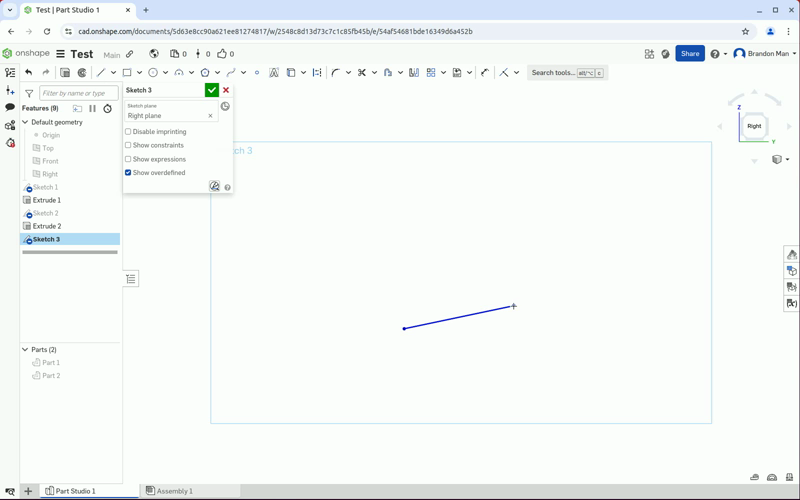
mouse_move(513, 305)
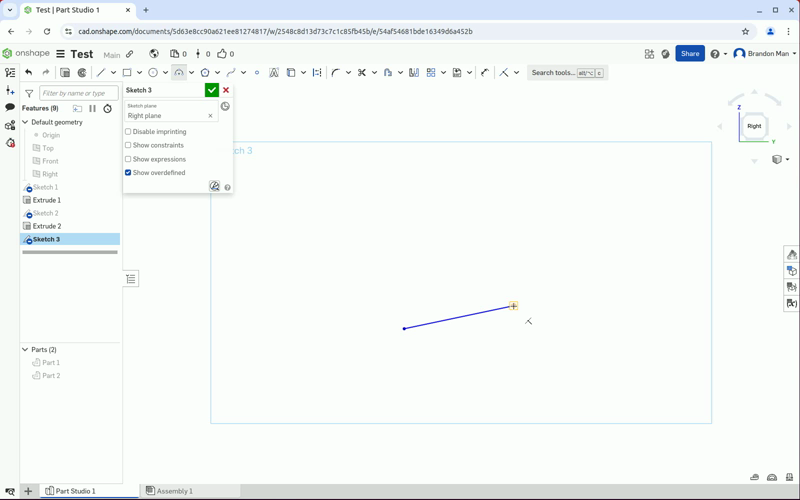
click(513, 305)
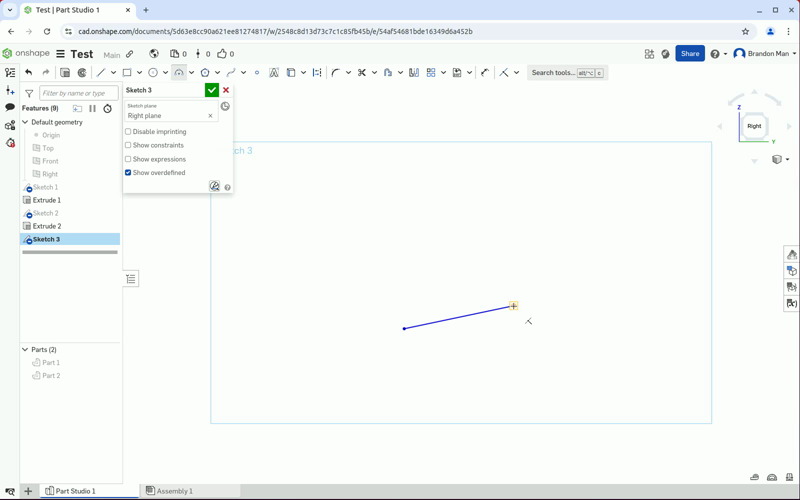
key_down(shift)
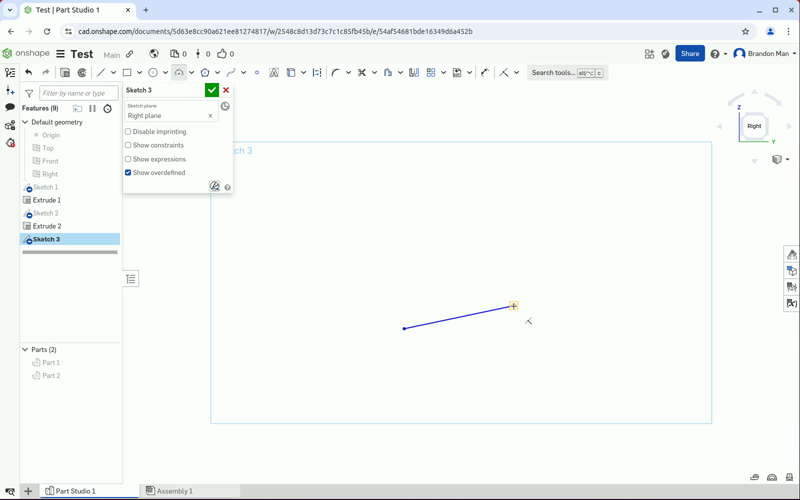
mouse_move(513, 262)
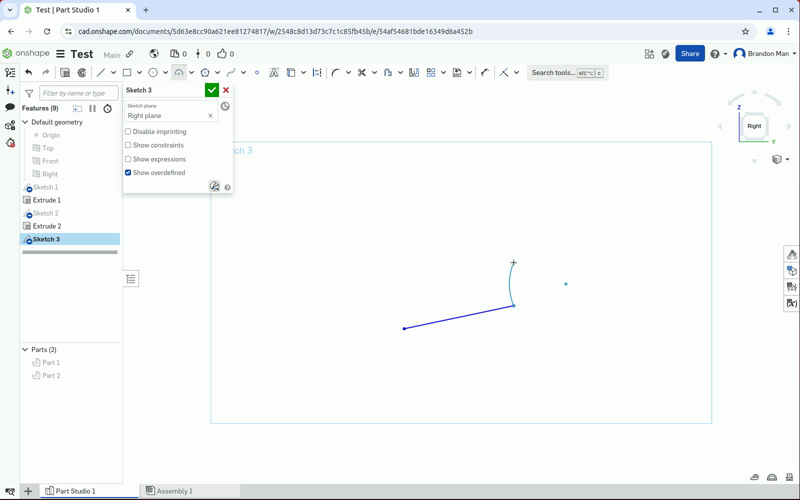
click(513, 262)
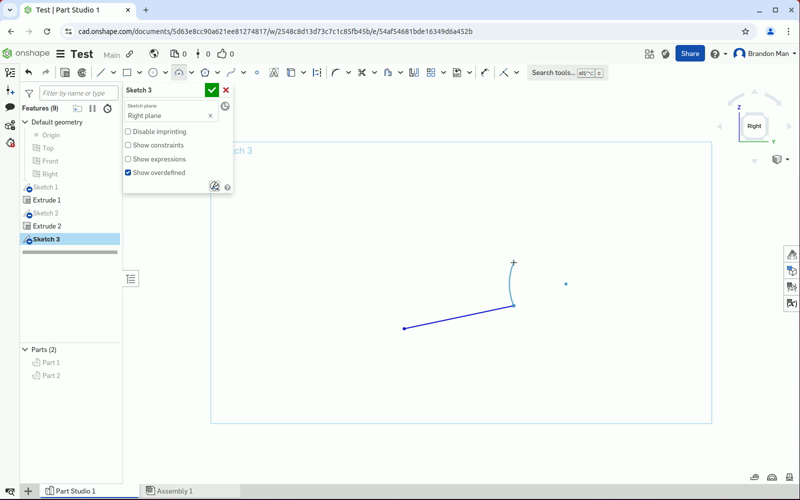
mouse_move(486, 283)
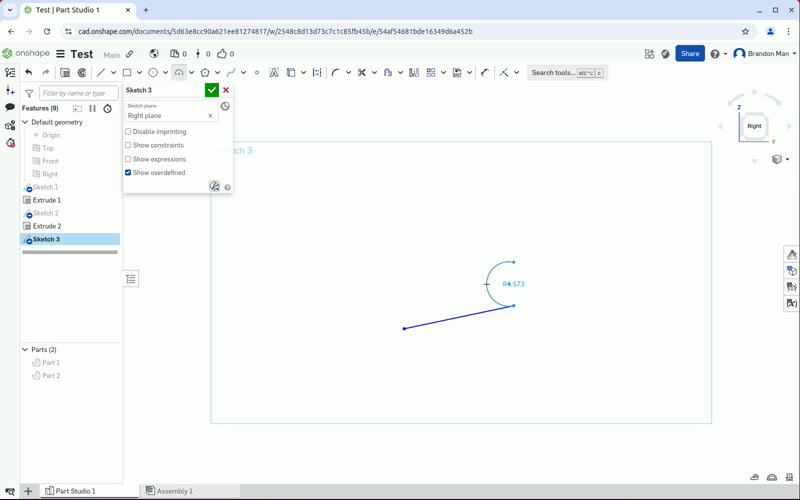
click(486, 283)
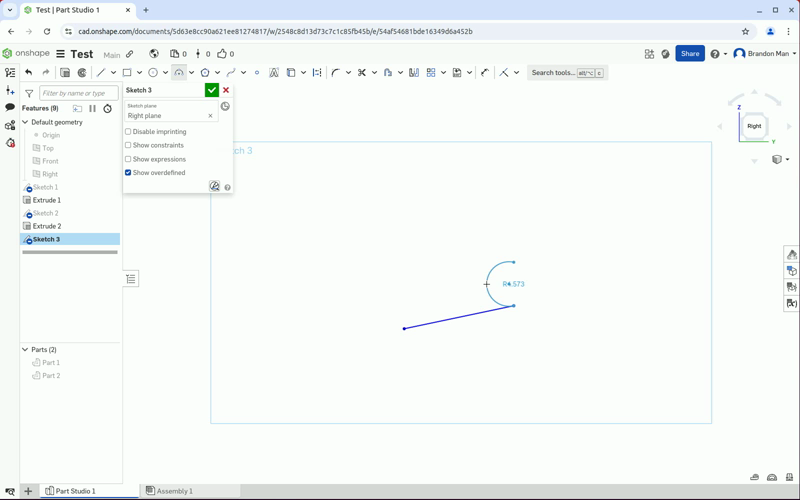
key_up(shift)
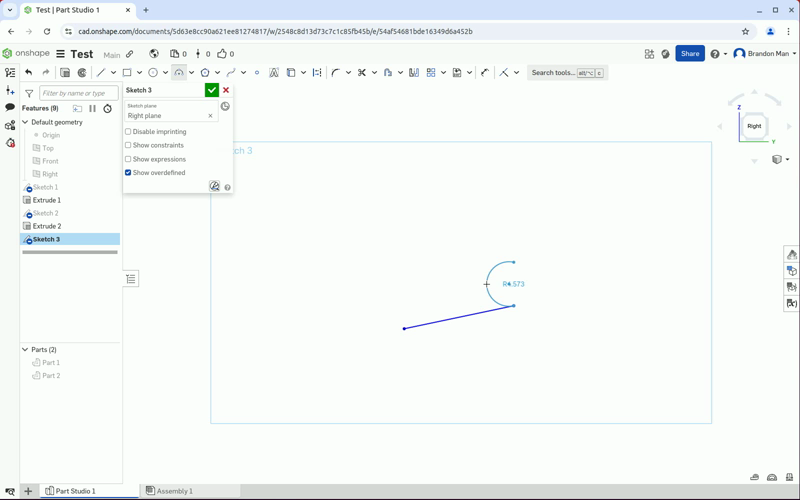
key(esc)
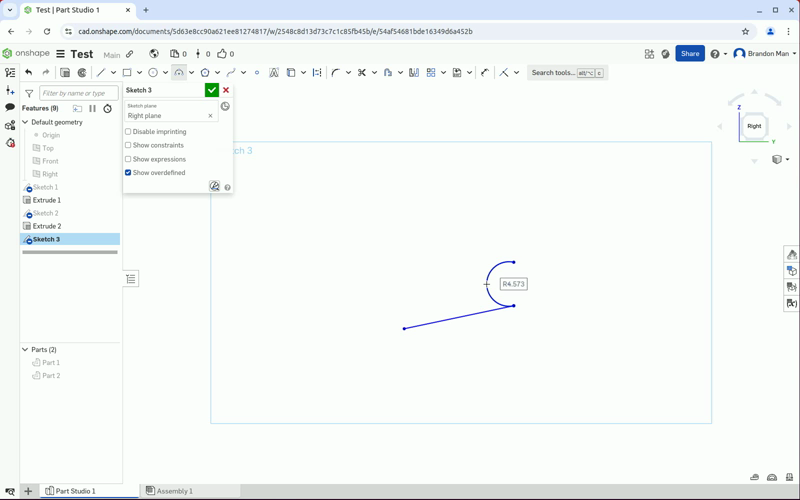
key(l)
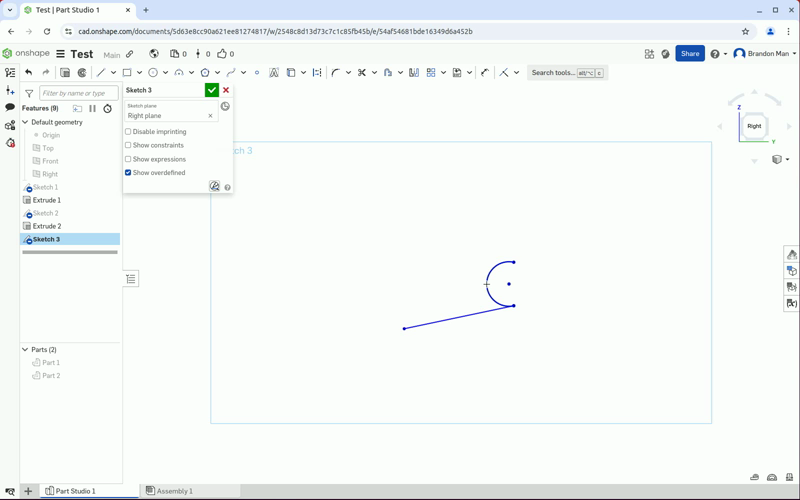
mouse_move(513, 262)
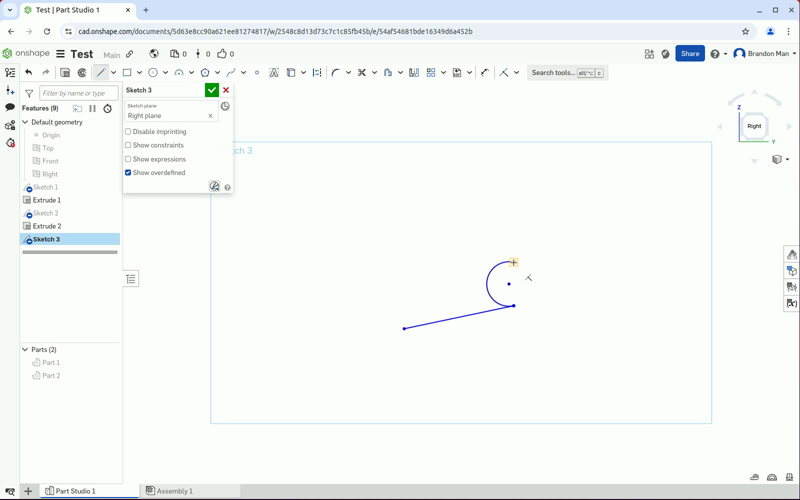
click(513, 262)
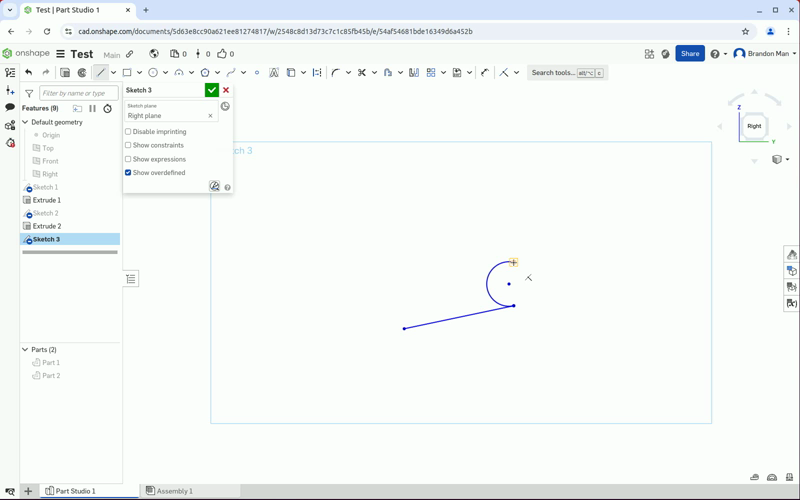
key_down(shift)
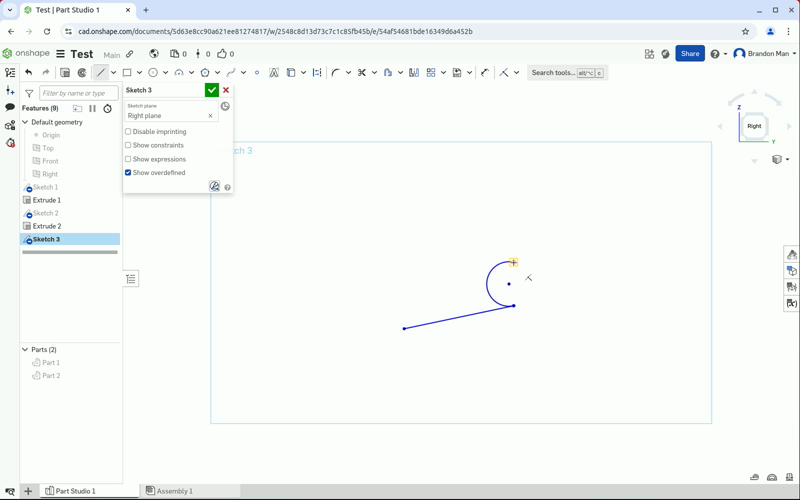
mouse_move(404, 237)
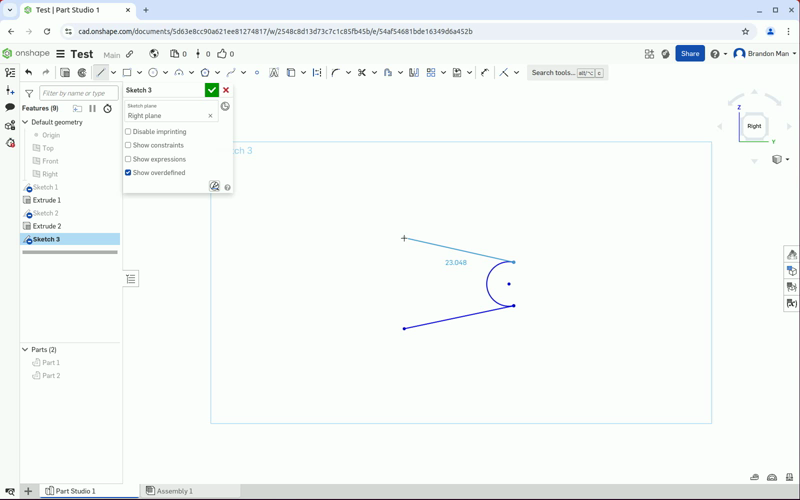
click(404, 237)
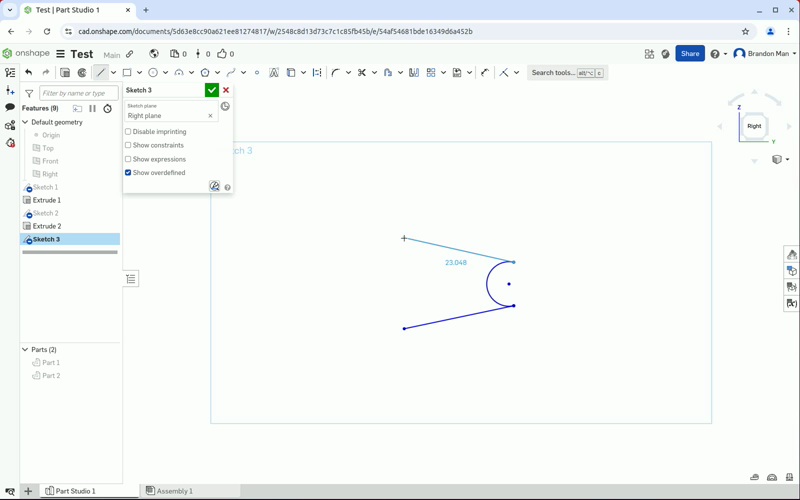
key_up(shift)
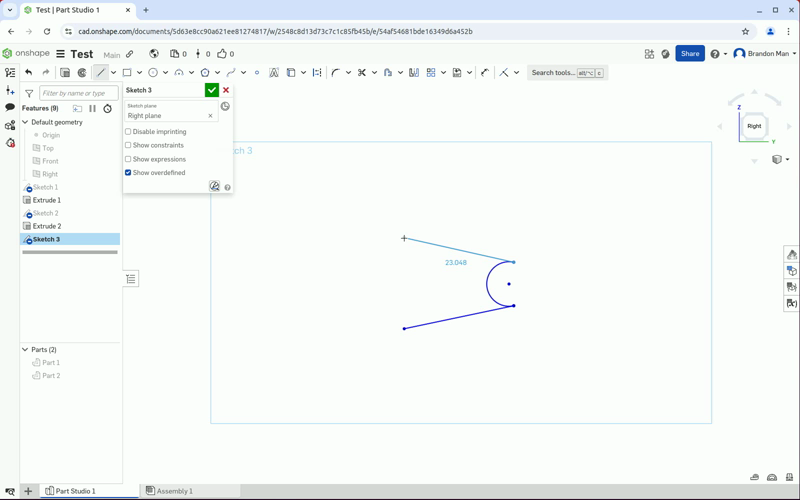
key(esc)
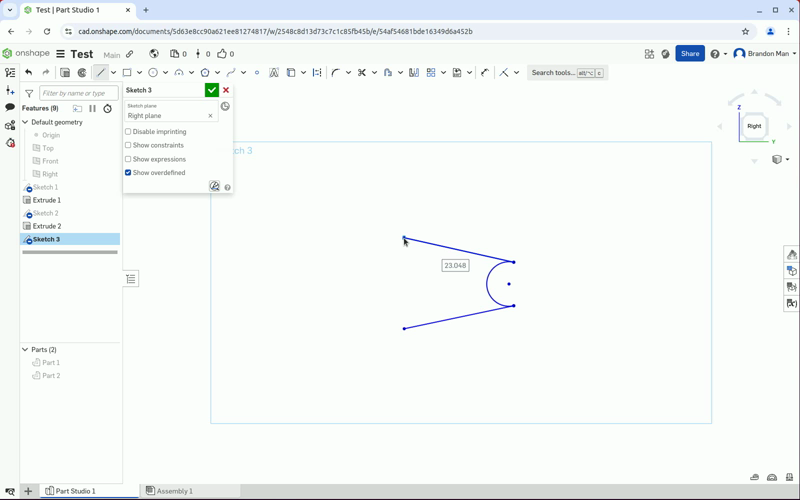
key(a)
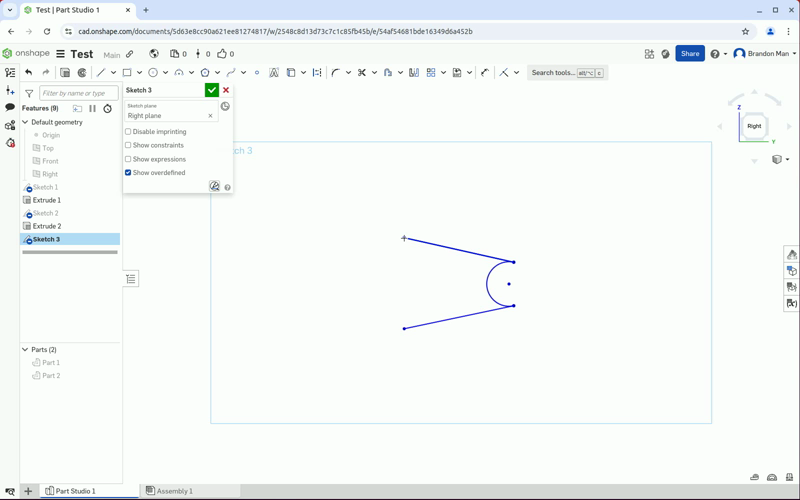
mouse_move(404, 237)
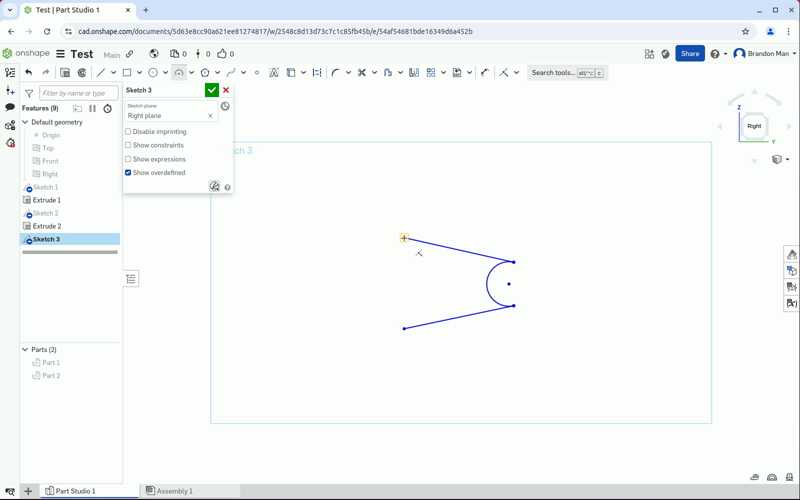
click(404, 237)
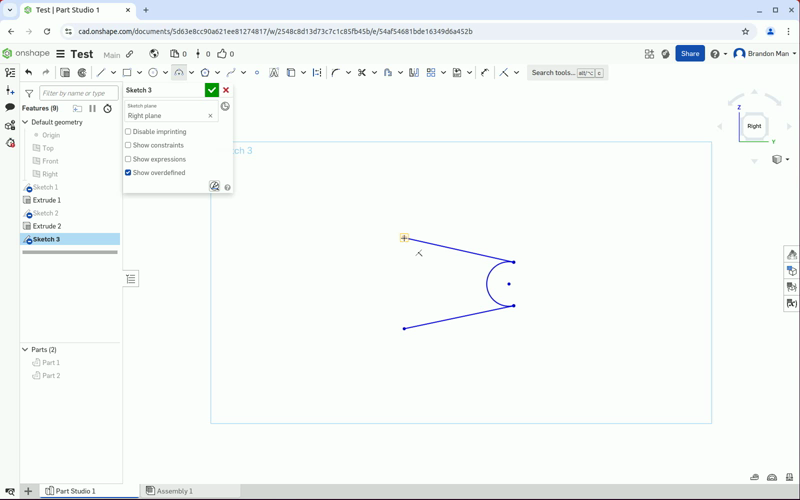
mouse_move(404, 328)
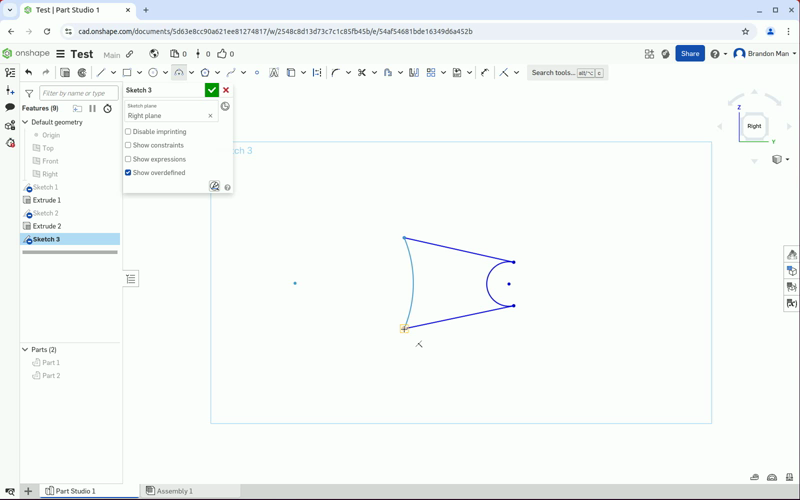
click(404, 328)
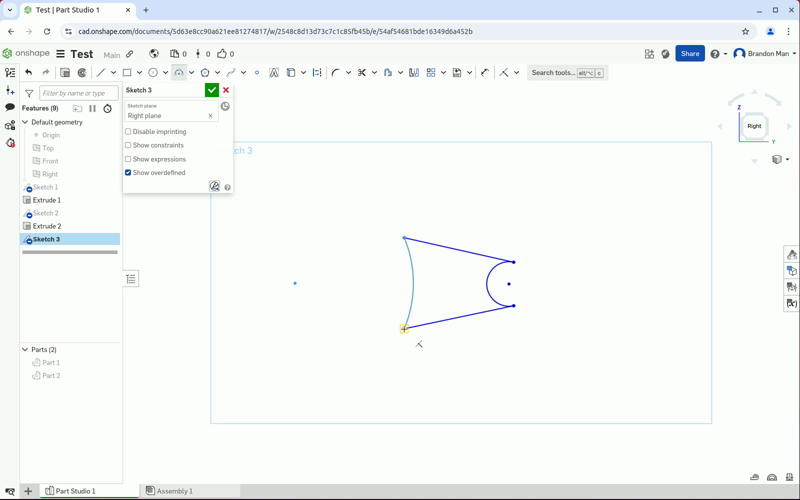
key_down(shift)
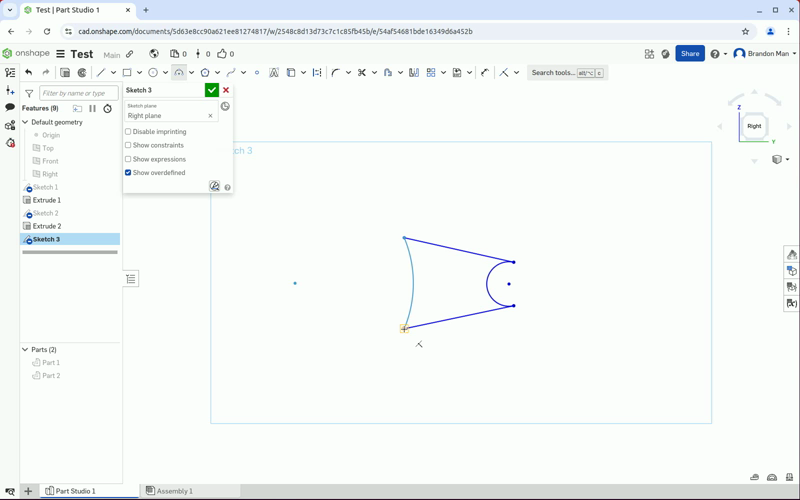
mouse_move(441, 283)
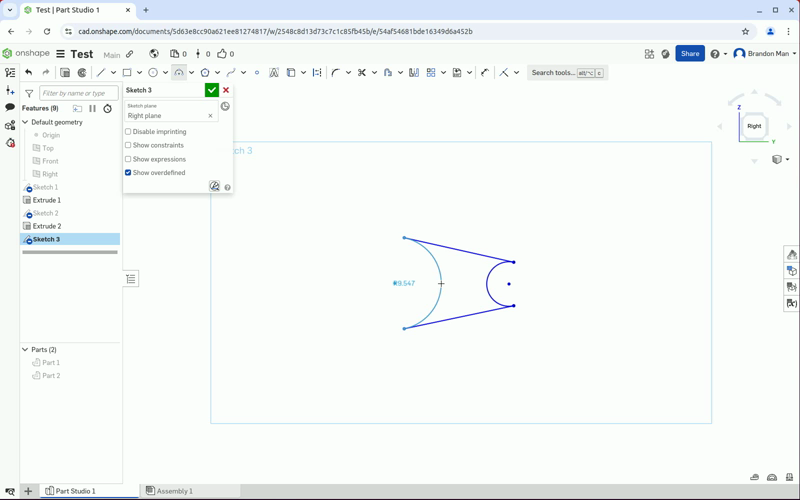
click(441, 283)
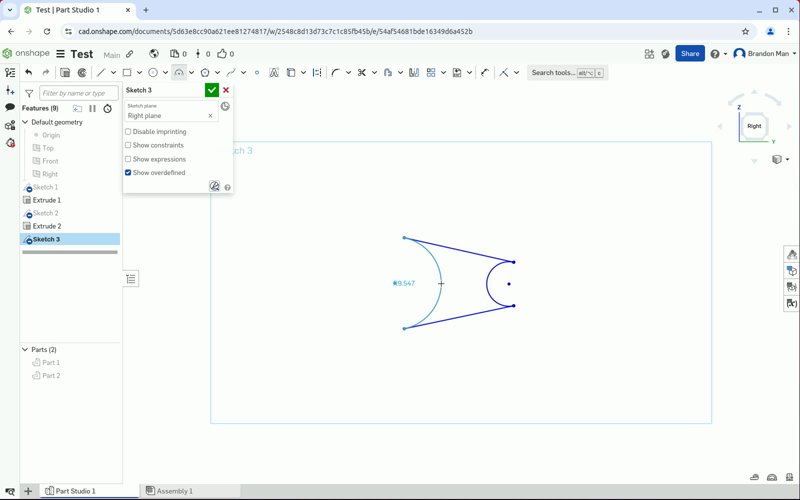
key_up(shift)
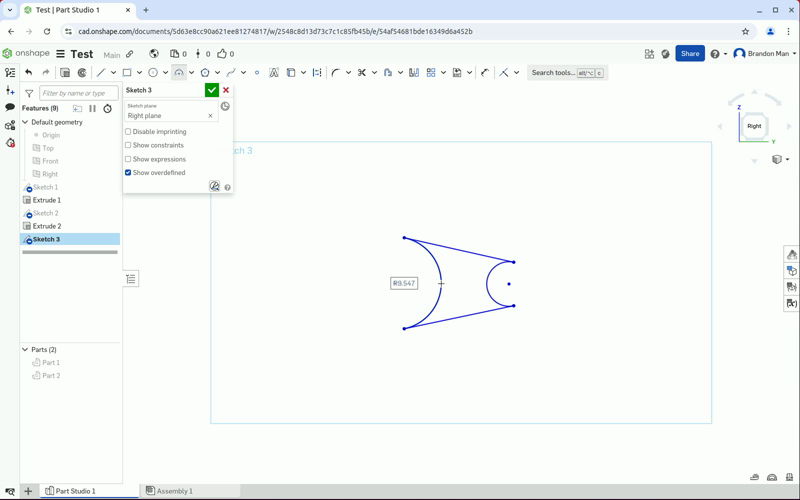
key(esc)
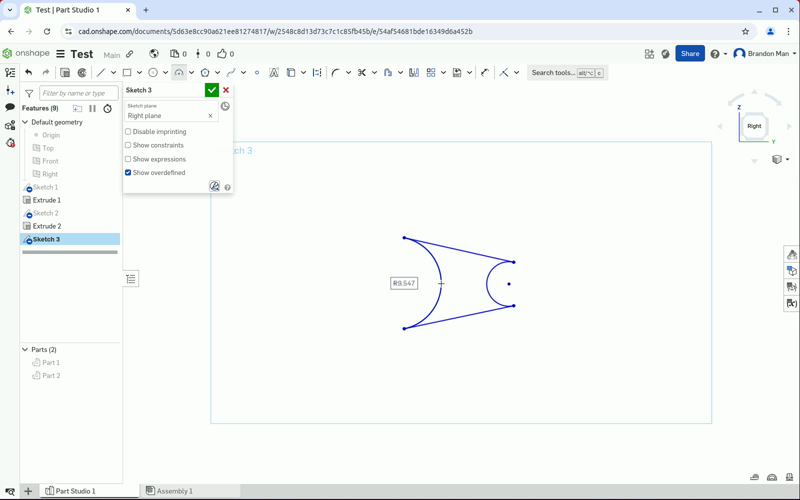
mouse_move(427, 320)
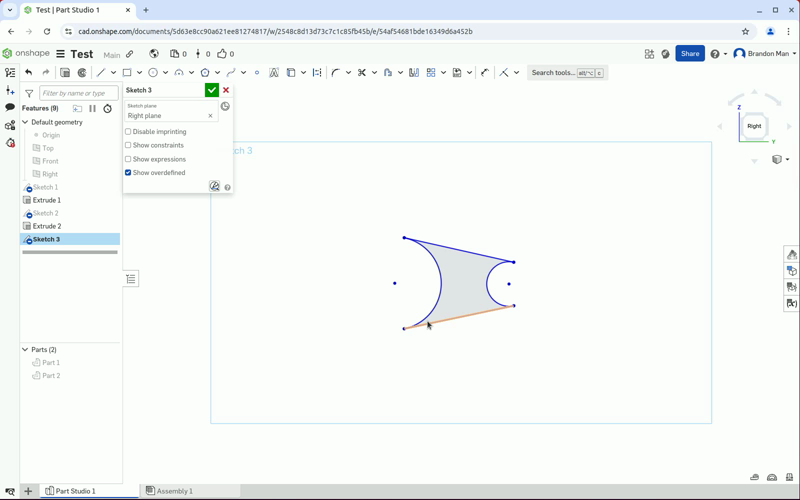
click(427, 320)
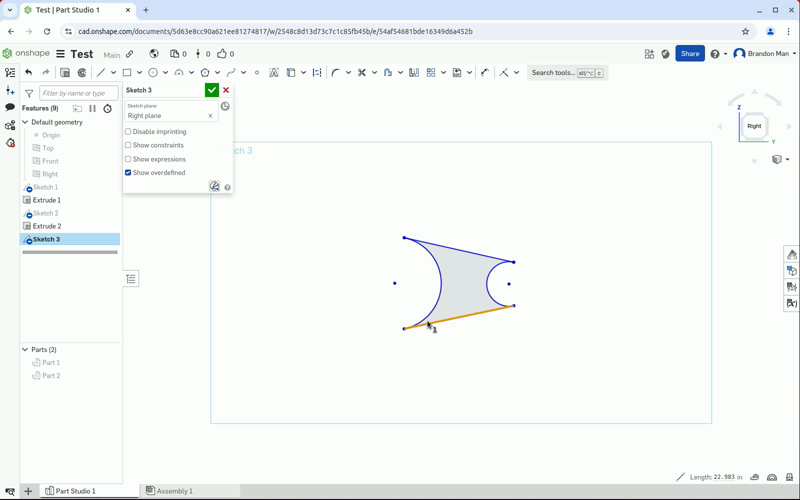
mouse_move(73, 352)
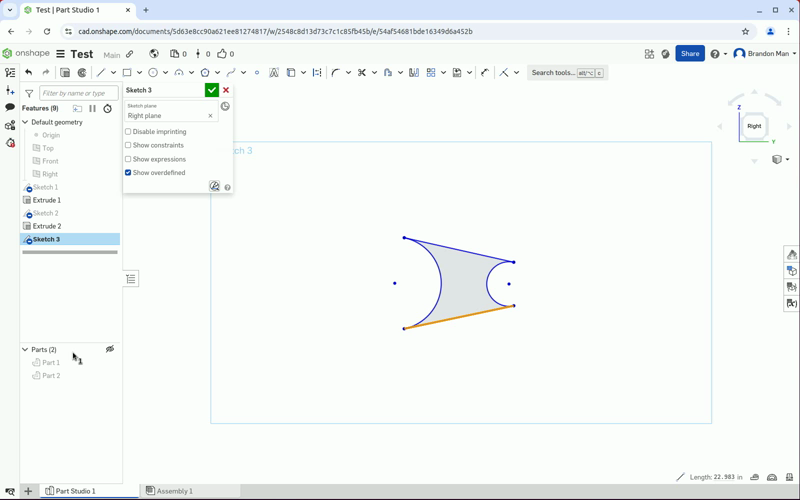
key(shift+y)
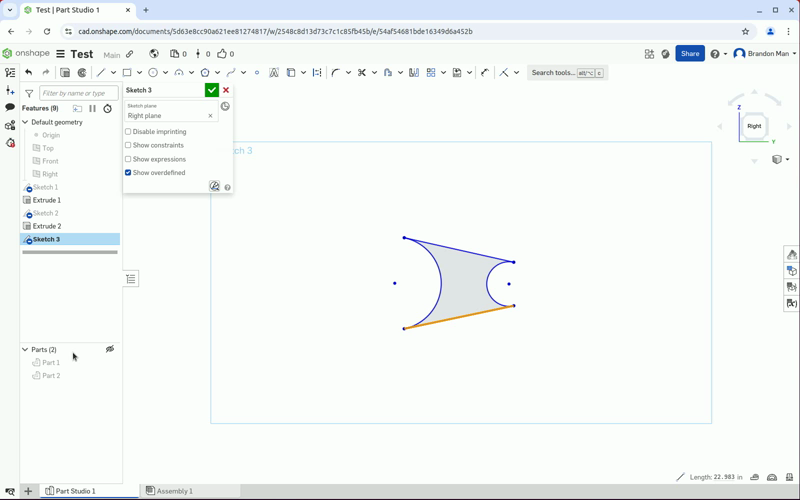
key(shift+e)
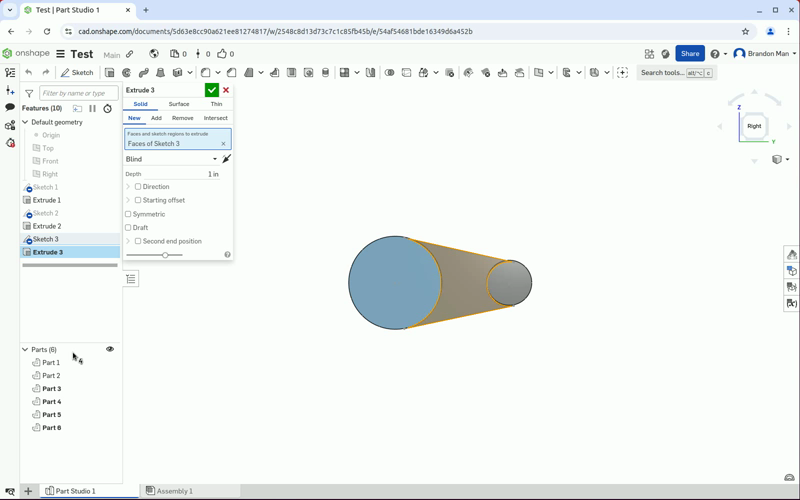
mouse_move(143, 106)
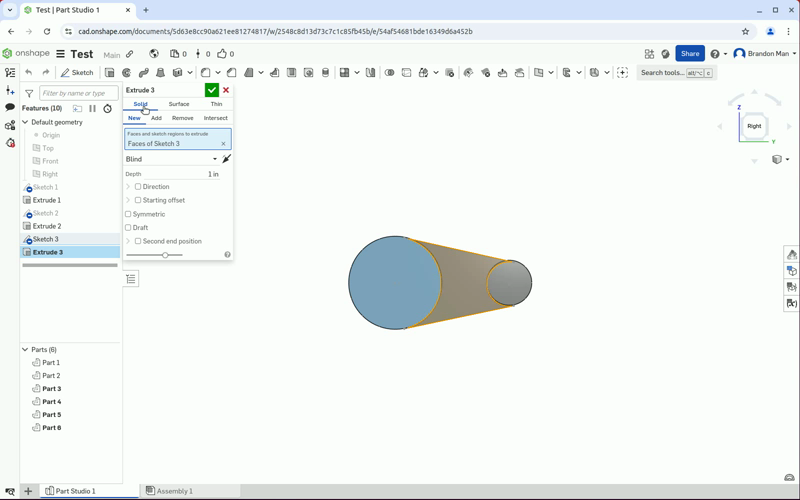
click(143, 106)
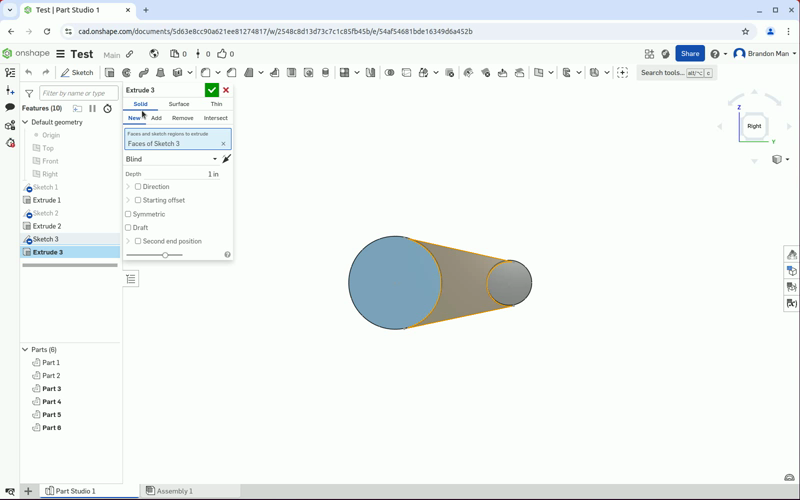
mouse_move(137, 120)
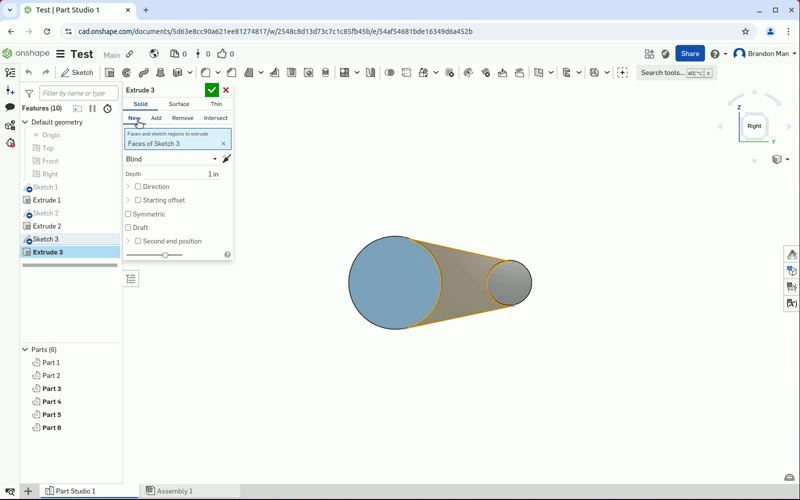
click(137, 120)
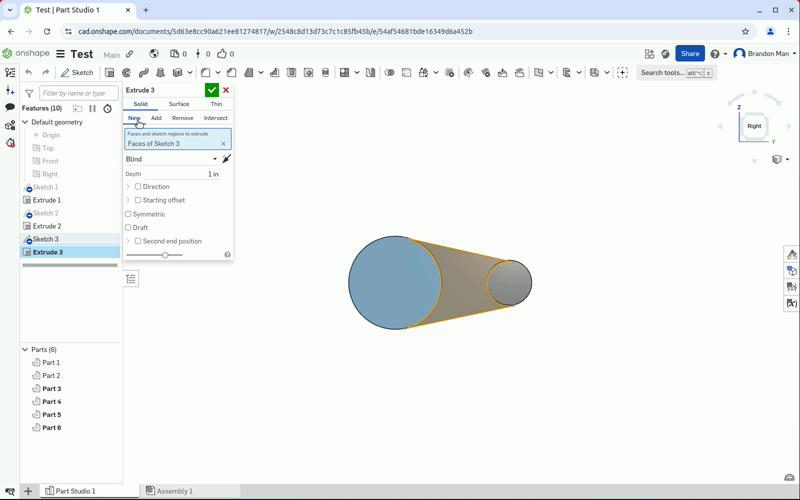
key(tab, 4)
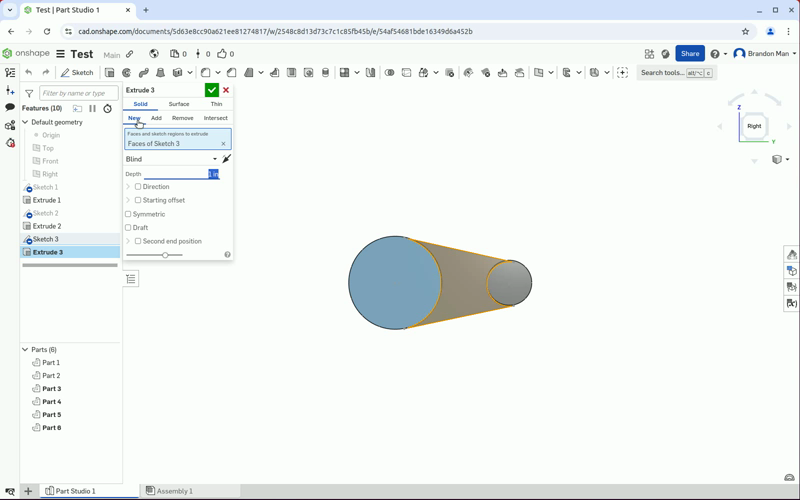
text(4.574)
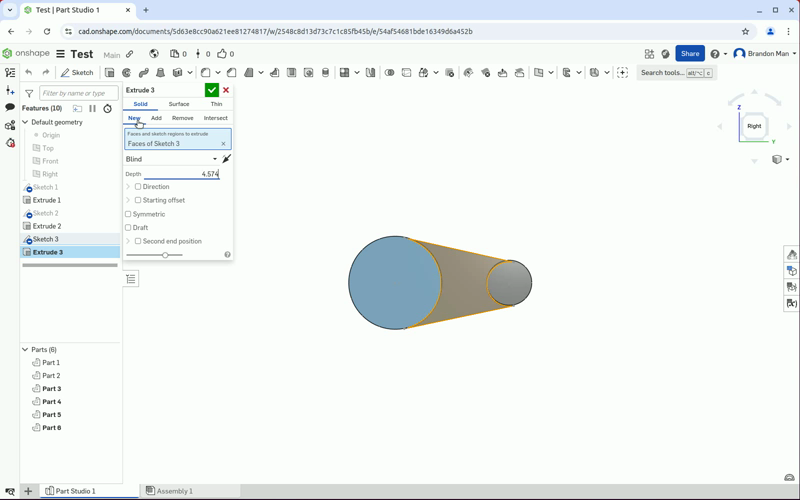
key(enter)
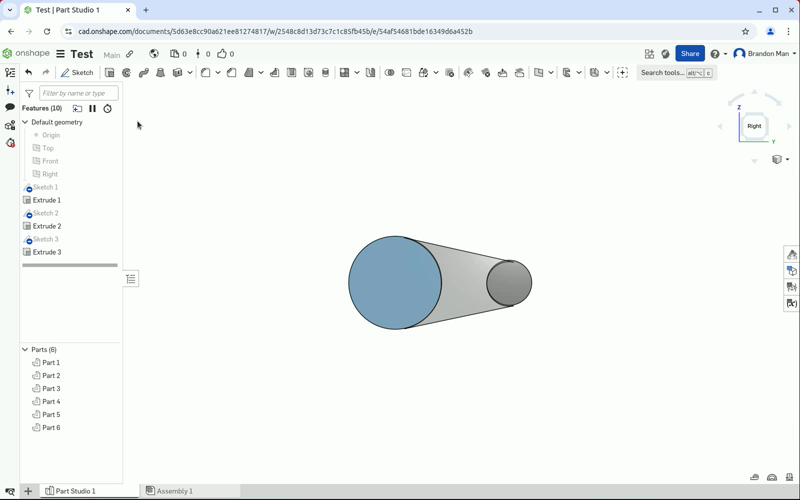
key(shift+h)
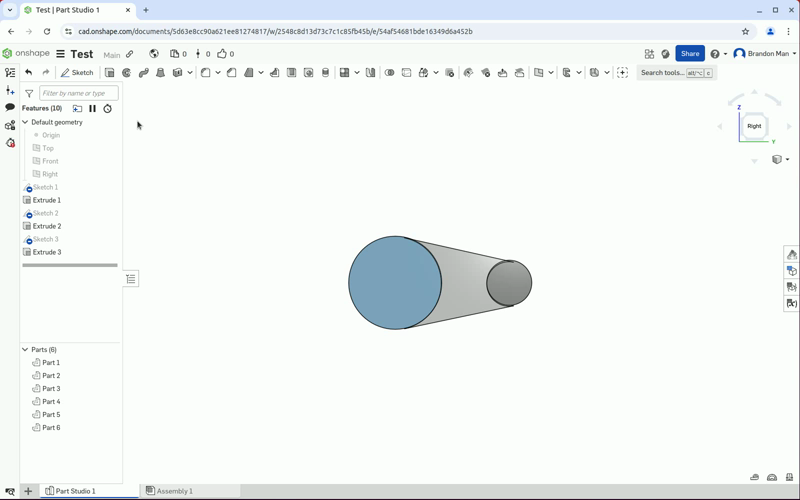
key(shift+h)
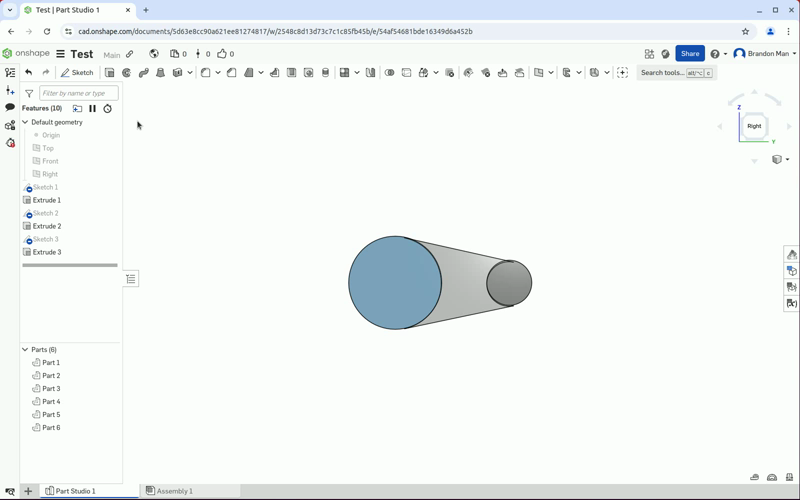
mouse_move(73, 189)
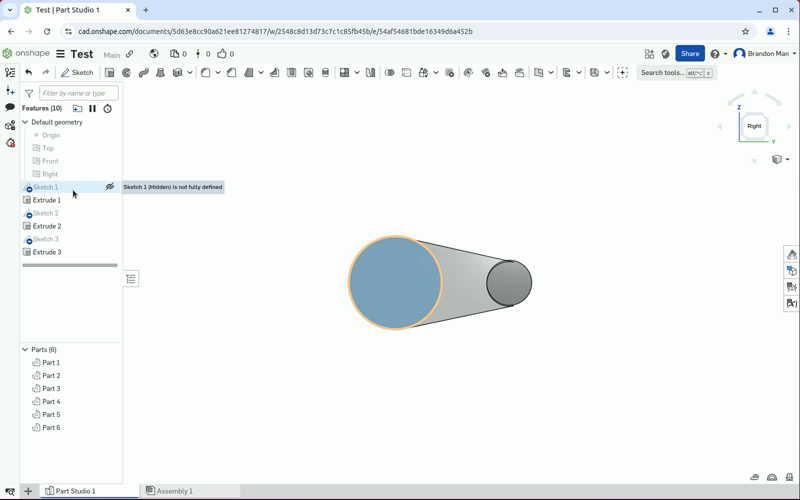
click(73, 189)
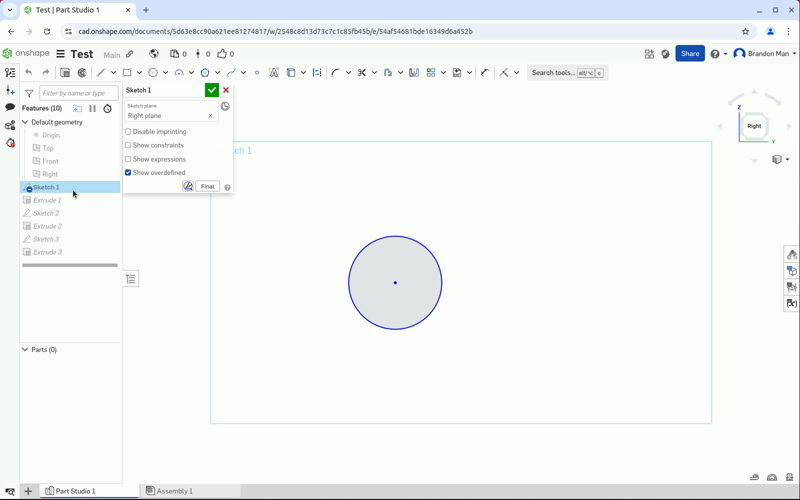
mouse_move(229, 92)
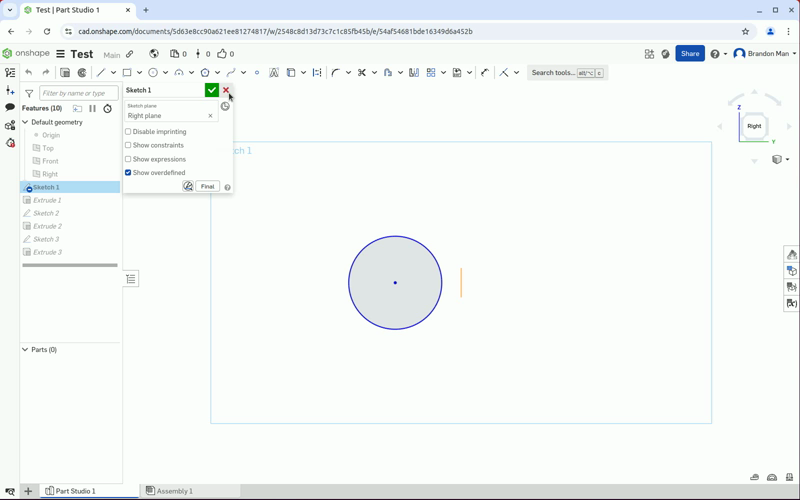
click(229, 92)
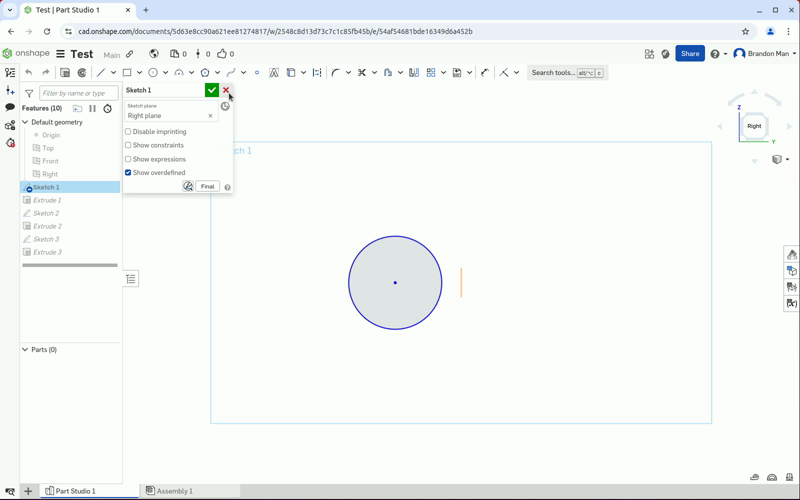
key(shift+s)
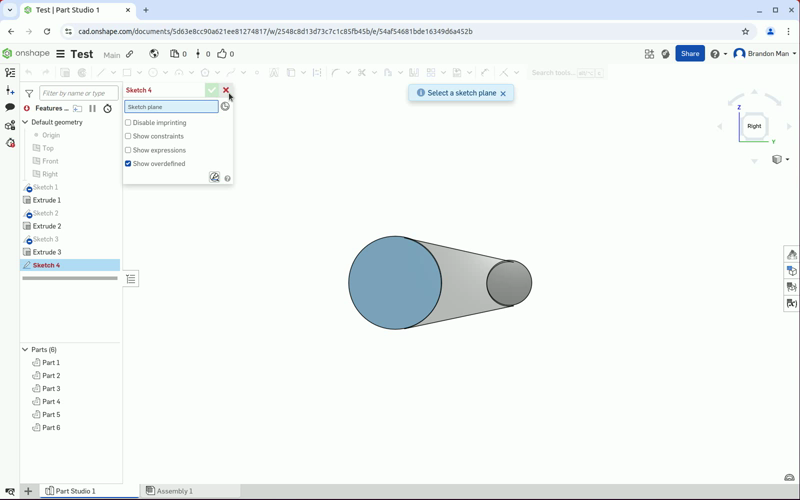
mouse_move(73, 176)
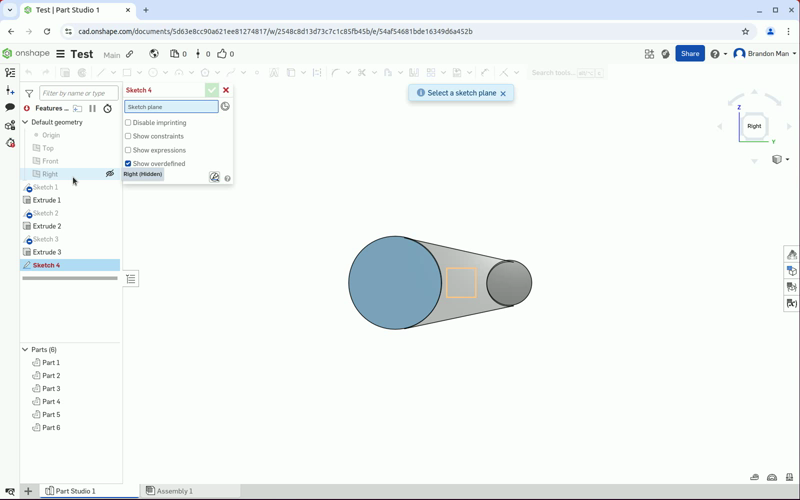
click(73, 176)
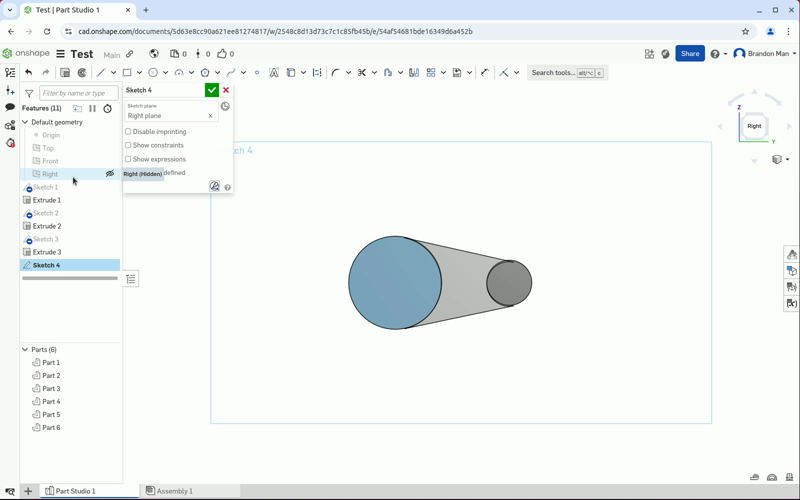
mouse_move(73, 352)
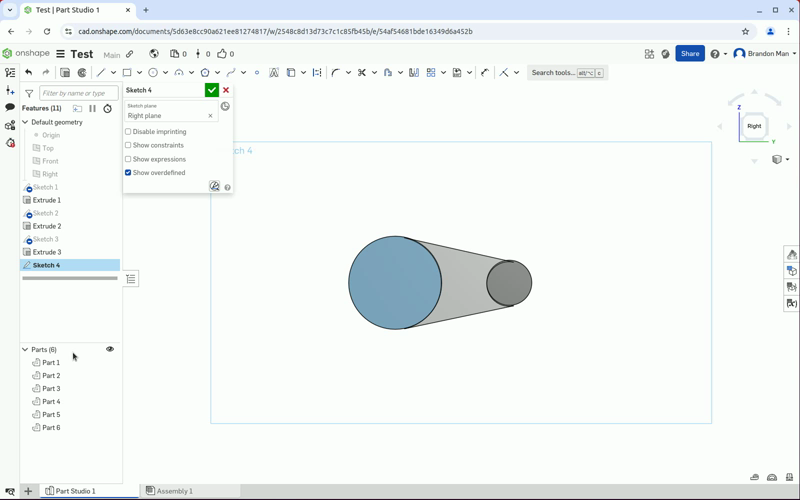
key(y)
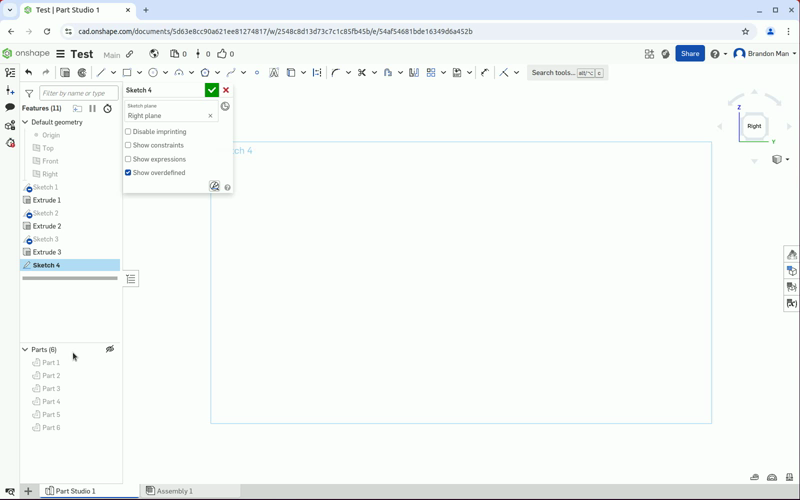
key(c)
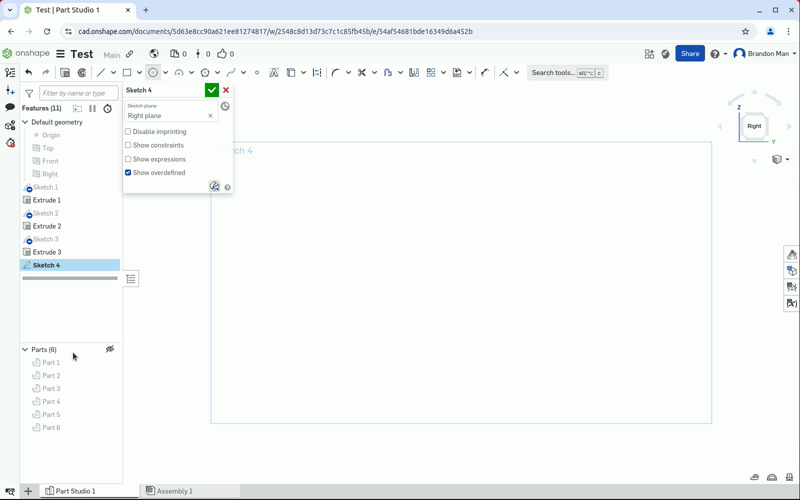
key_down(shift)
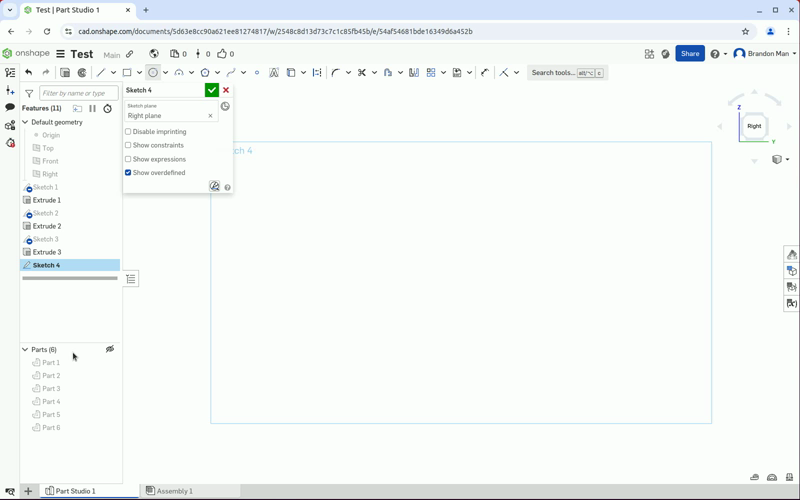
mouse_move(395, 282)
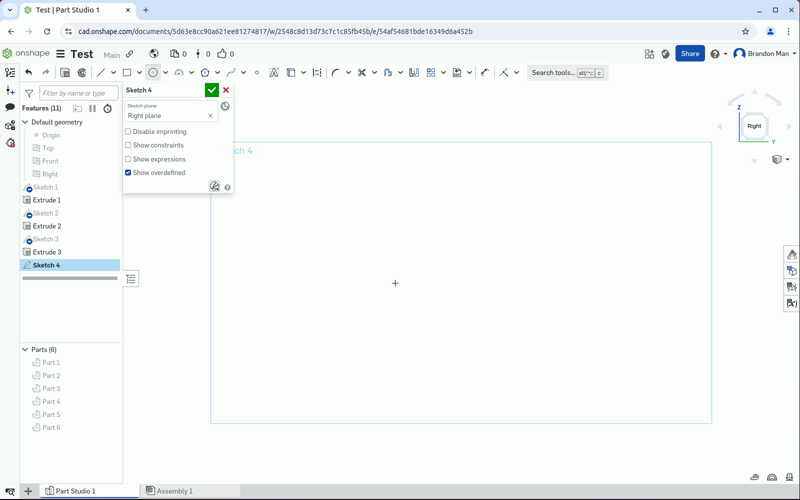
click(395, 282)
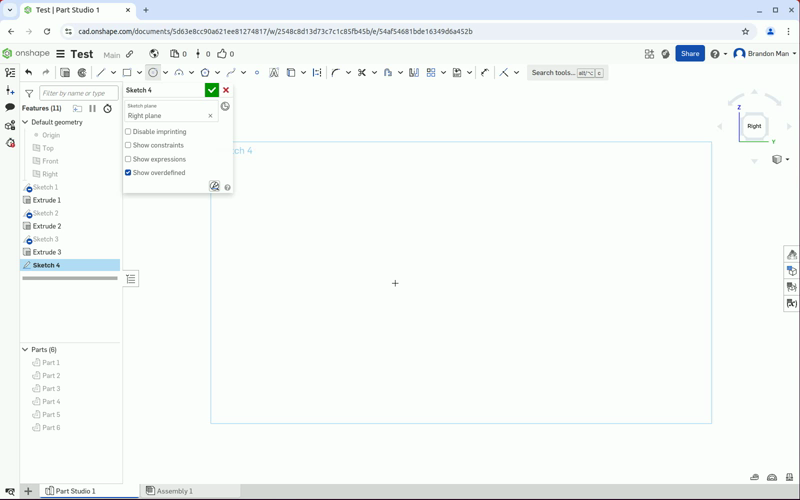
key_up(shift)
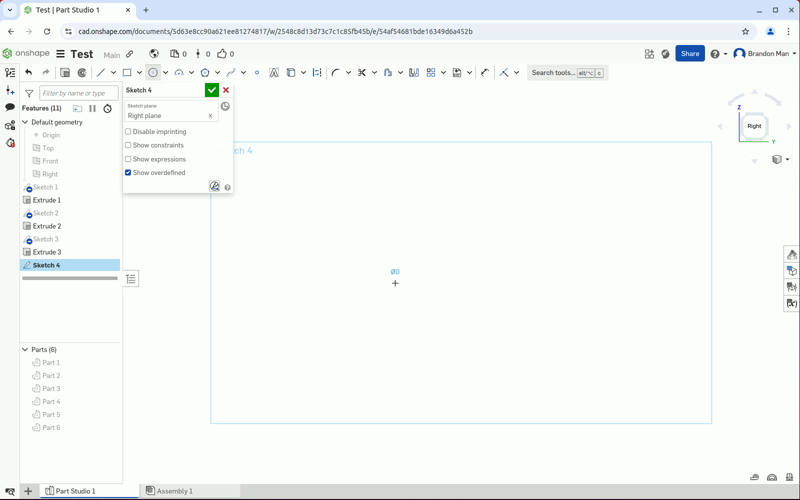
mouse_move(421, 282)
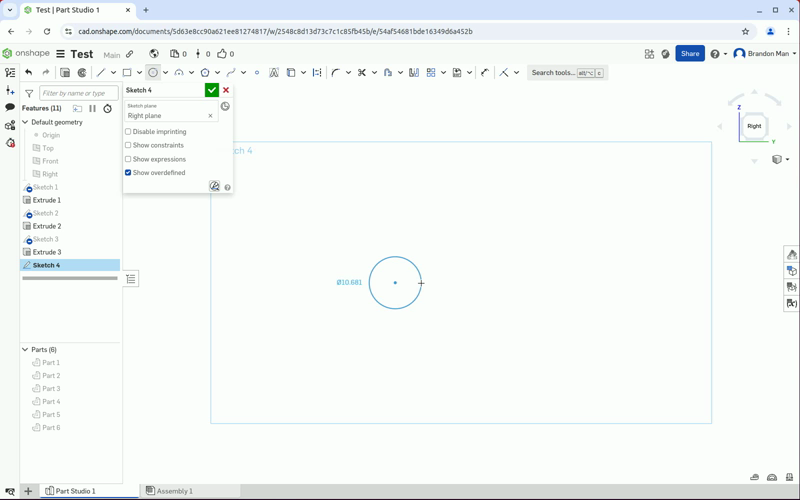
click(421, 282)
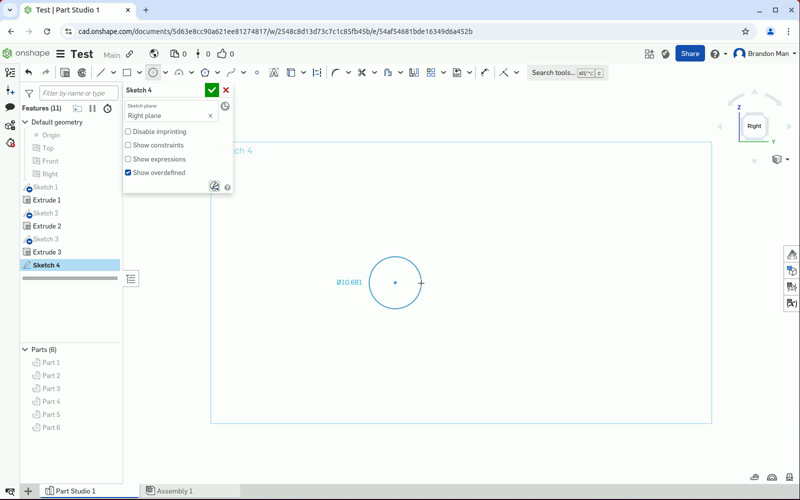
key(esc)
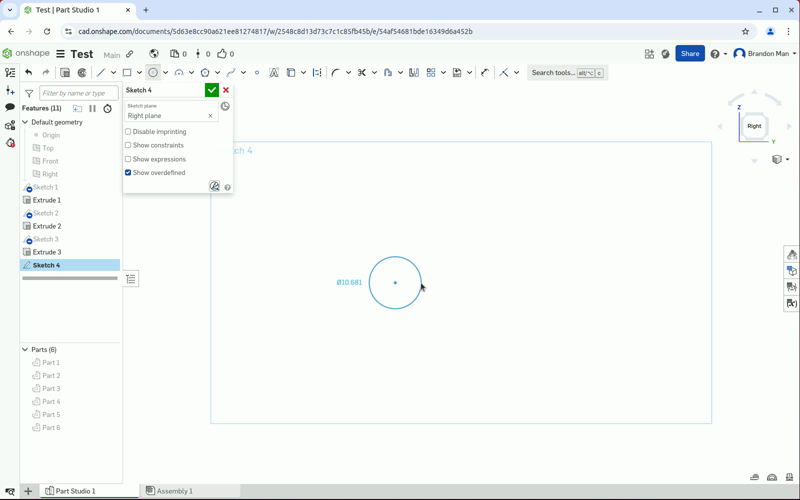
mouse_move(377, 280)
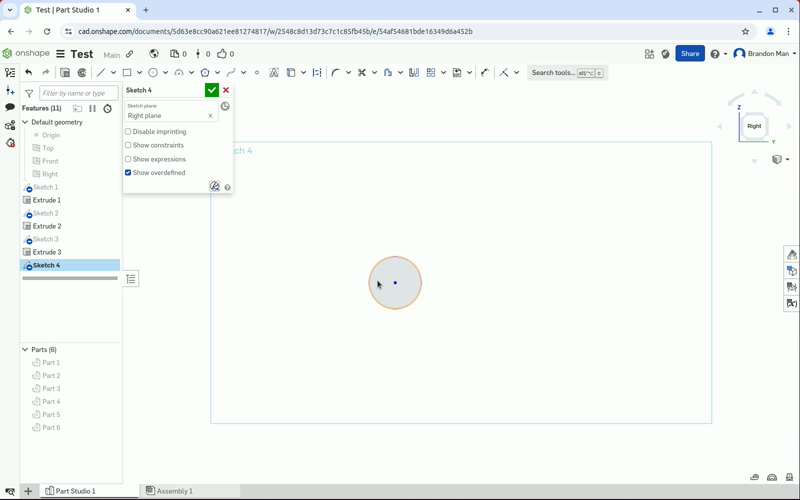
click(377, 280)
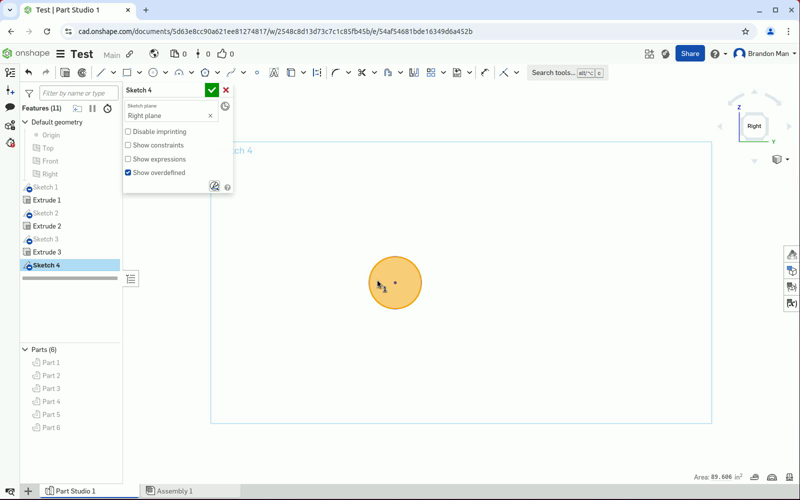
mouse_move(73, 352)
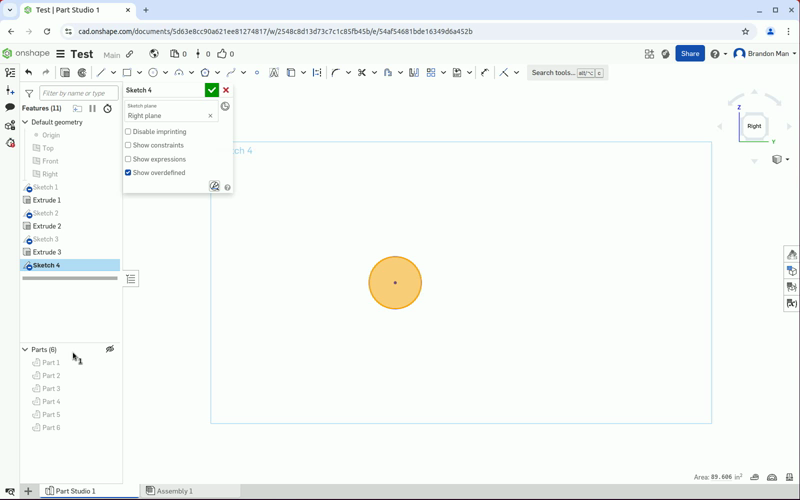
key(shift+y)
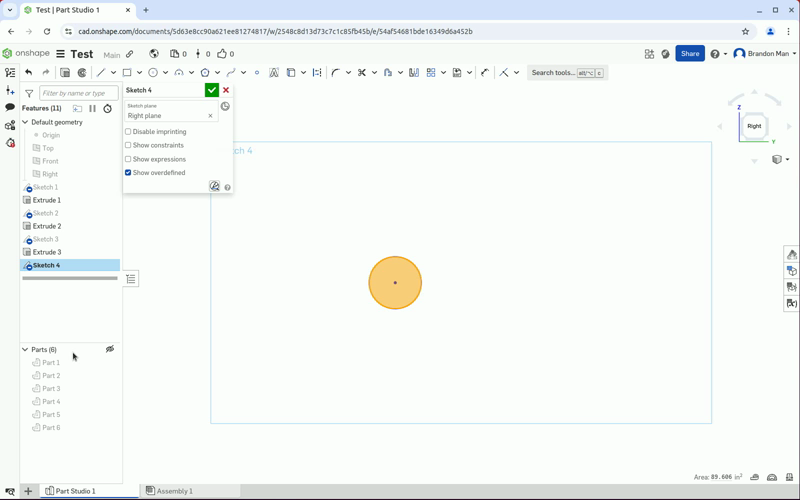
key(shift+e)
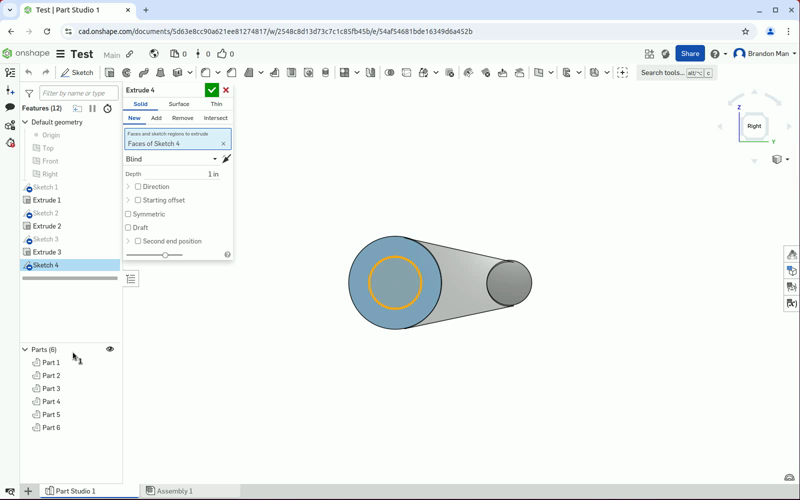
mouse_move(143, 106)
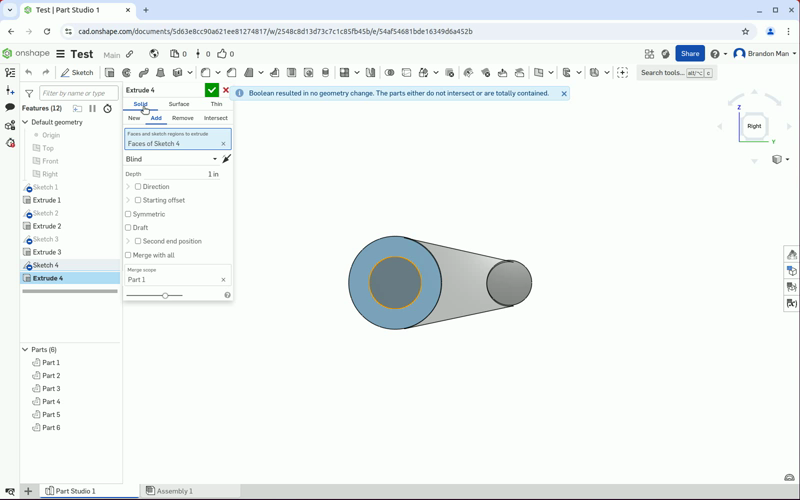
click(143, 106)
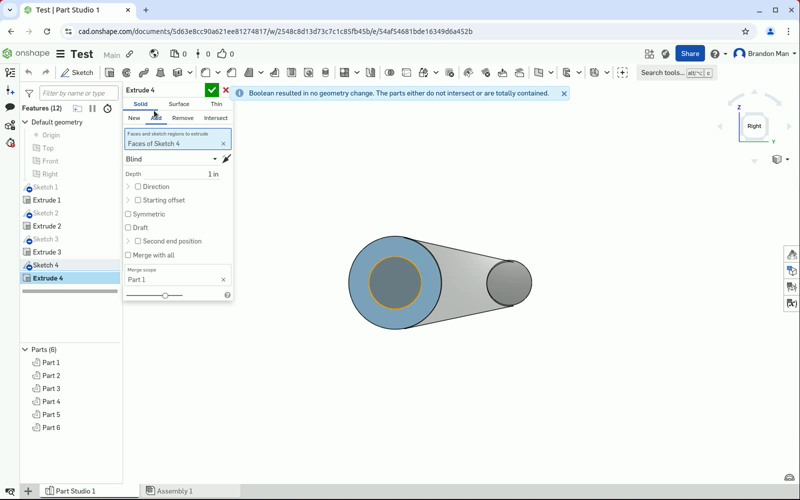
mouse_move(186, 120)
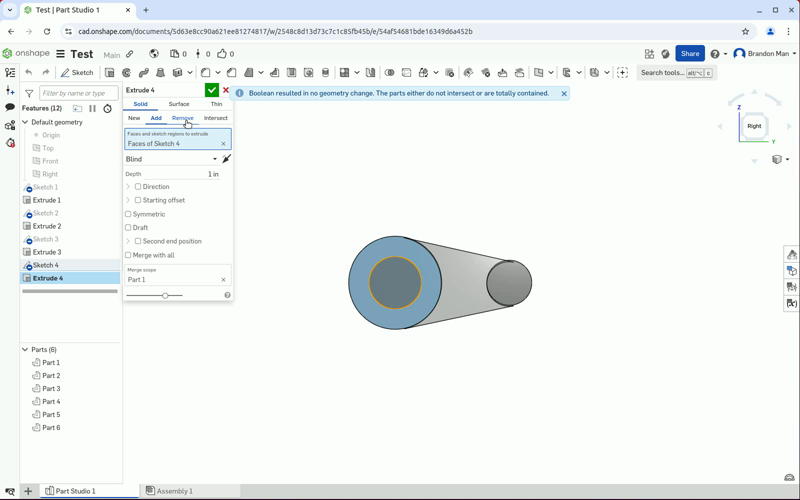
click(186, 120)
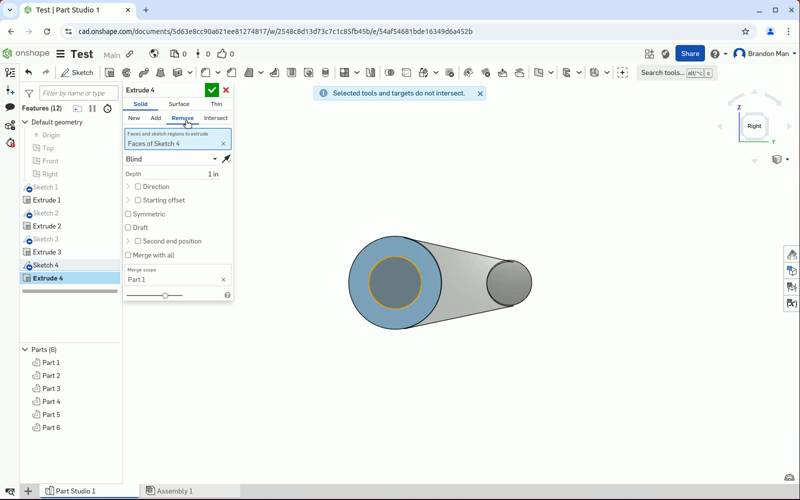
key(tab, 4)
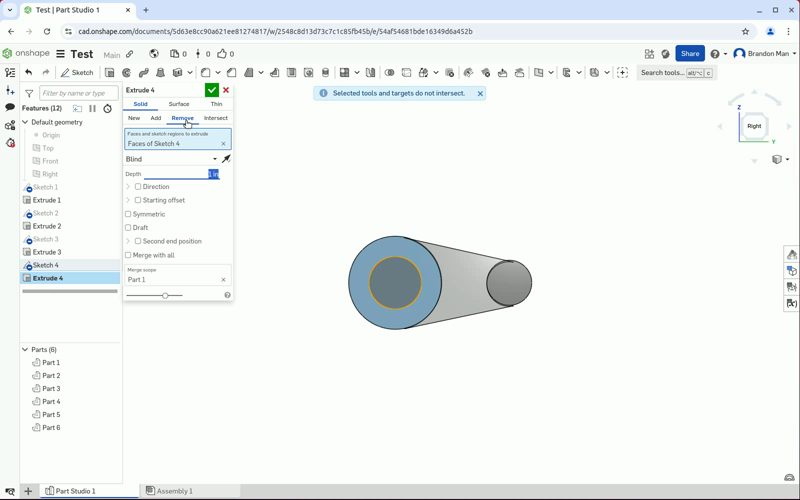
text(-8.425)
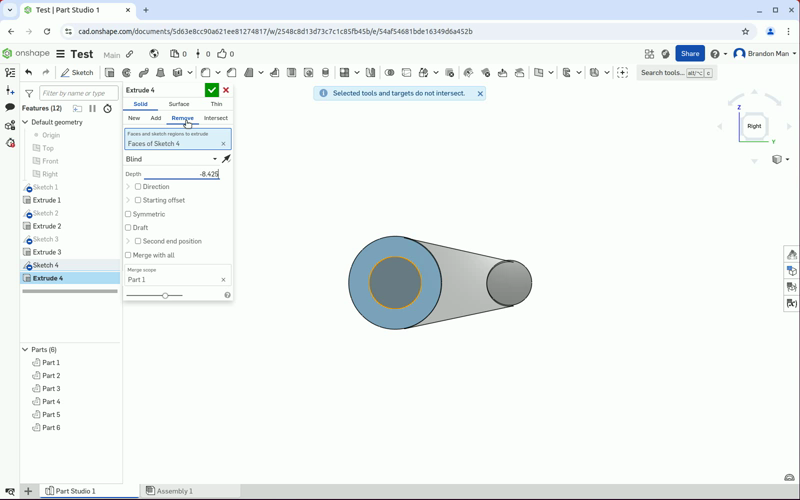
key(tab, 6)
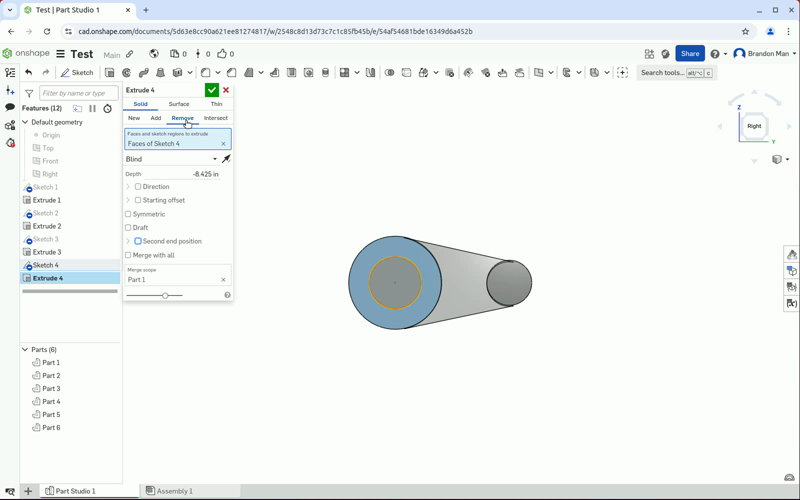
key(space)
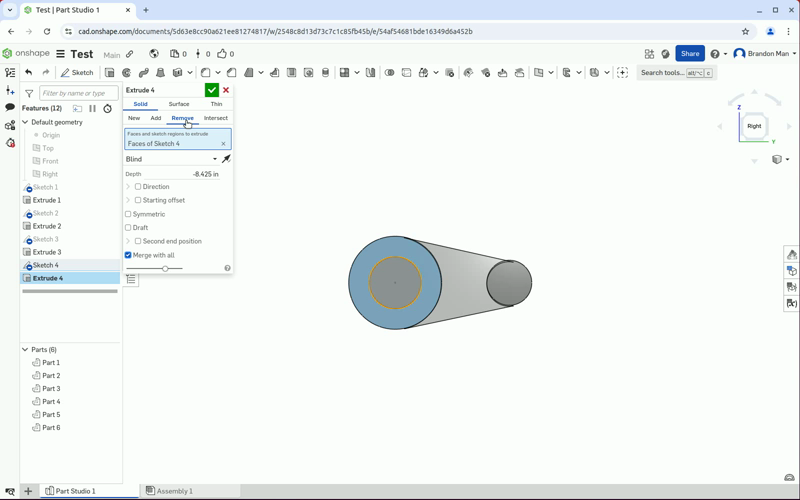
key(enter)
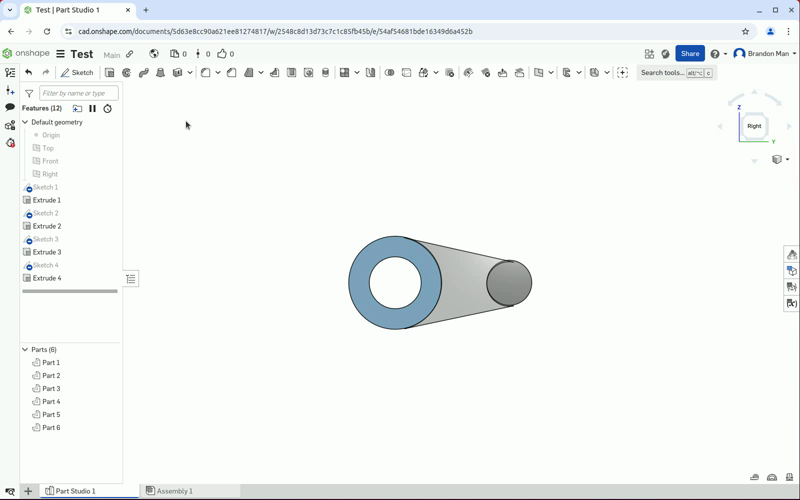
key(shift+h)
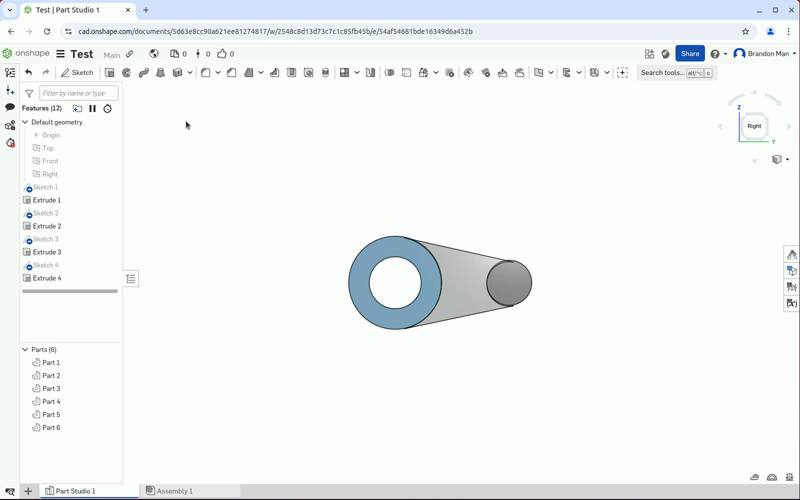
key(shift+h)
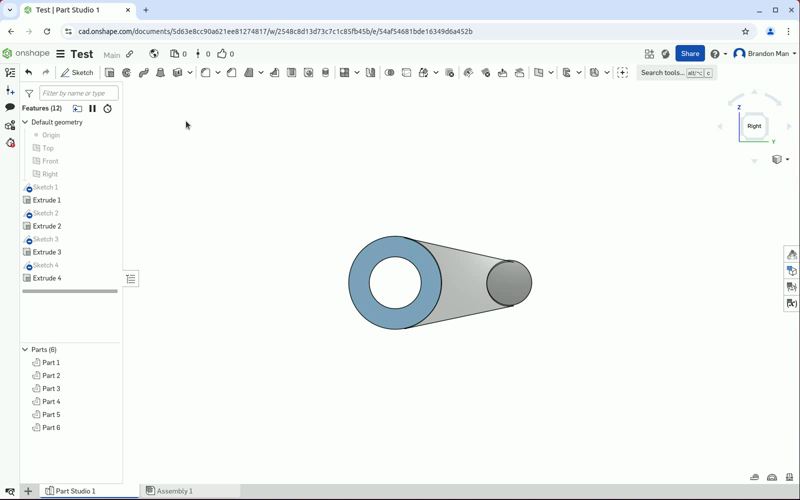
mouse_move(73, 189)
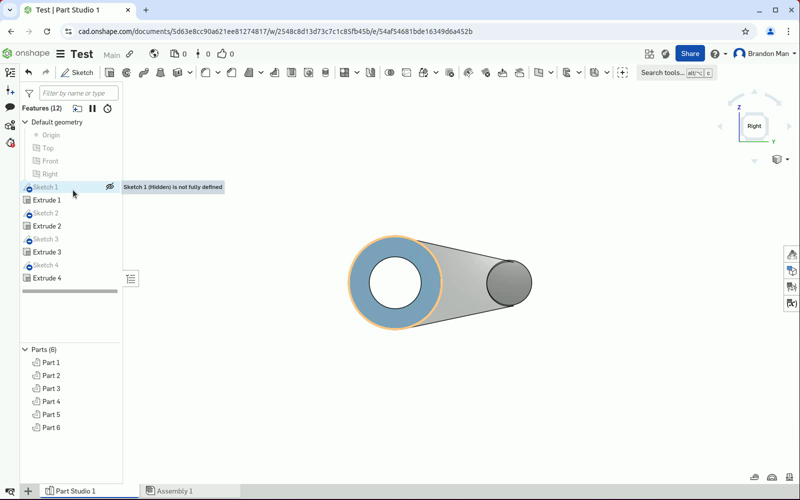
click(73, 189)
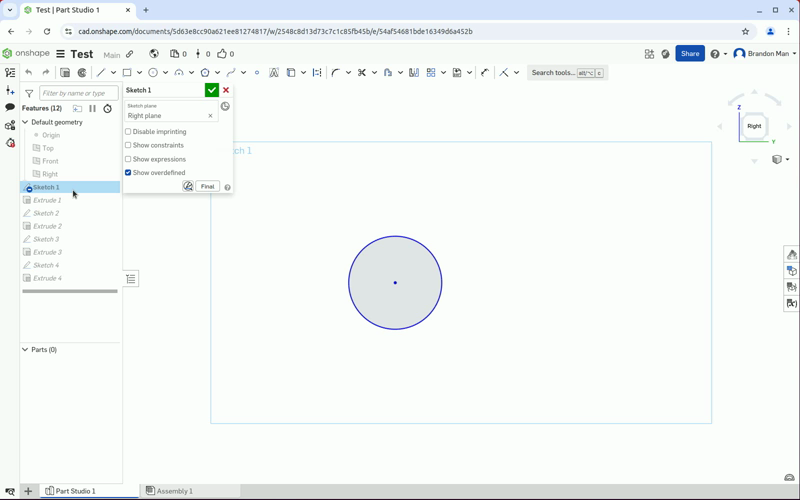
mouse_move(229, 92)
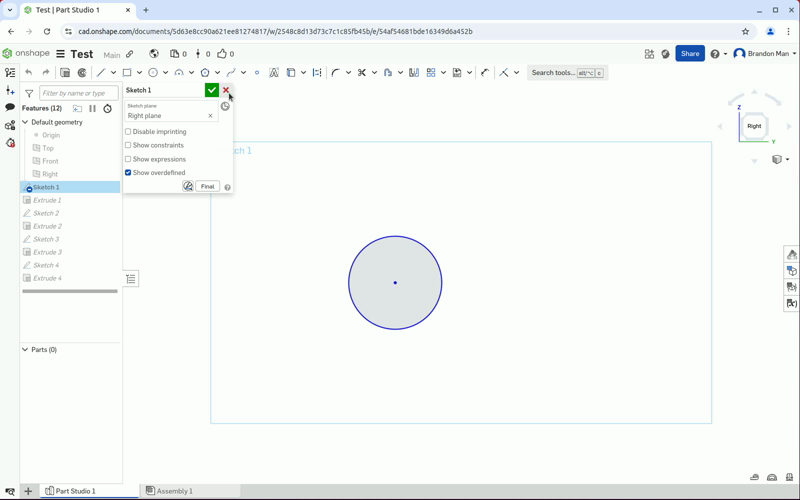
click(229, 92)
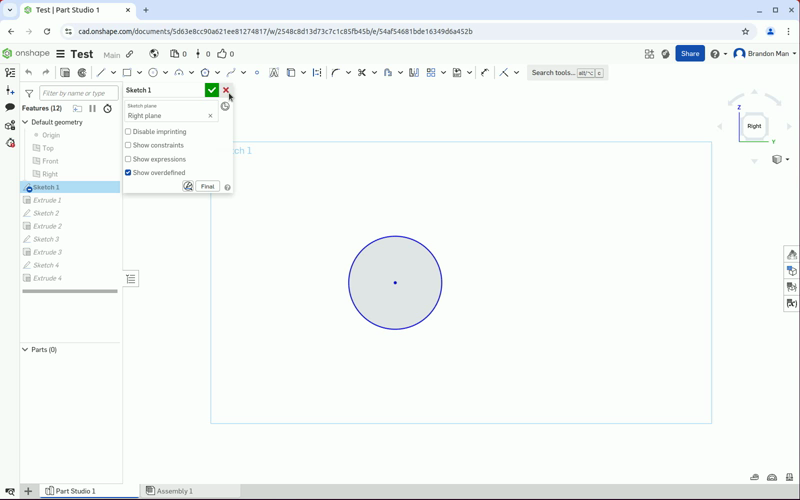
key(shift+s)
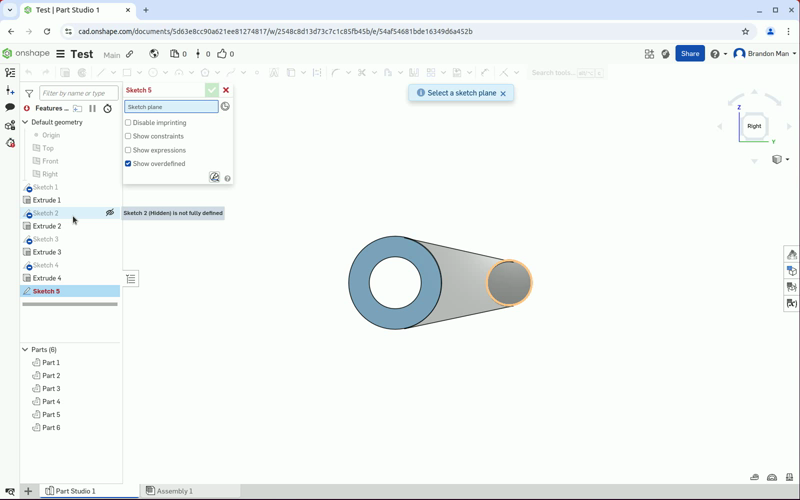
scroll(3)
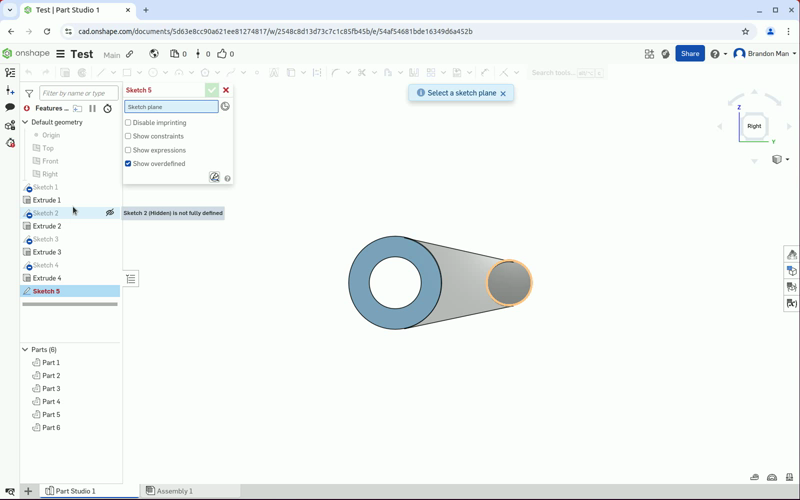
mouse_move(73, 176)
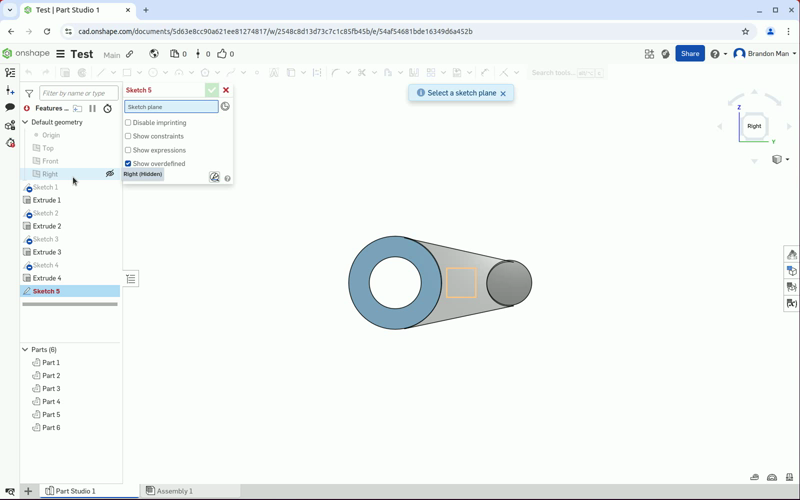
click(73, 176)
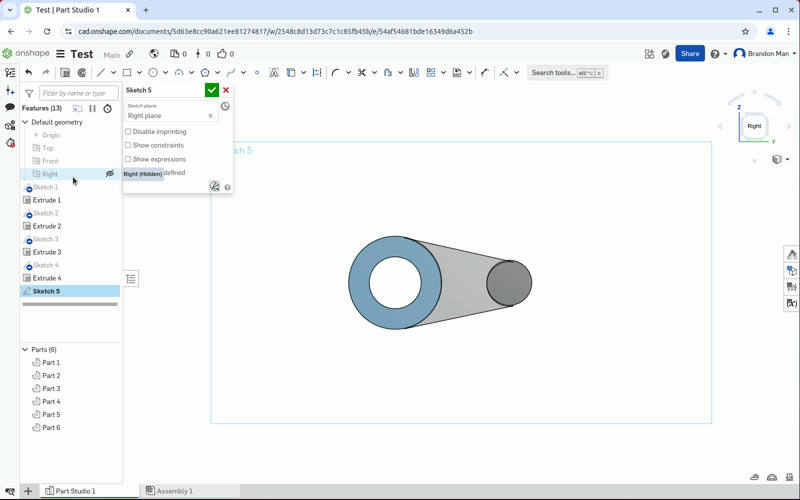
mouse_move(73, 352)
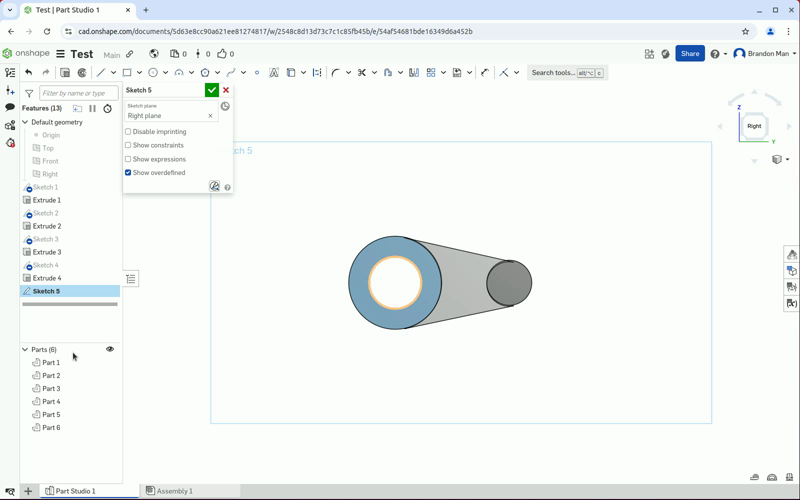
key(y)
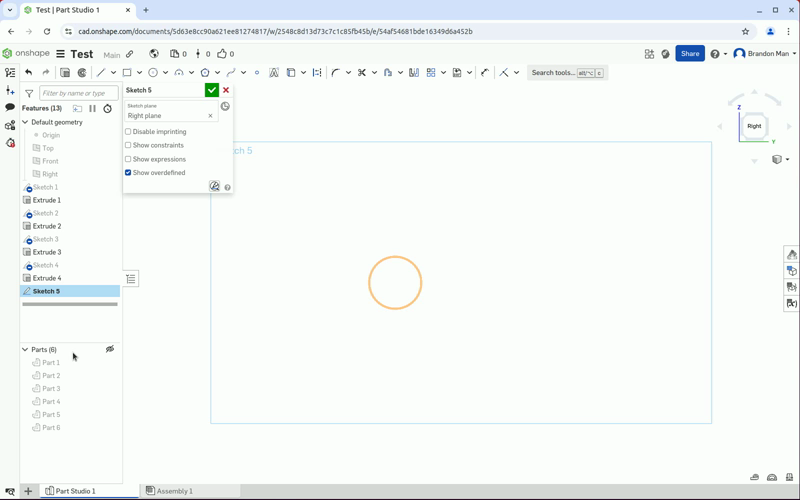
key(c)
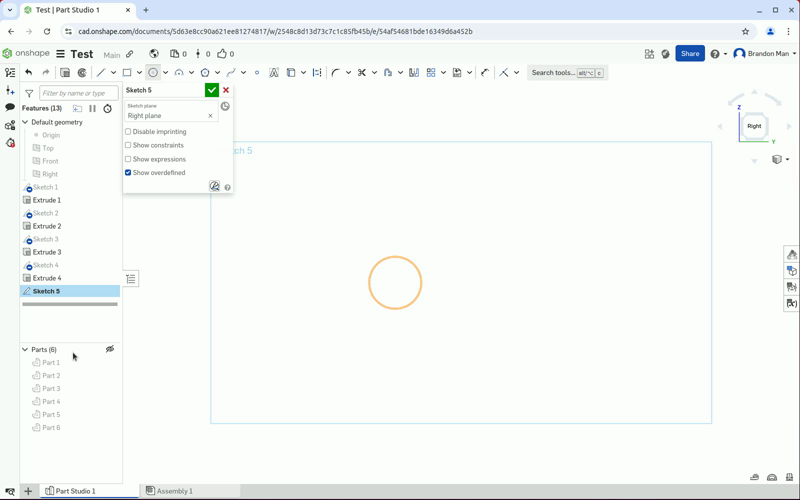
key_down(shift)
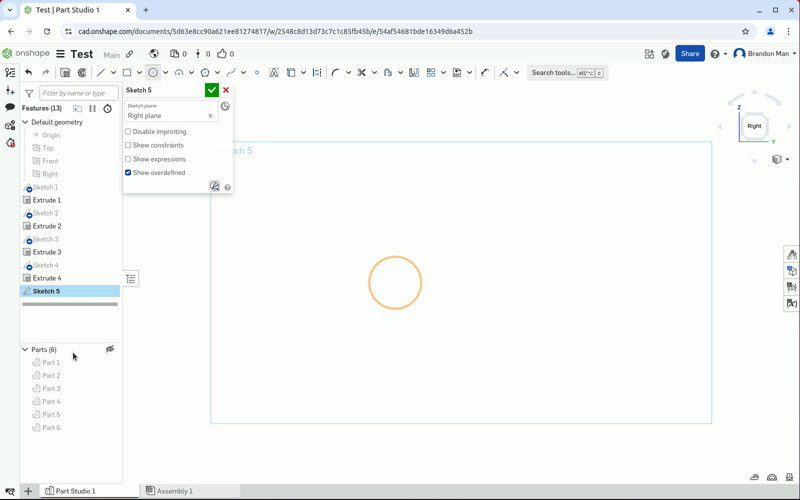
mouse_move(509, 282)
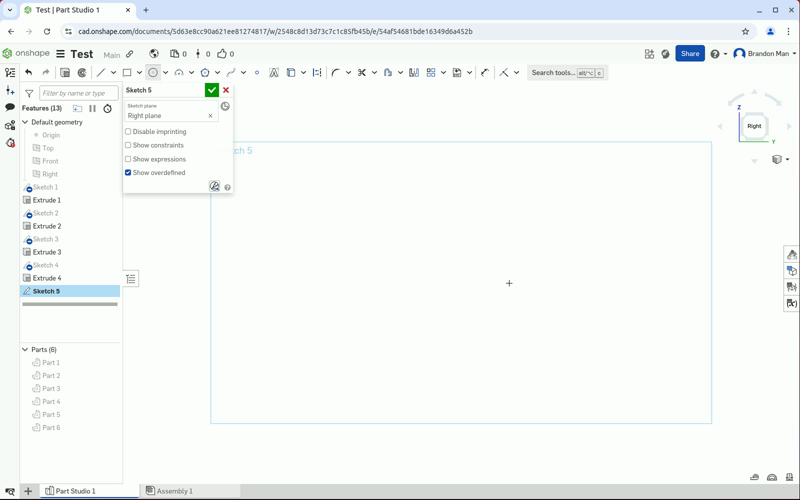
click(509, 282)
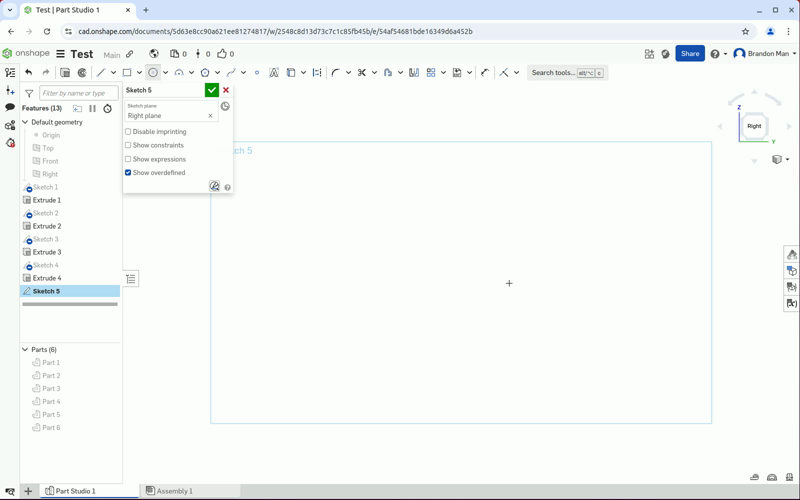
key_up(shift)
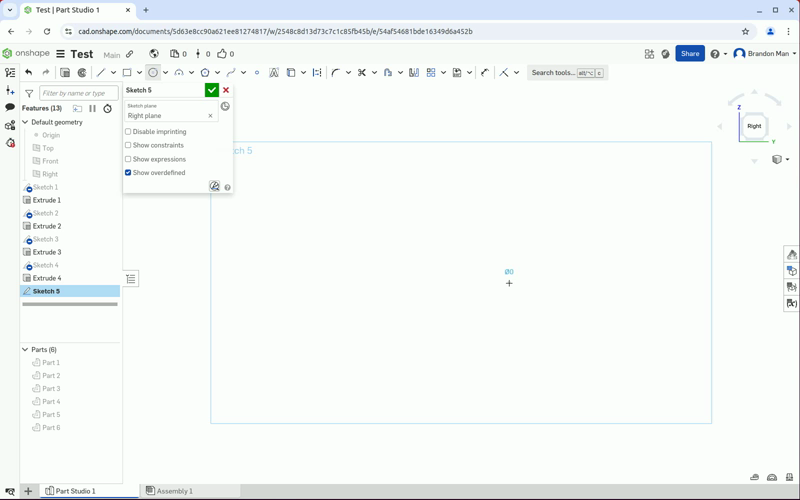
mouse_move(521, 282)
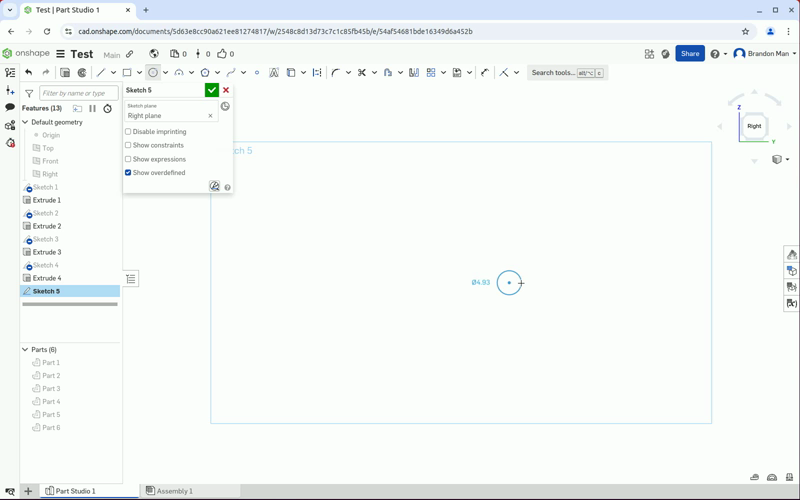
click(521, 282)
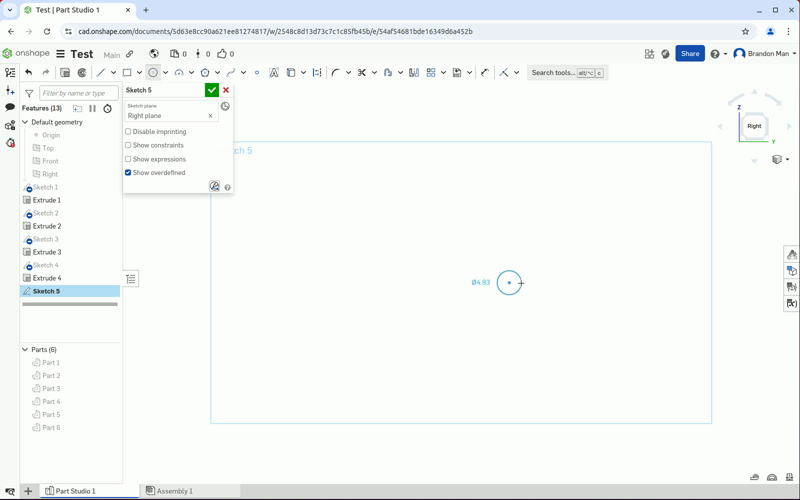
key(esc)
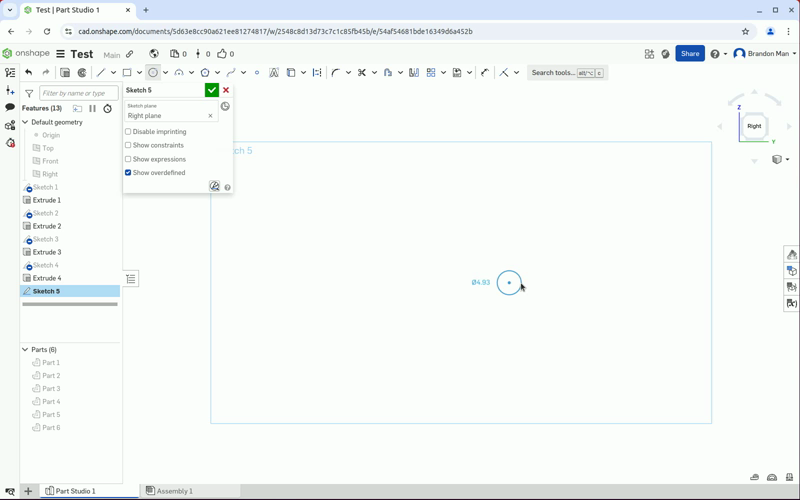
mouse_move(509, 294)
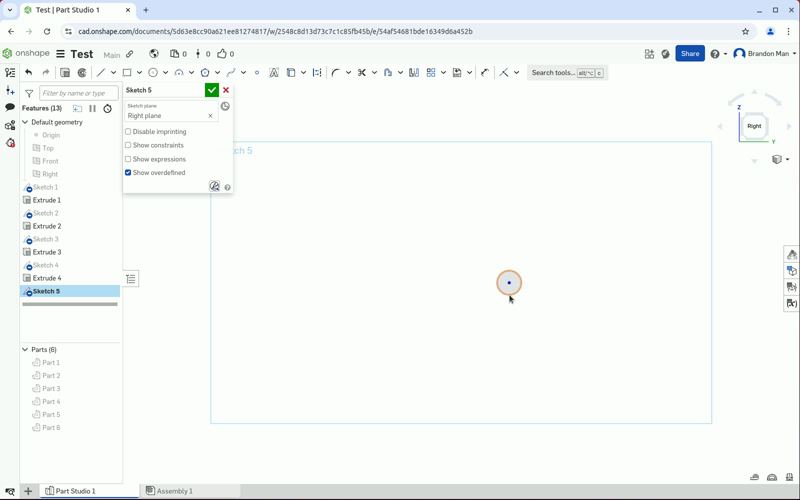
scroll(6)
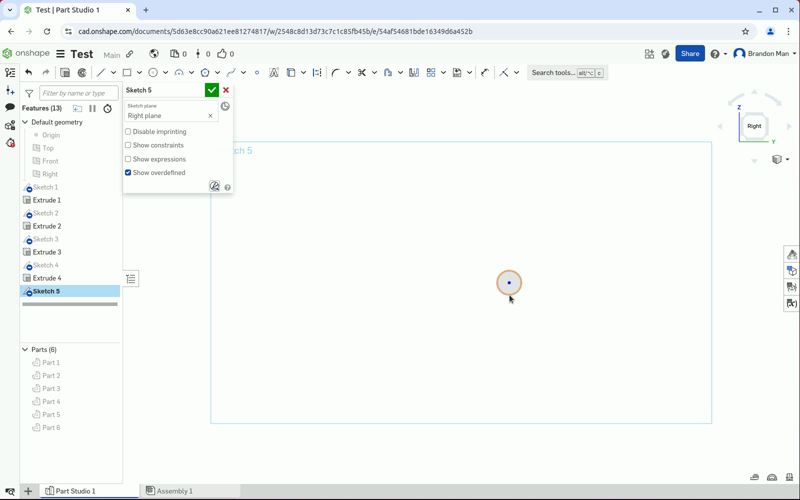
scroll(6)
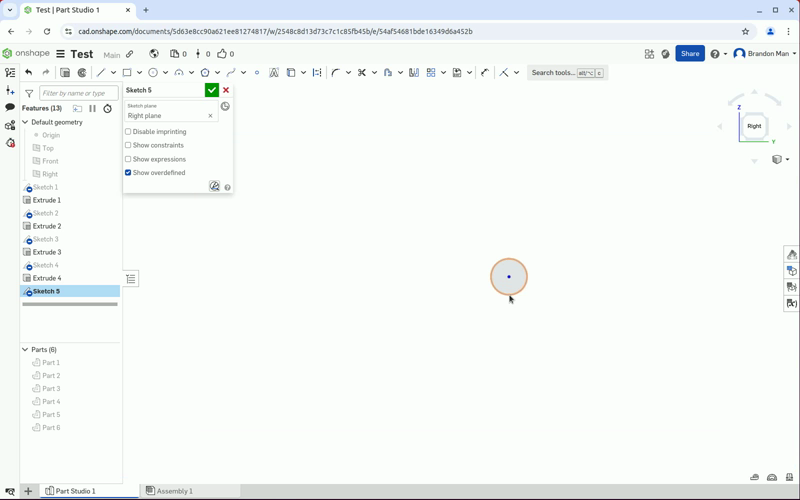
scroll(6)
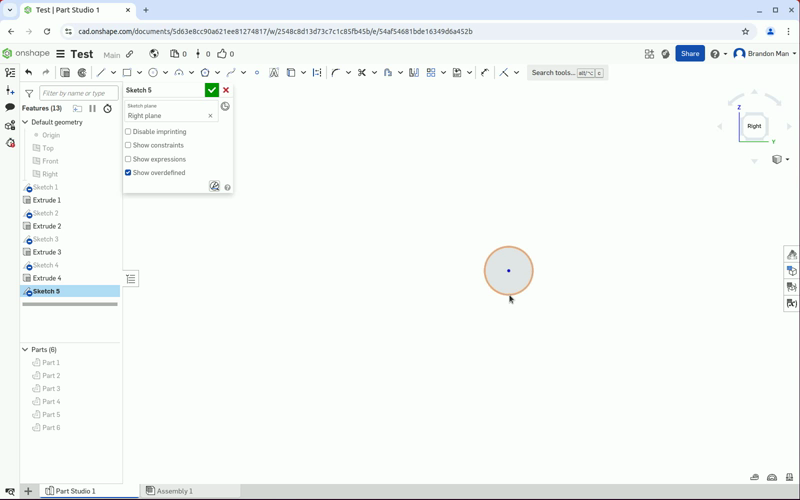
scroll(6)
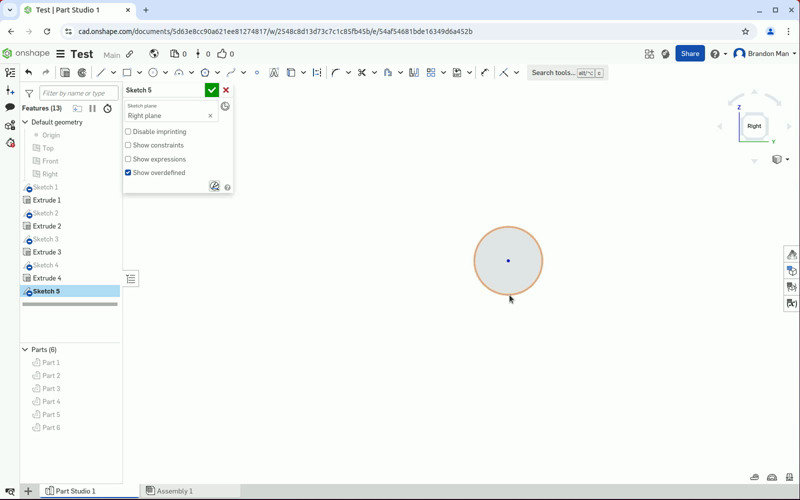
scroll(6)
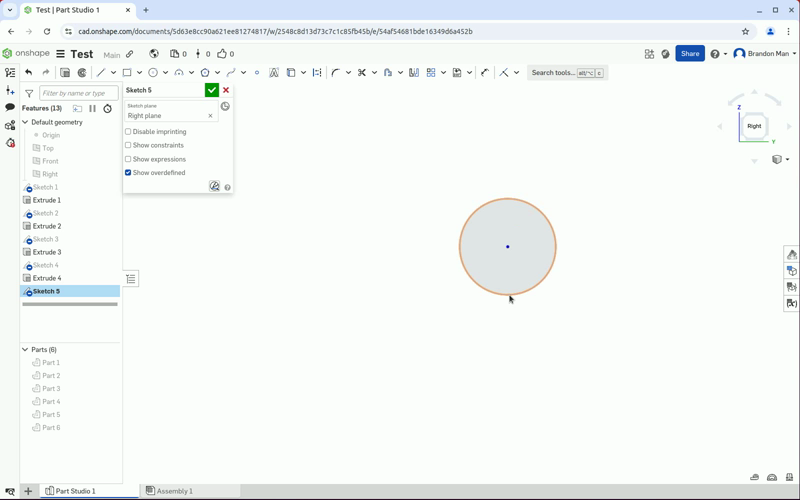
scroll(6)
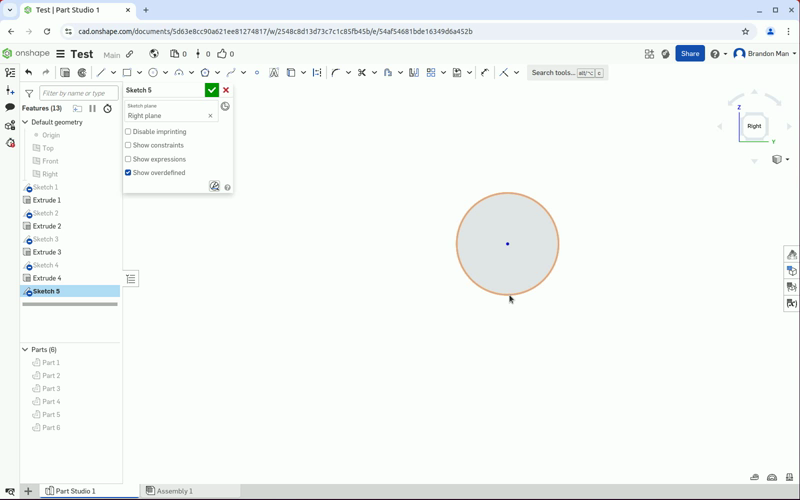
scroll(6)
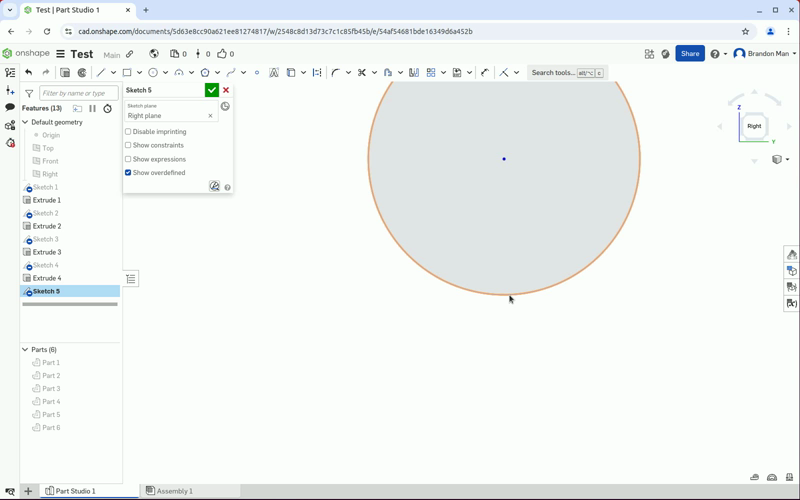
click(509, 294)
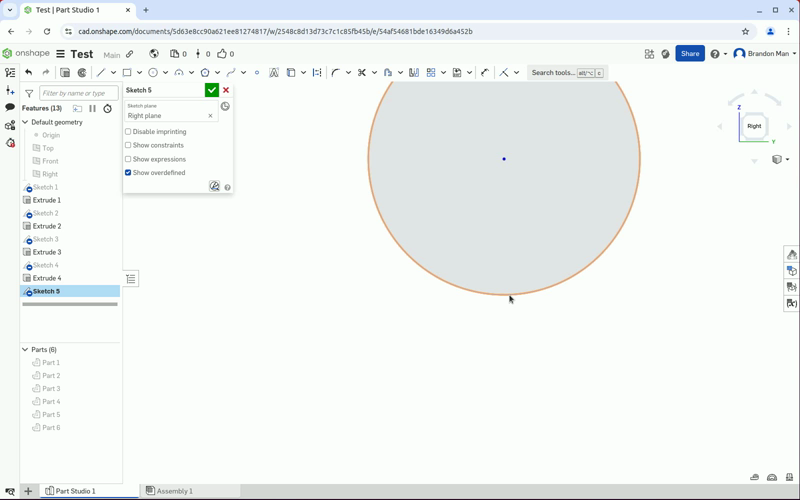
scroll(-6)
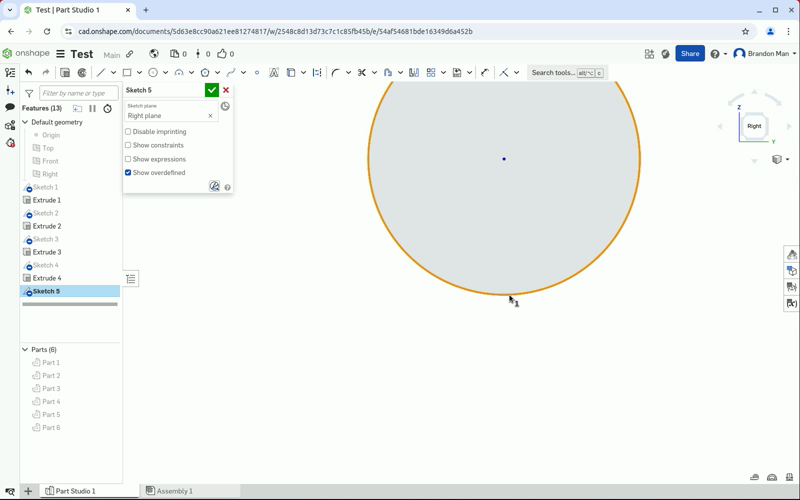
scroll(-6)
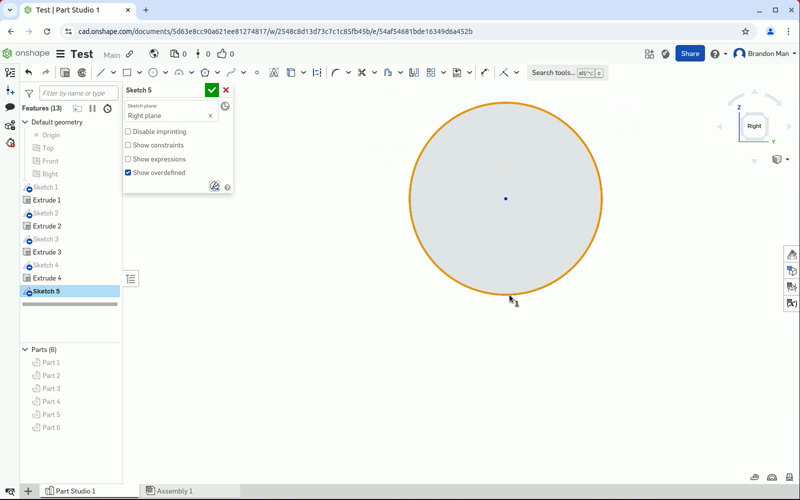
scroll(-6)
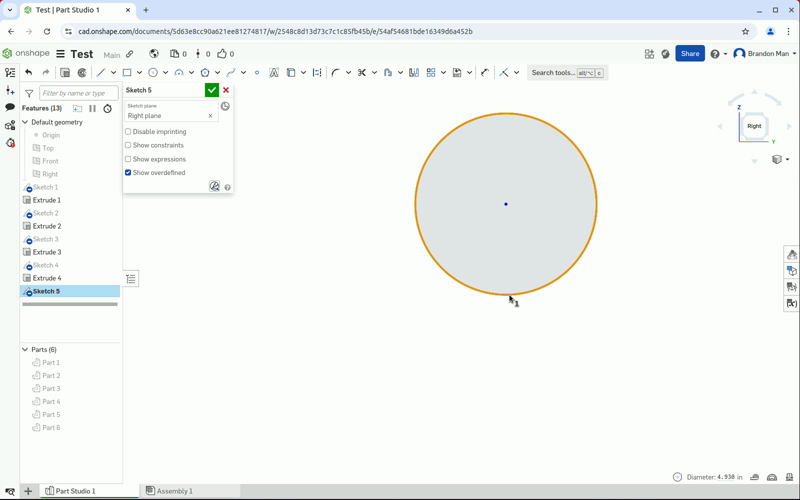
scroll(-6)
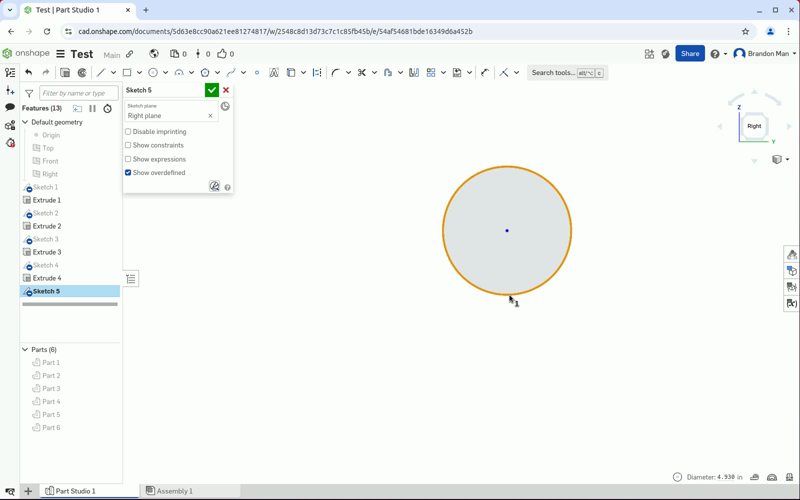
scroll(-6)
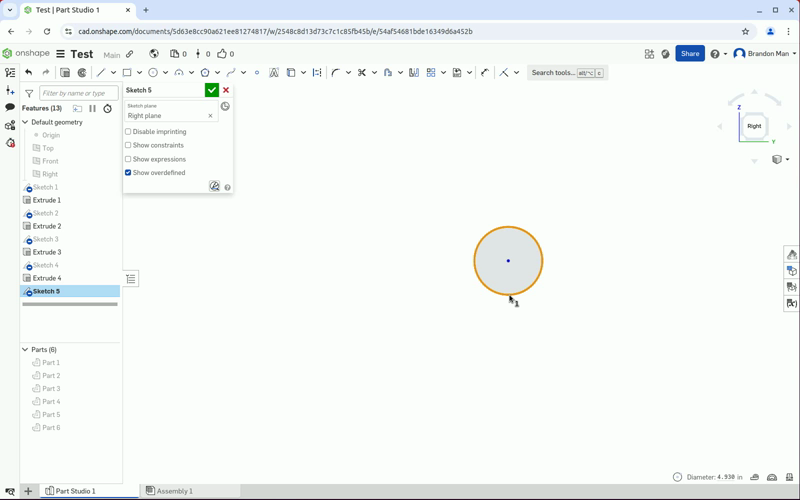
scroll(-6)
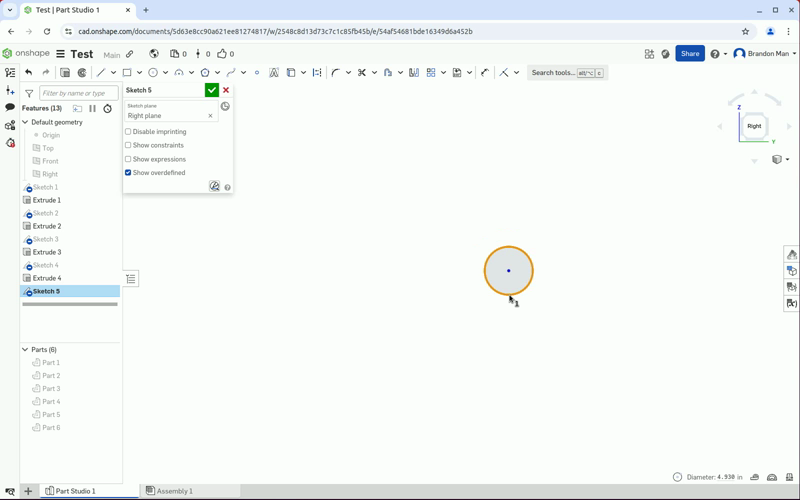
scroll(-6)
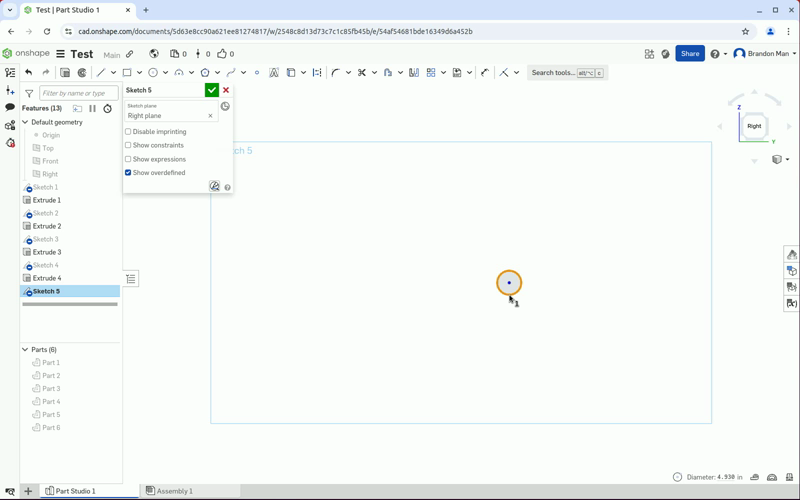
mouse_move(73, 352)
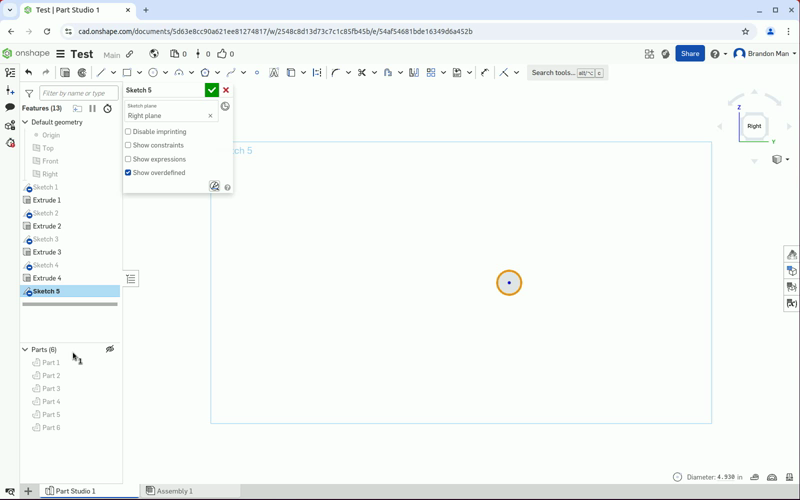
key(shift+y)
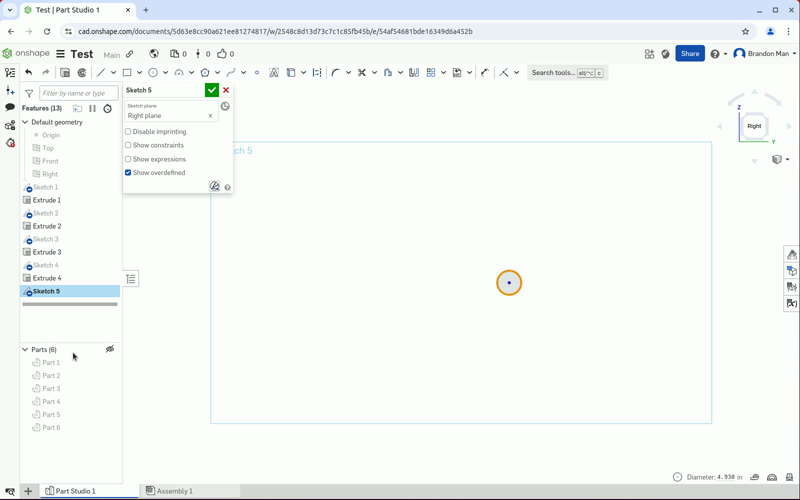
key(shift+e)
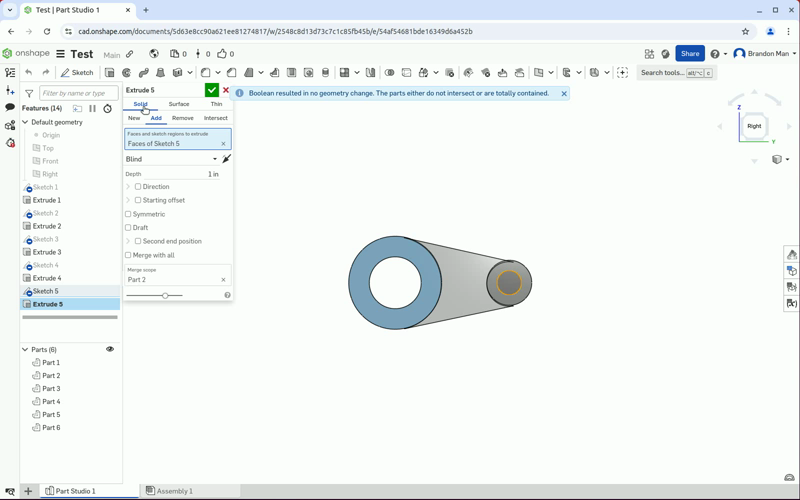
mouse_move(143, 106)
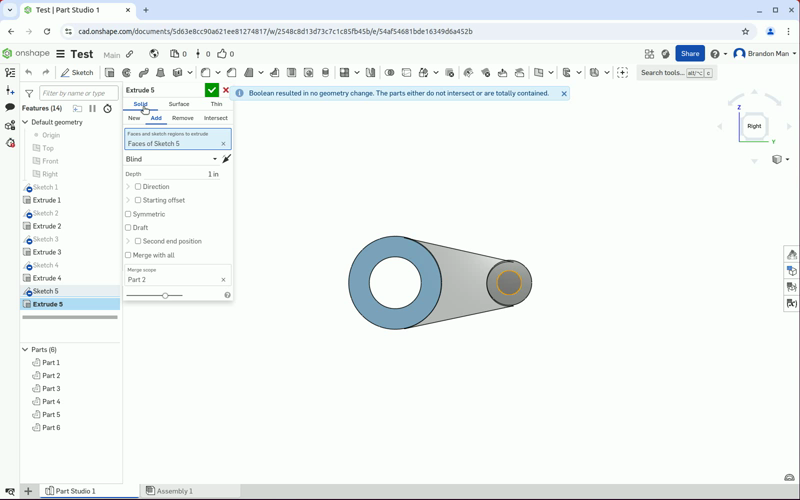
click(143, 106)
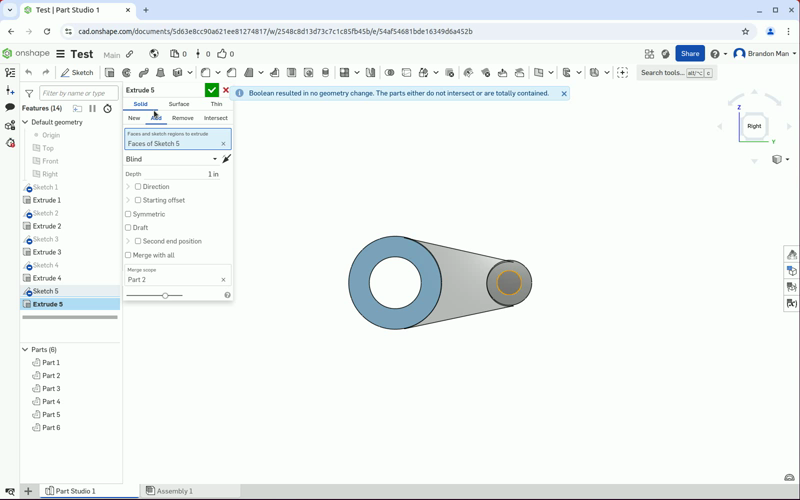
mouse_move(186, 120)
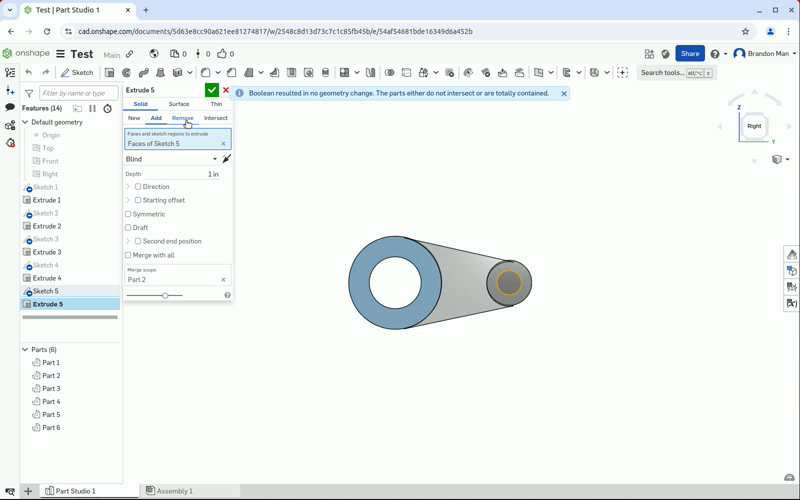
click(186, 120)
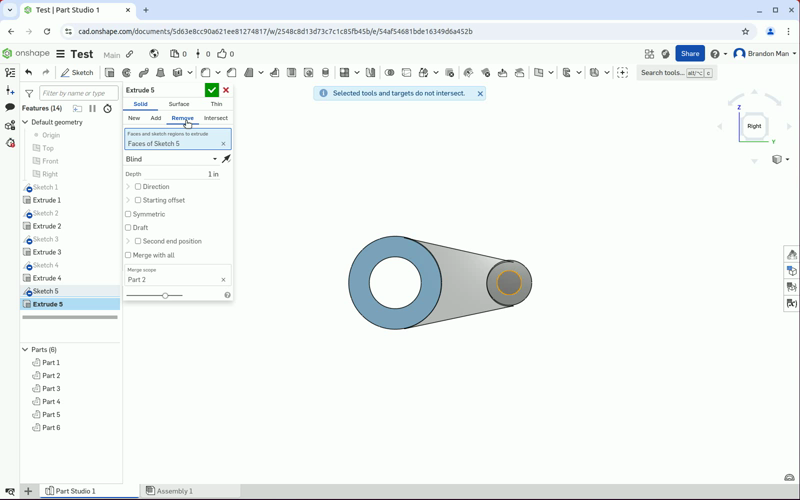
key(tab, 4)
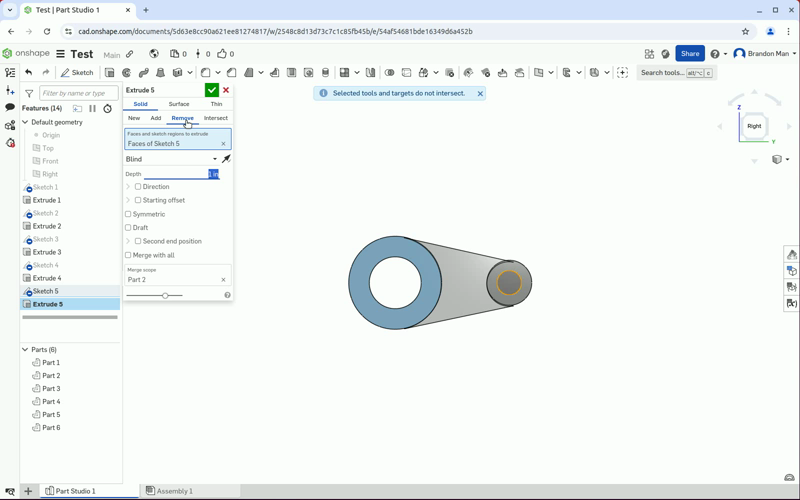
text(-8.425)
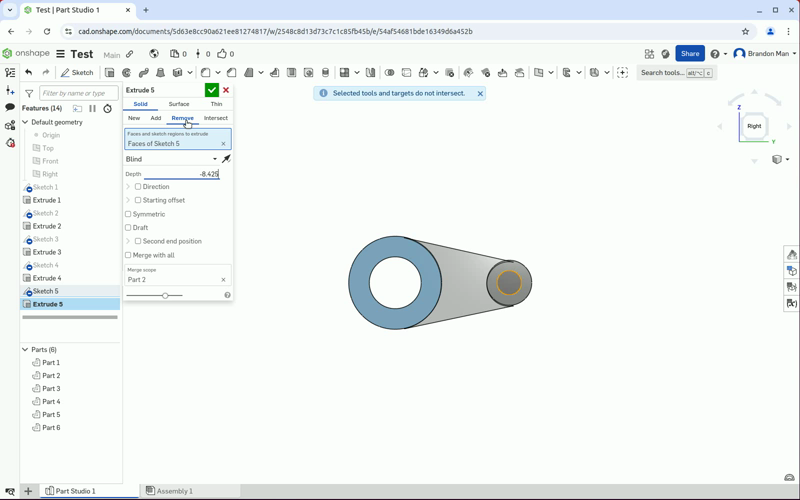
key(tab, 6)
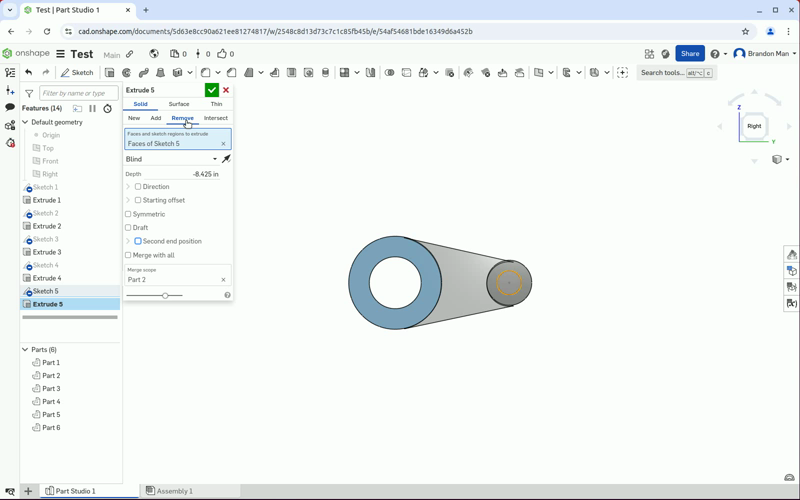
key(space)
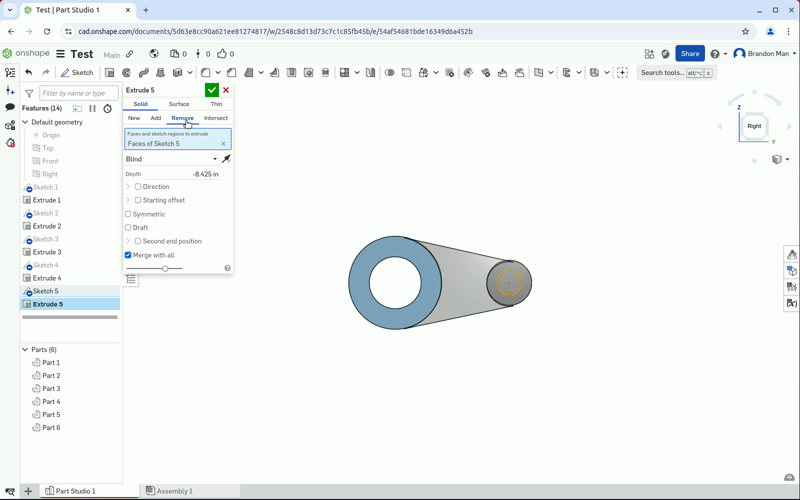
key(enter)
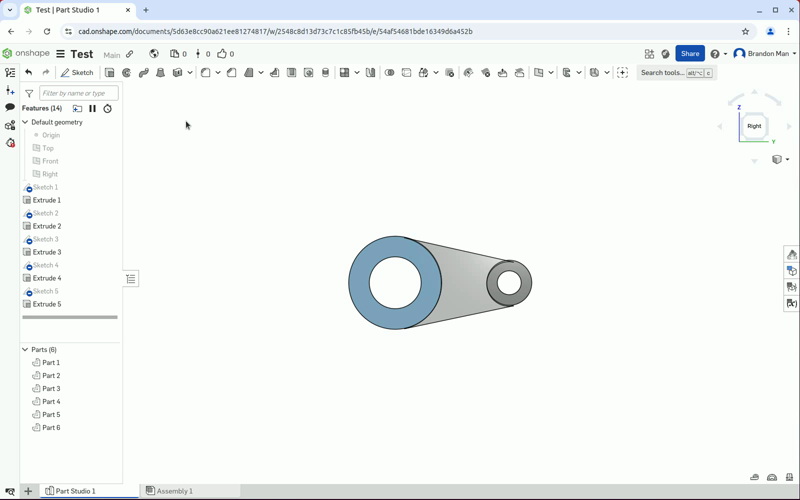
key(shift+h)
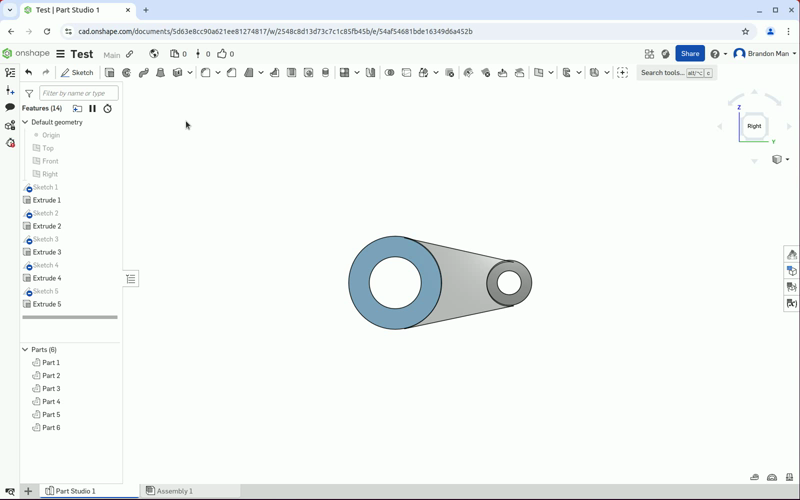
key(shift+h)
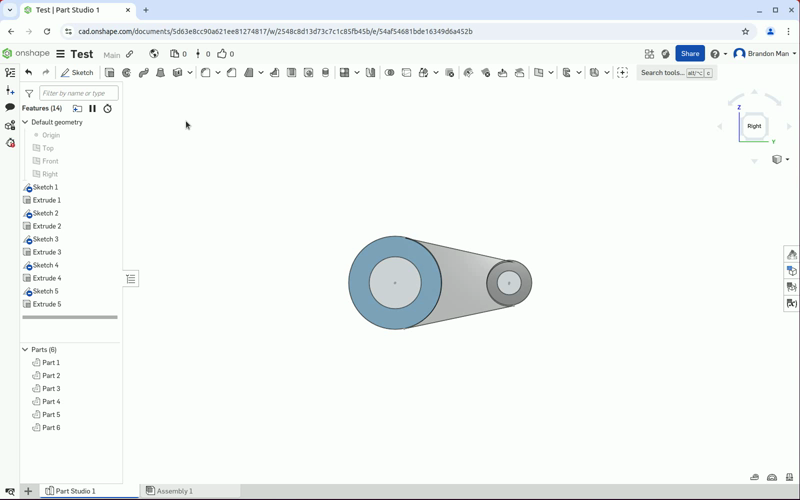
key(shift+7)
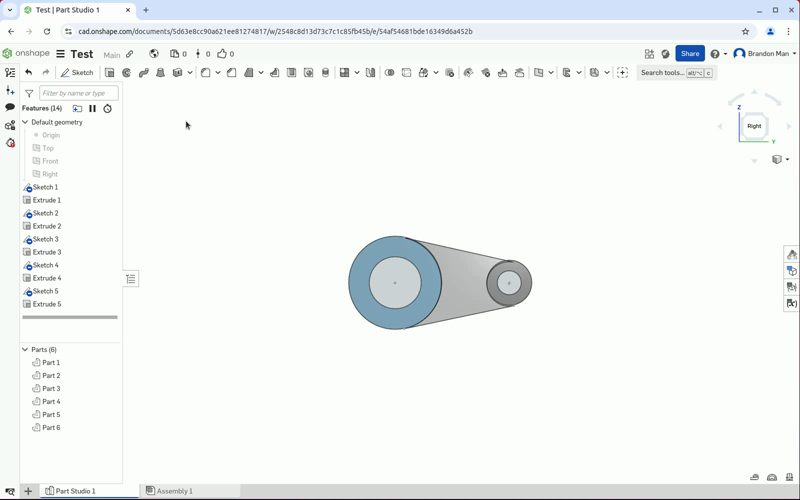
key(right, 2)
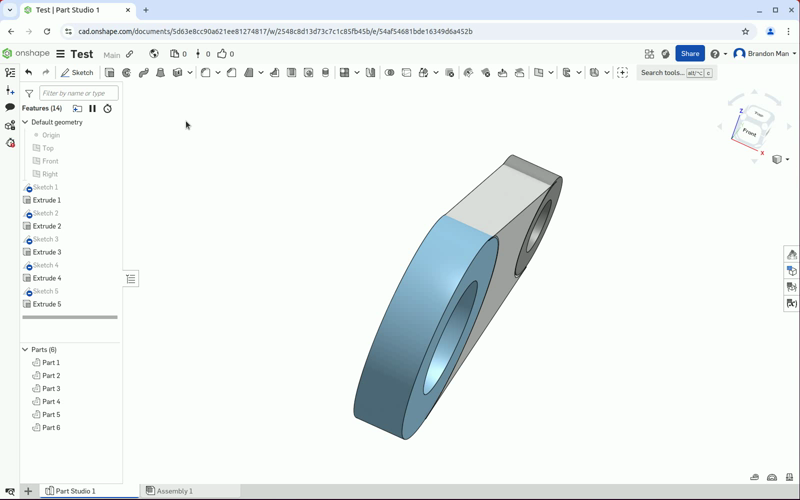
key(down, 2)
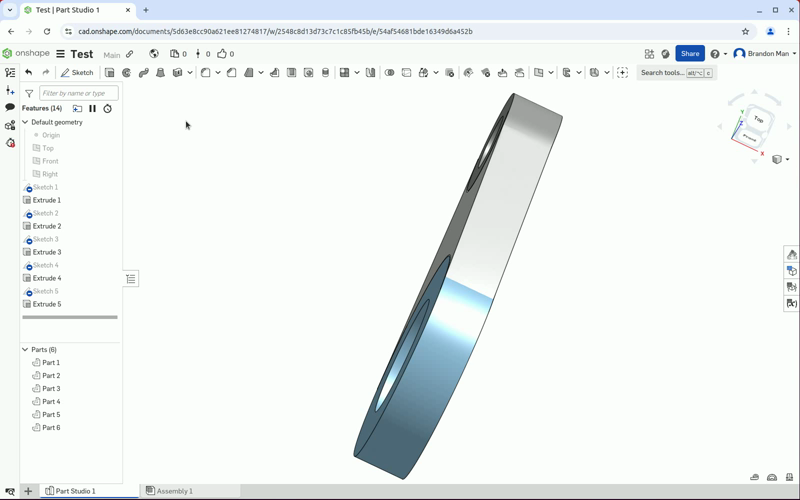
key(up, 2)
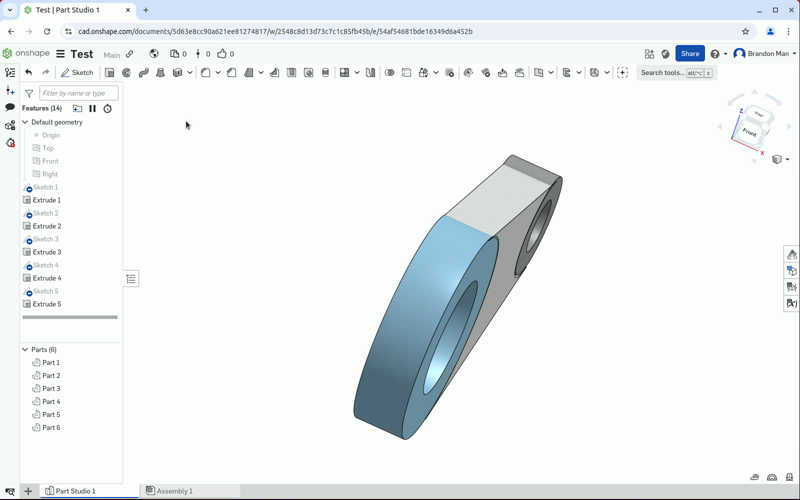
key(left, 2)
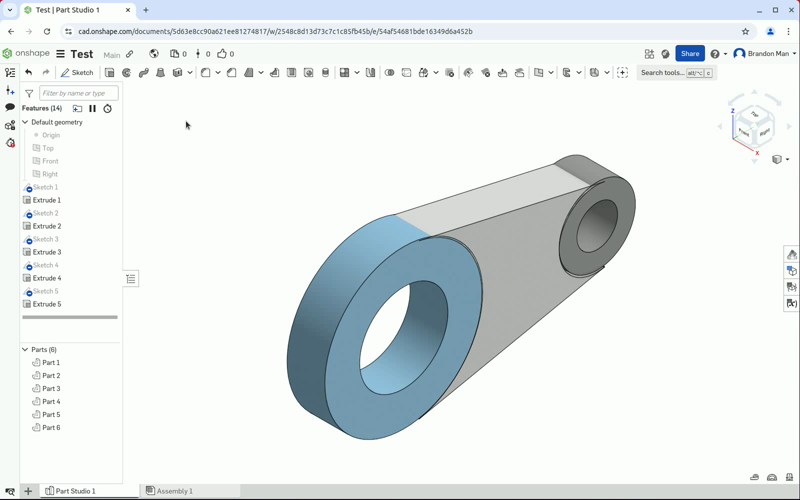
mouse_move(73, 189)
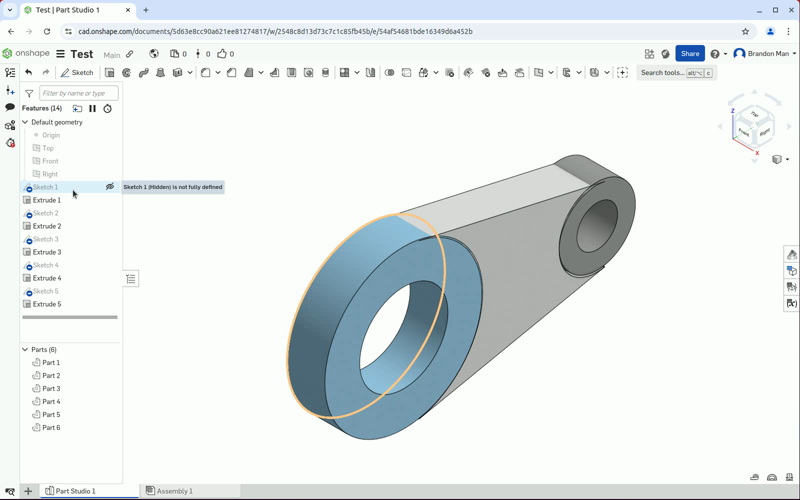
click(73, 189)